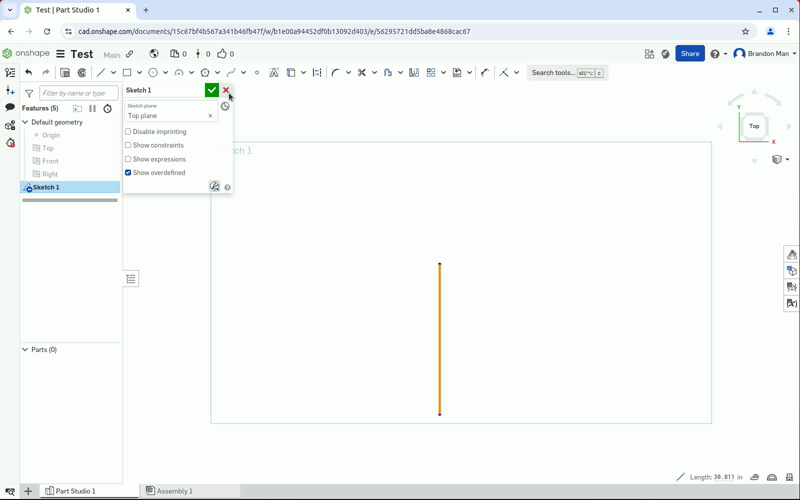
key(shift+h)
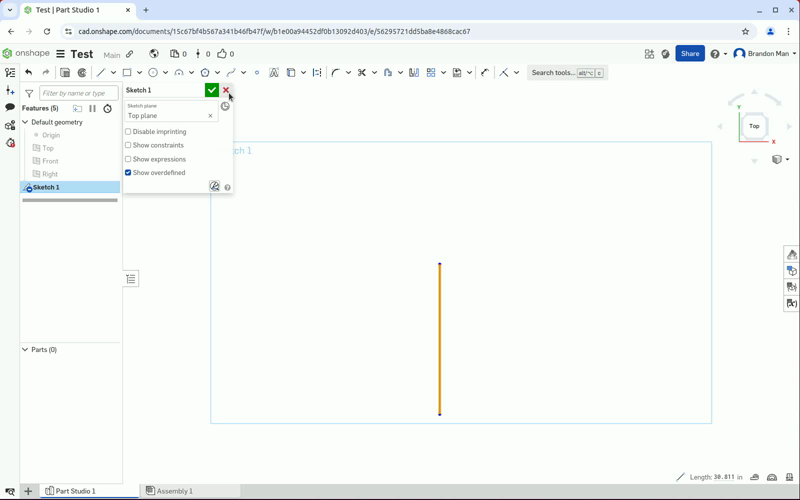
key(shift+s)
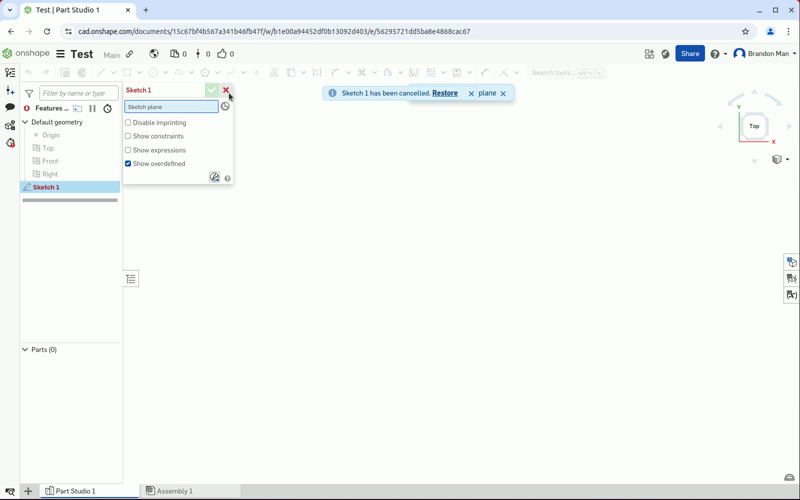
mouse_move(73, 150)
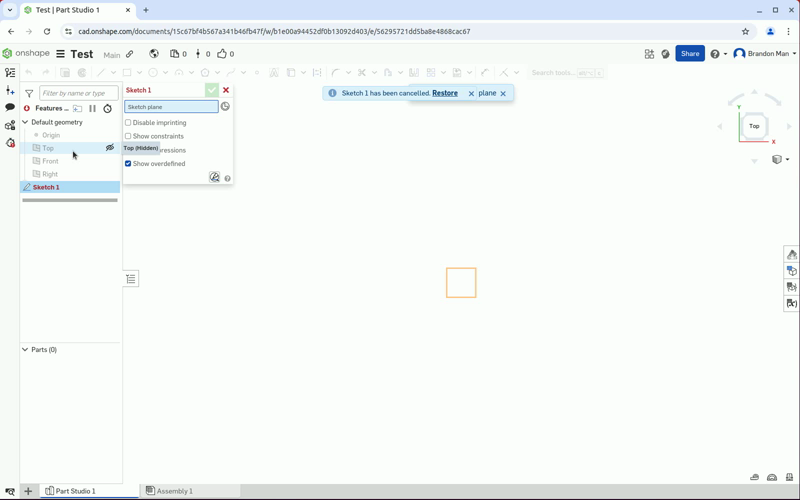
click(73, 150)
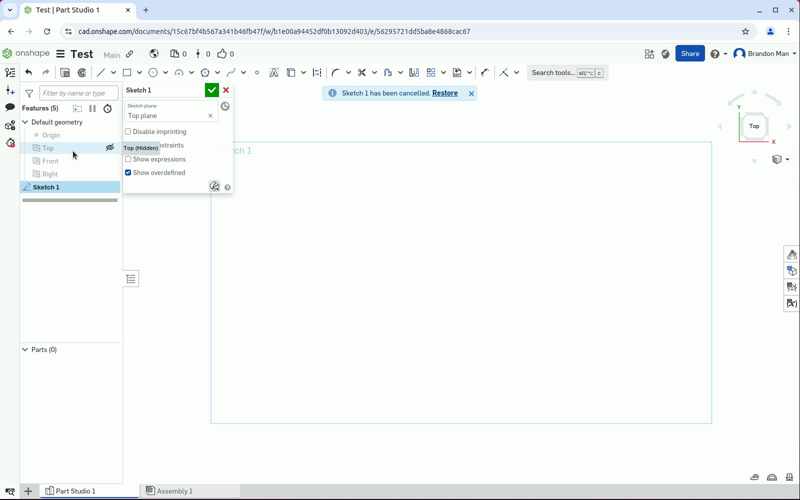
mouse_move(73, 352)
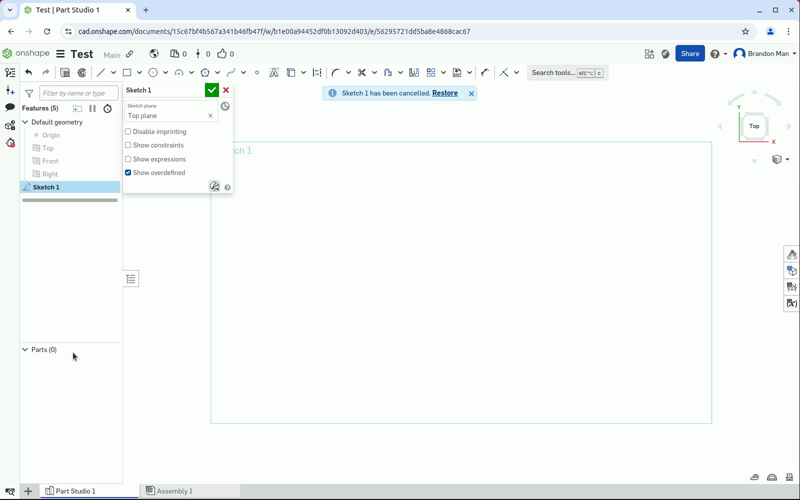
key(y)
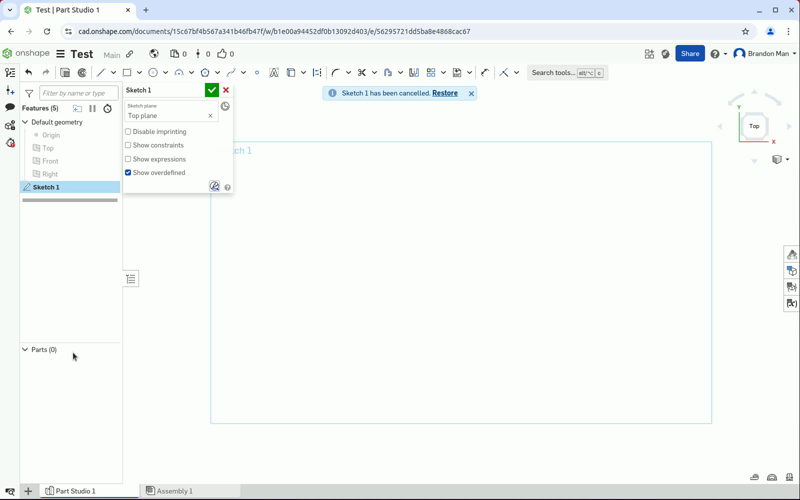
key(l)
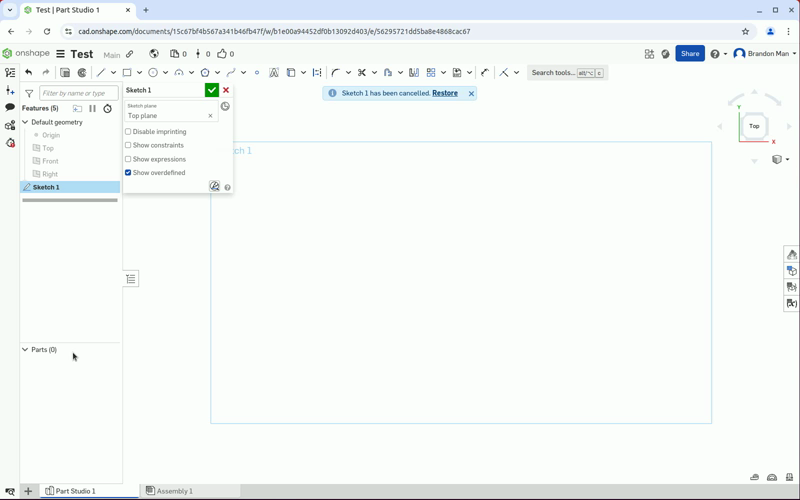
key_down(shift)
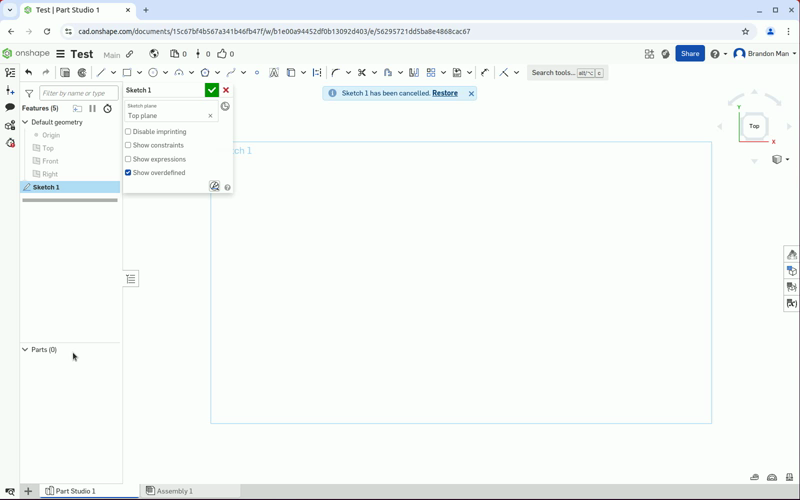
mouse_move(348, 282)
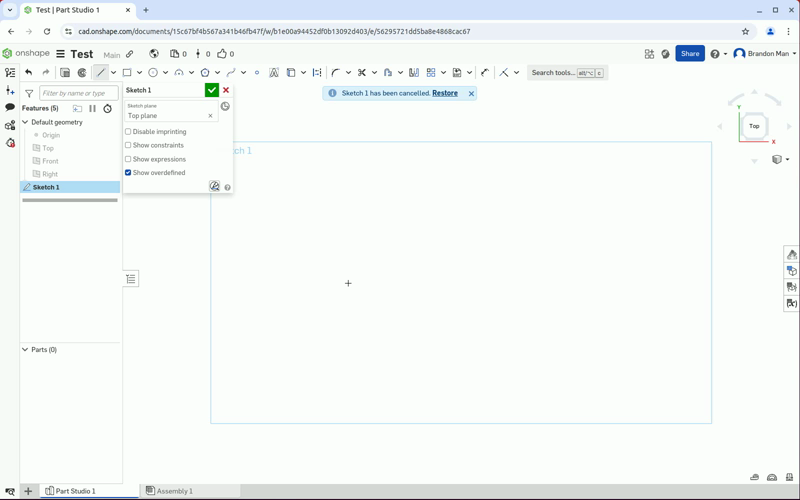
click(348, 282)
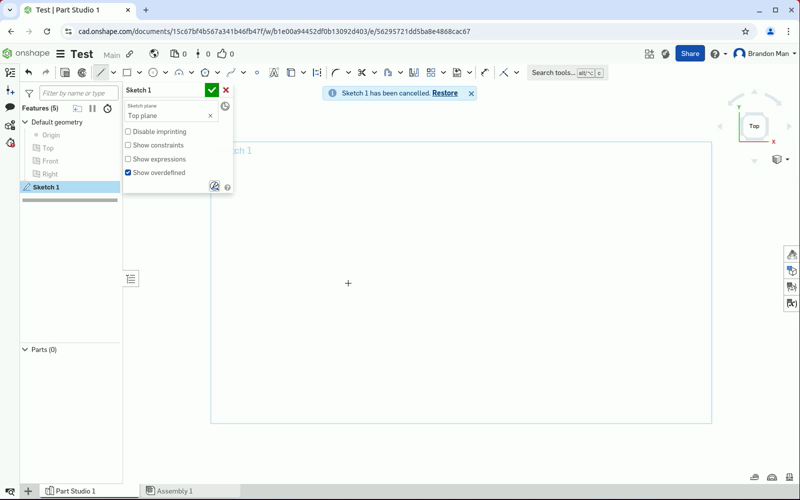
key_up(shift)
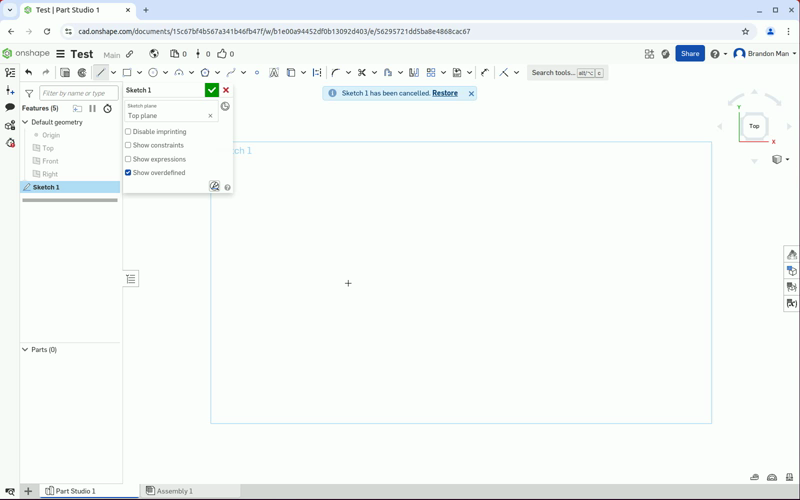
key_down(shift)
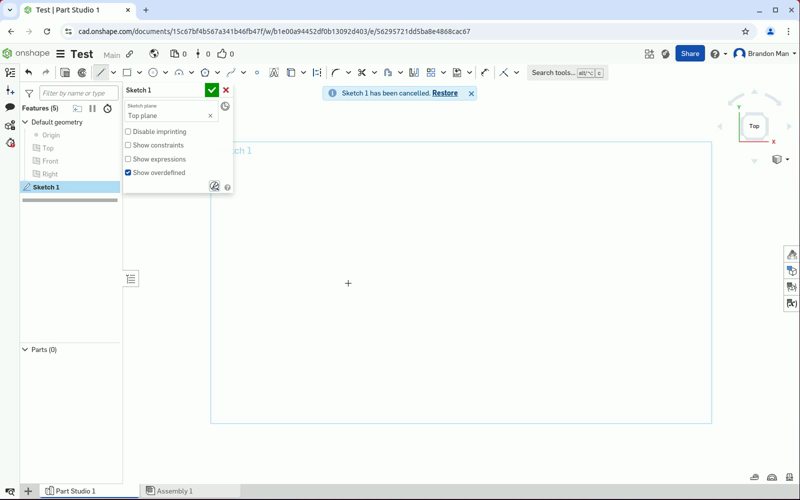
mouse_move(572, 282)
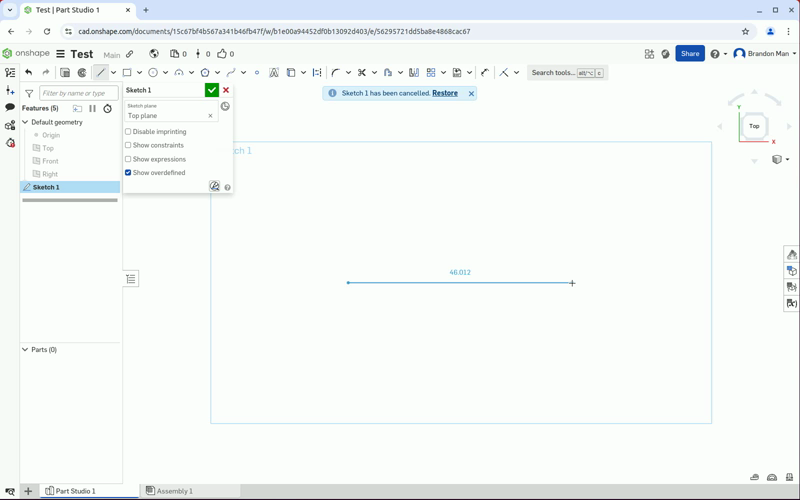
click(572, 282)
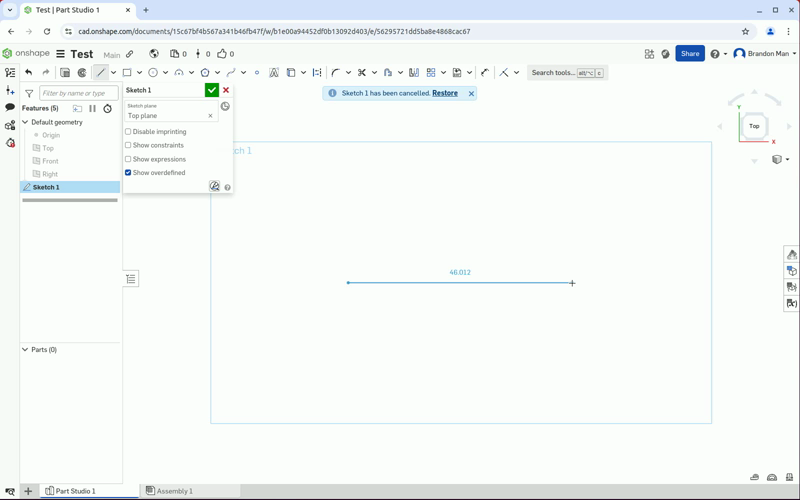
key_up(shift)
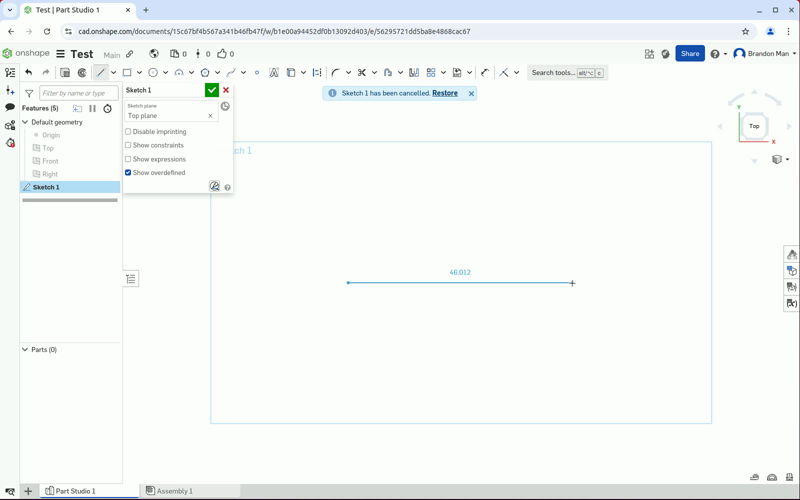
key_down(shift)
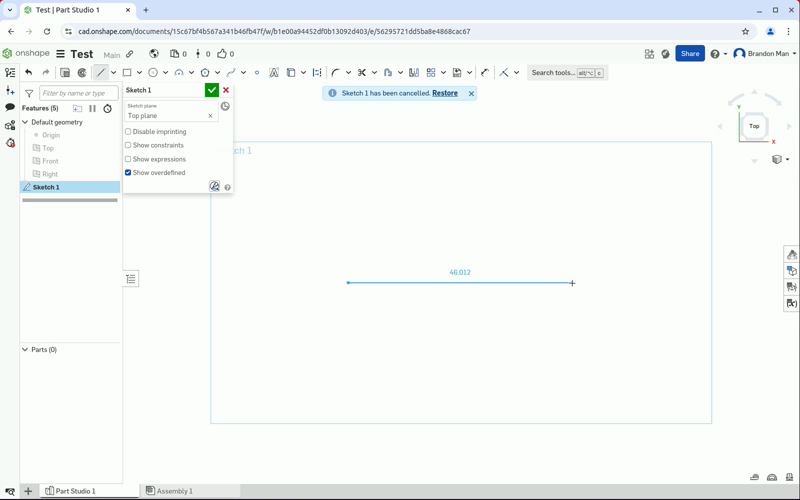
mouse_move(589, 282)
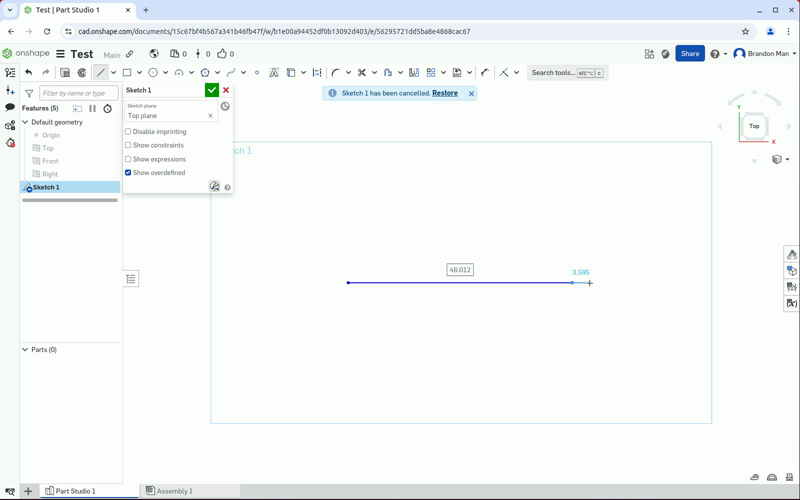
mouse_move(572, 254)
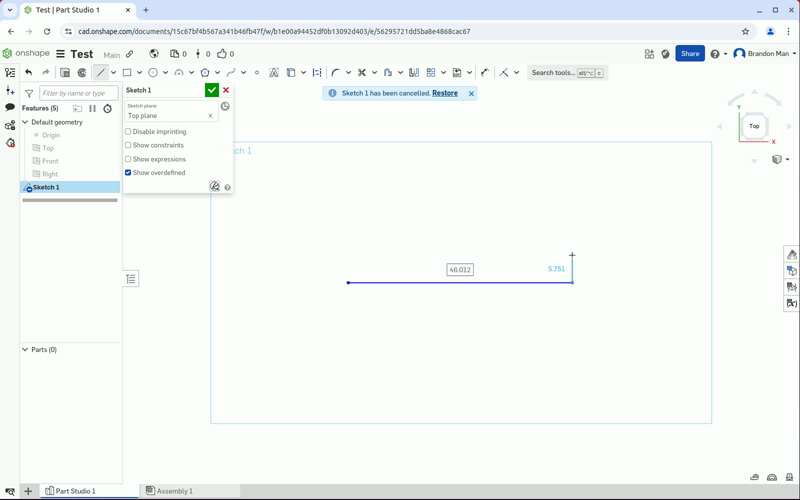
click(572, 254)
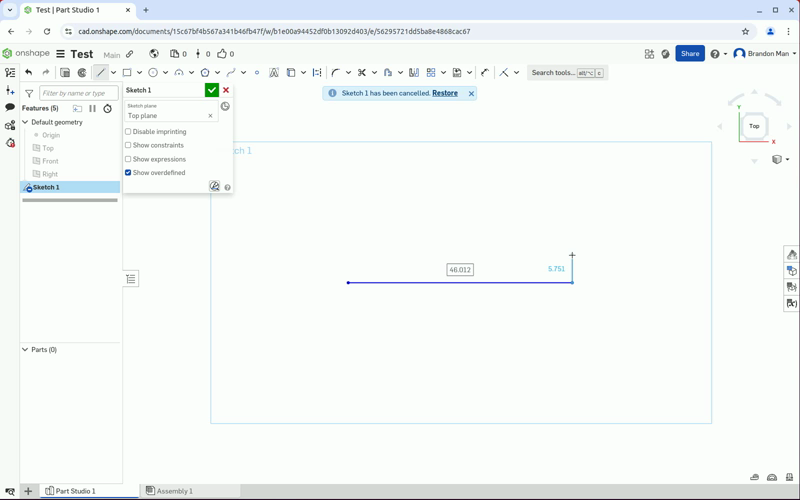
key_up(shift)
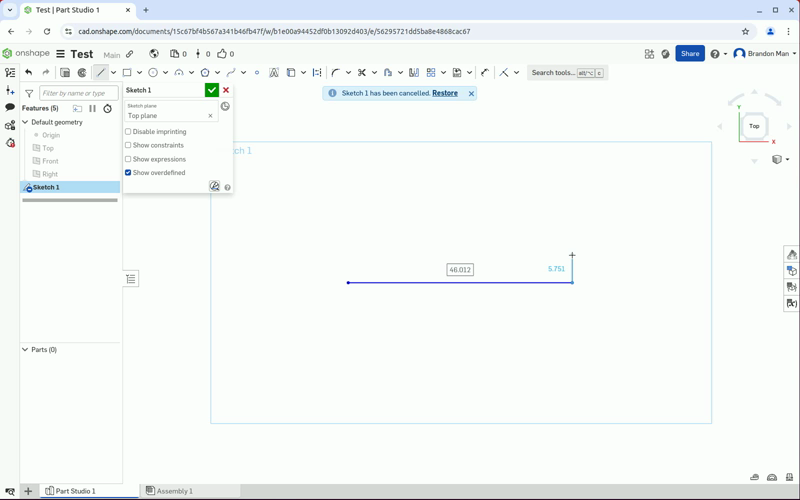
key_down(shift)
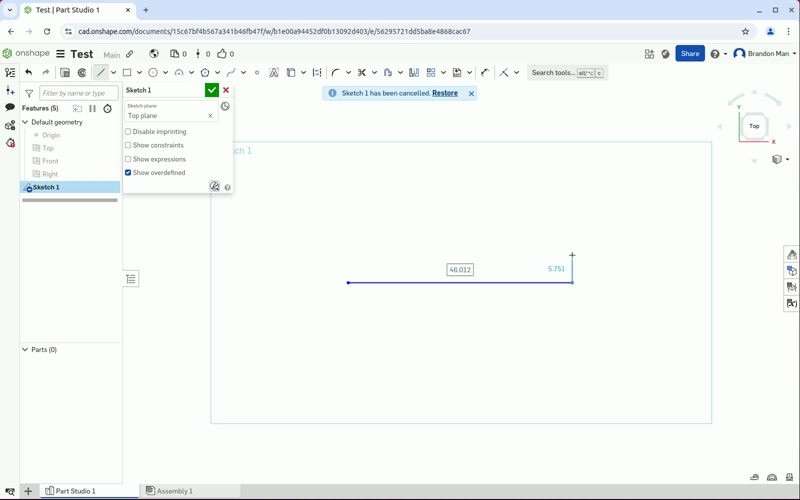
mouse_move(589, 254)
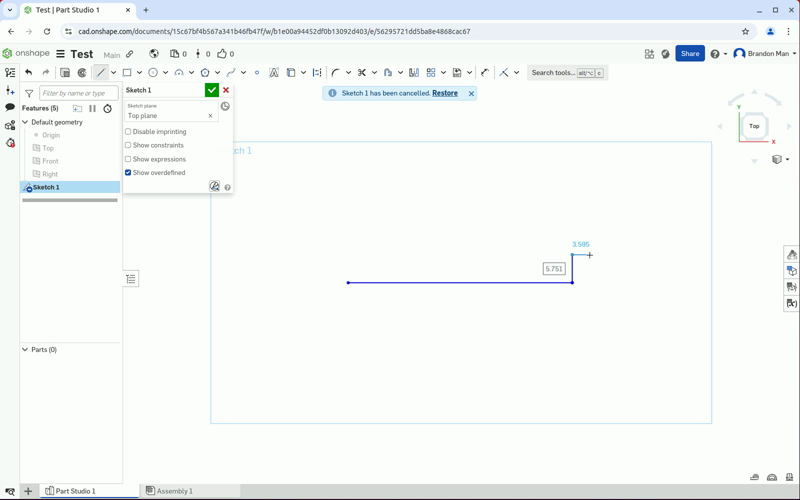
mouse_move(553, 254)
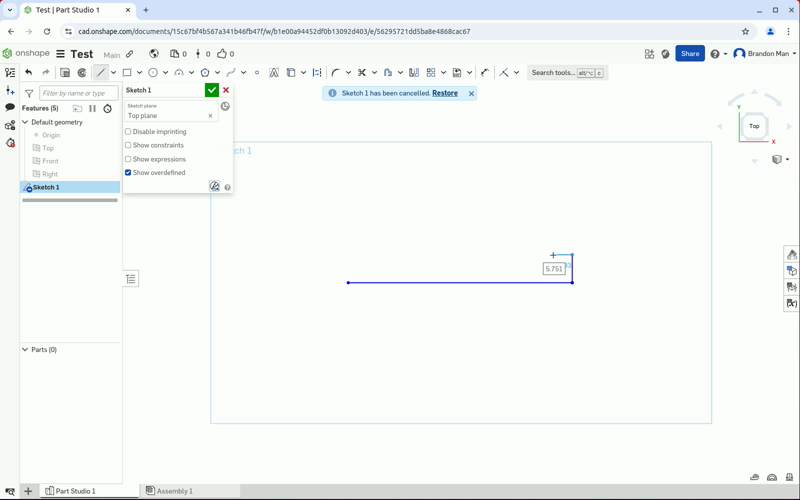
click(553, 254)
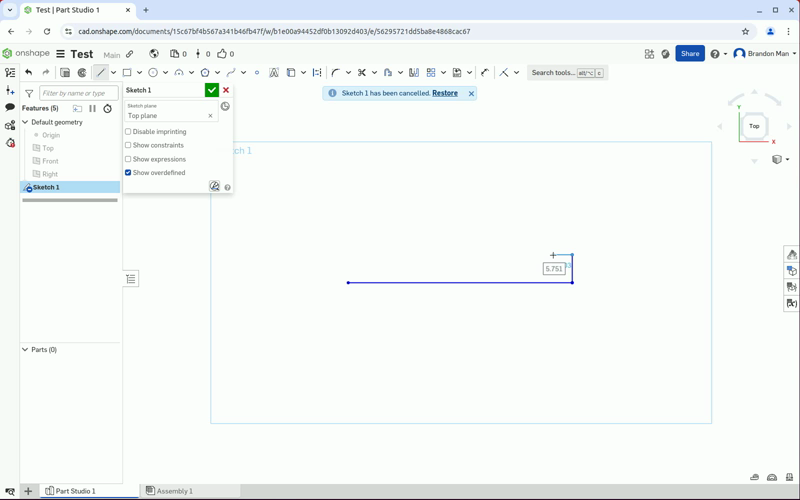
key_up(shift)
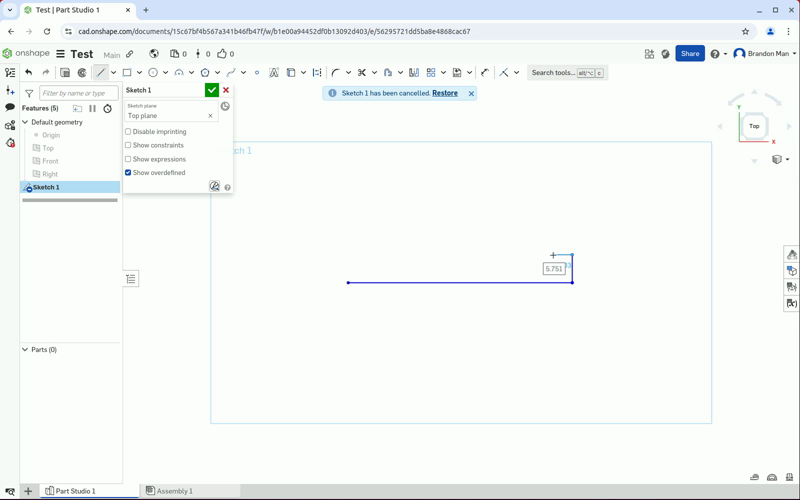
key_down(shift)
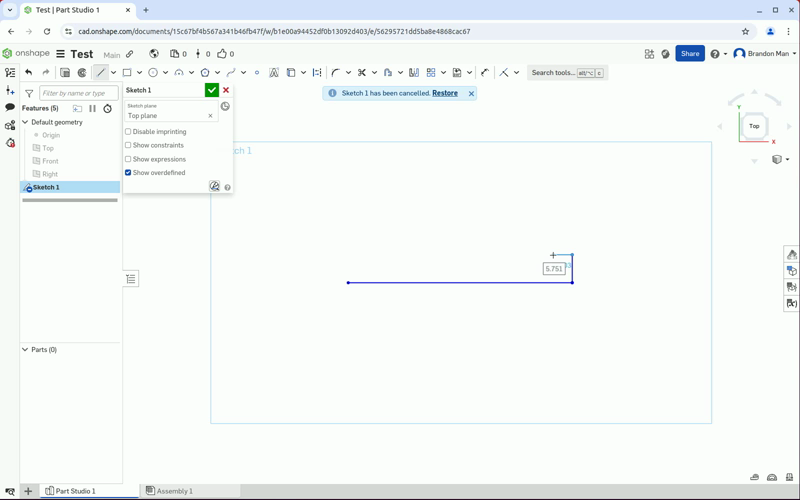
mouse_move(367, 254)
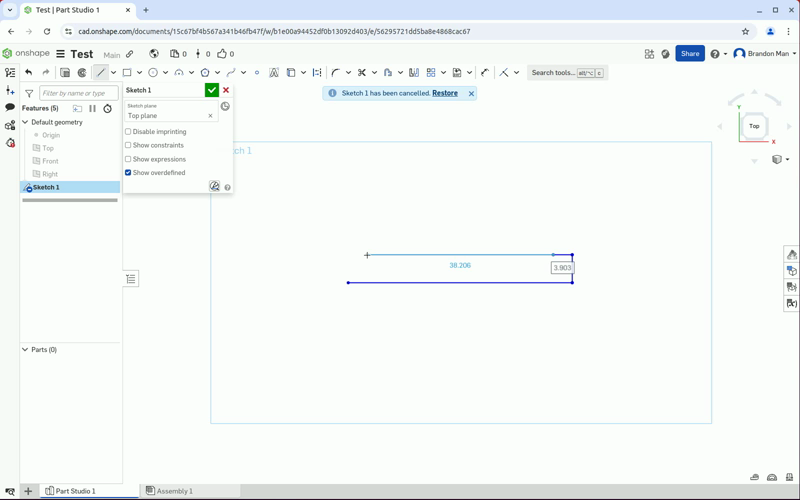
click(367, 254)
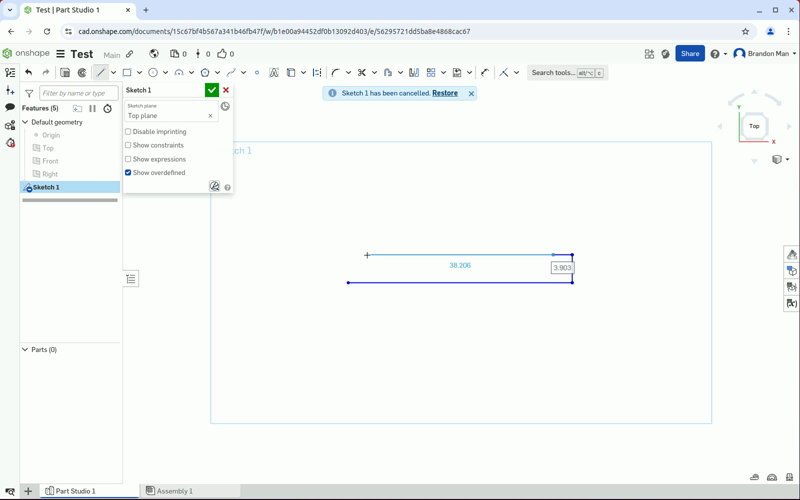
key_up(shift)
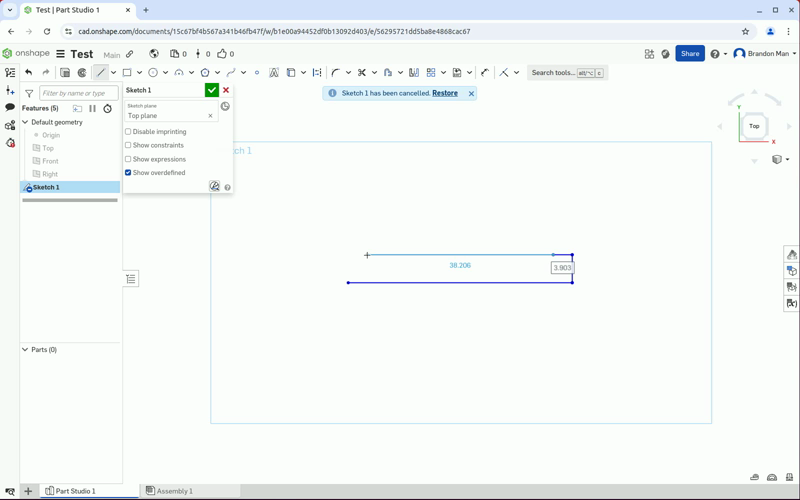
key_down(shift)
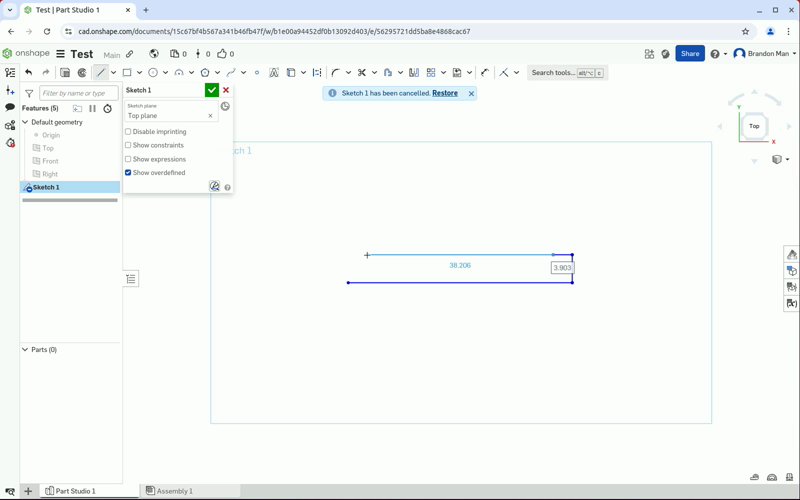
mouse_move(397, 254)
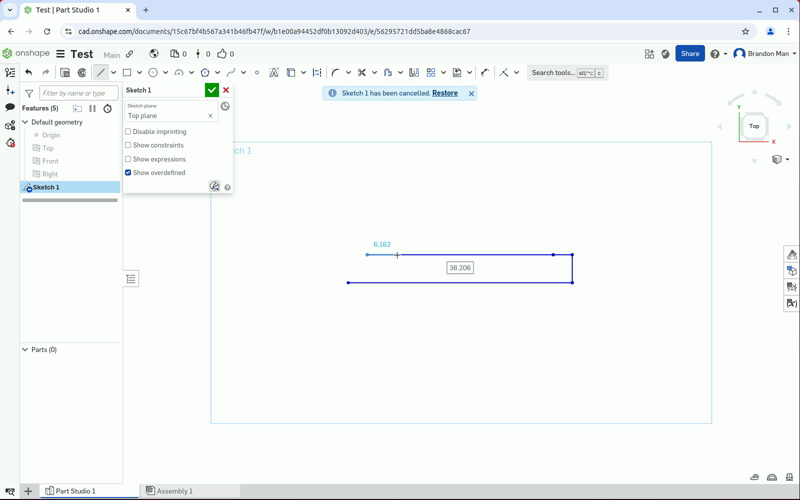
mouse_move(348, 254)
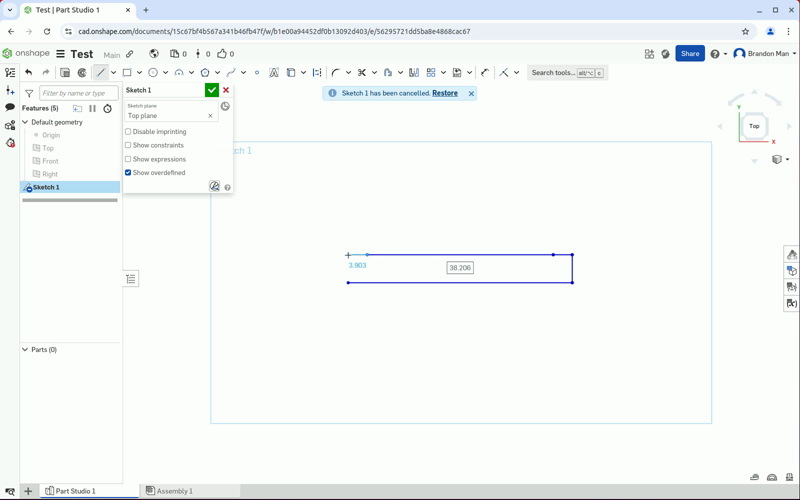
click(348, 254)
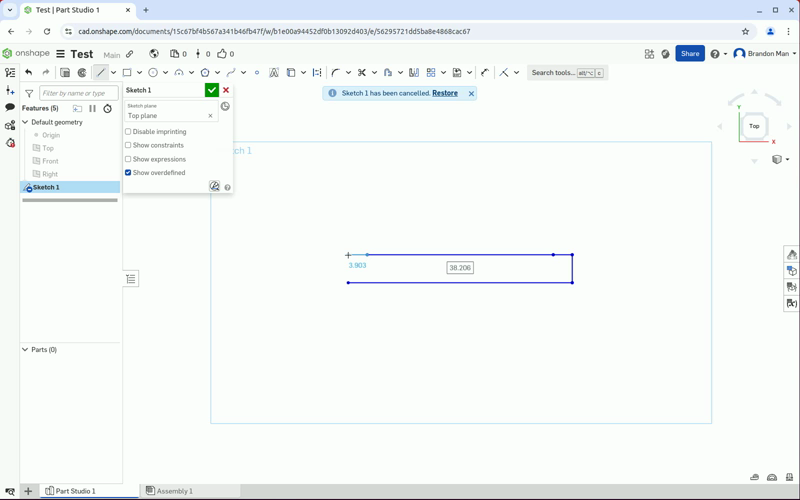
key_up(shift)
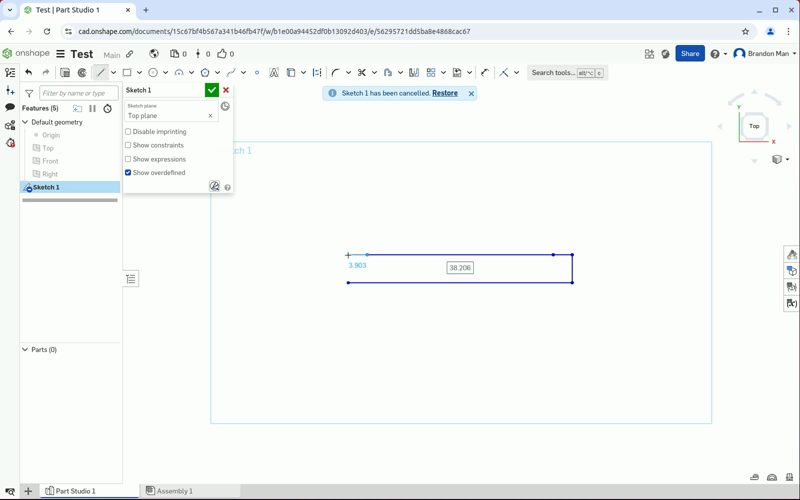
mouse_move(378, 254)
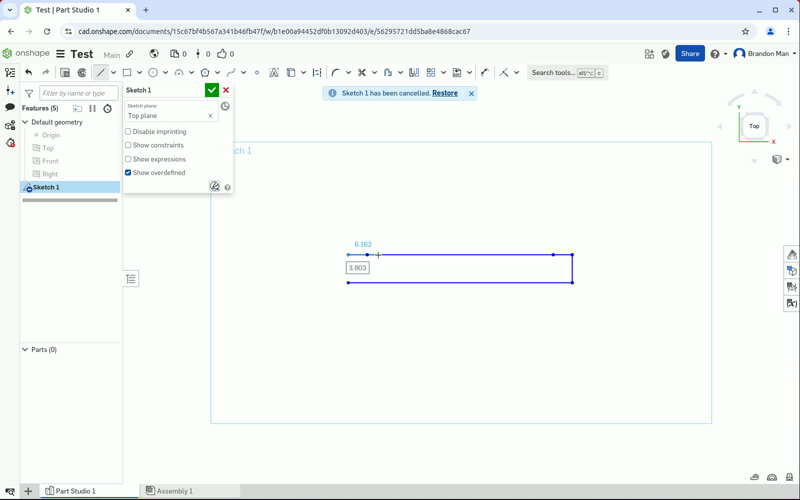
key_down(shift)
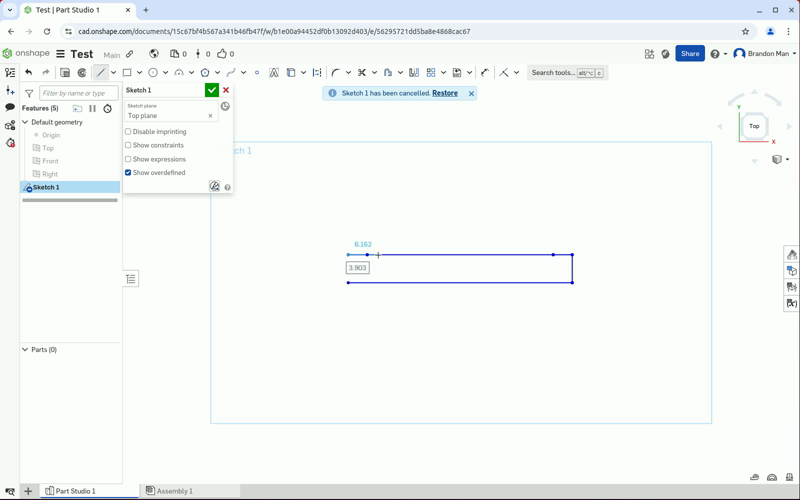
mouse_move(348, 282)
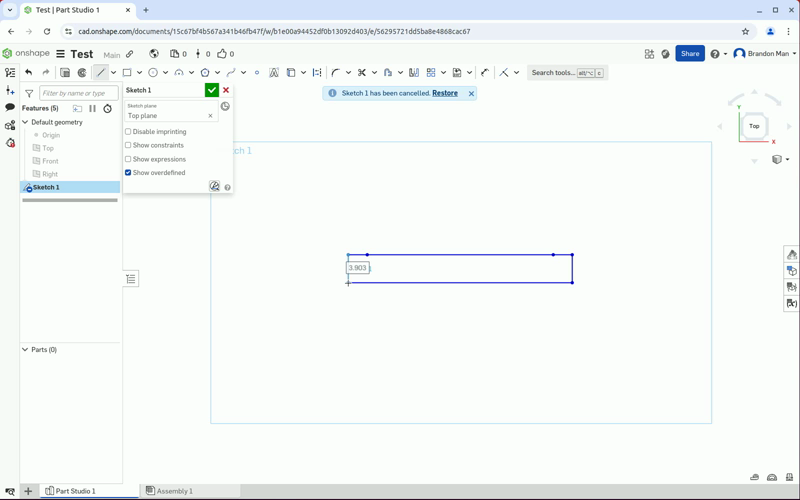
key_up(shift)
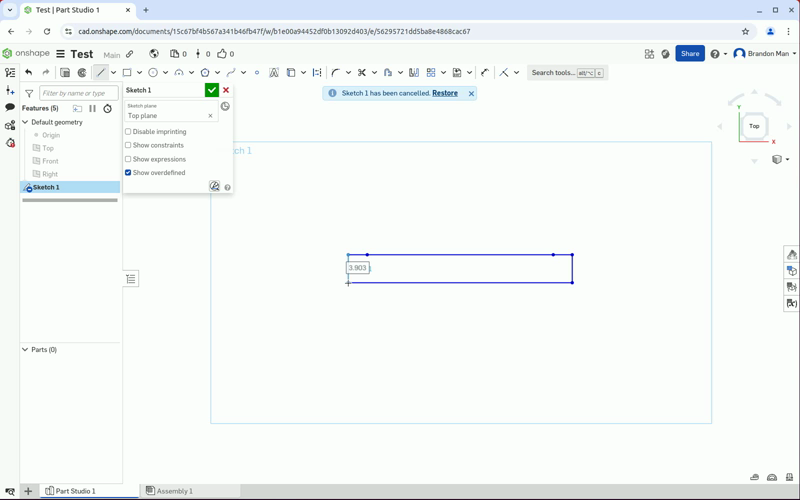
click(348, 282)
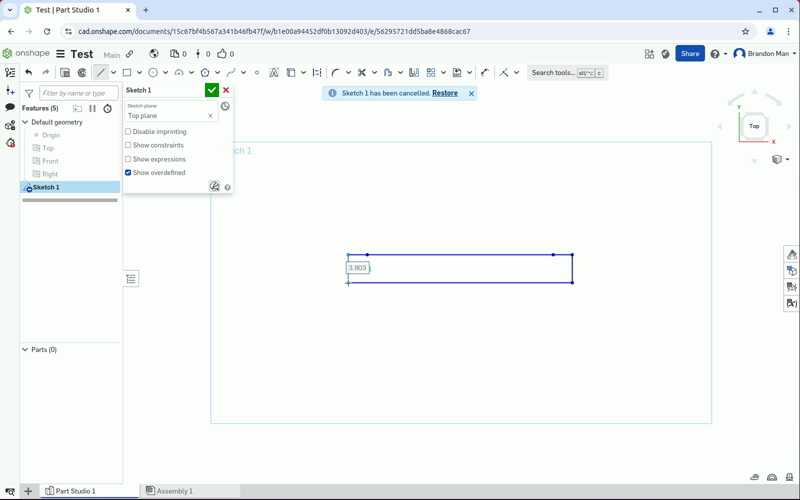
key(esc)
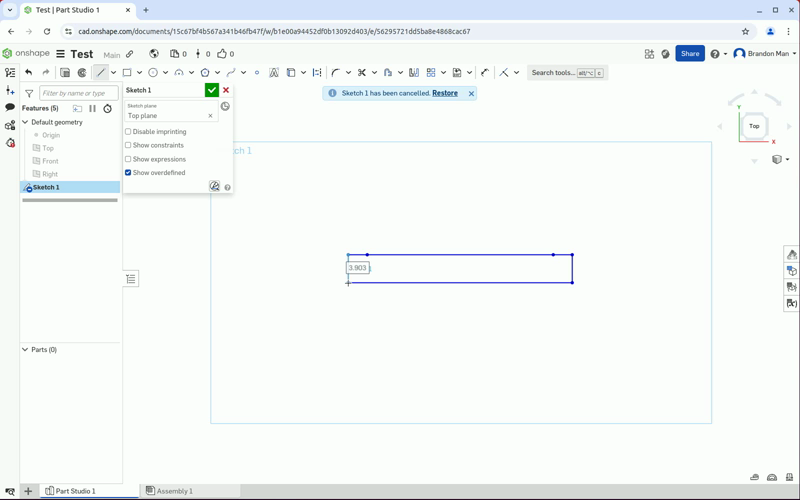
mouse_move(535, 273)
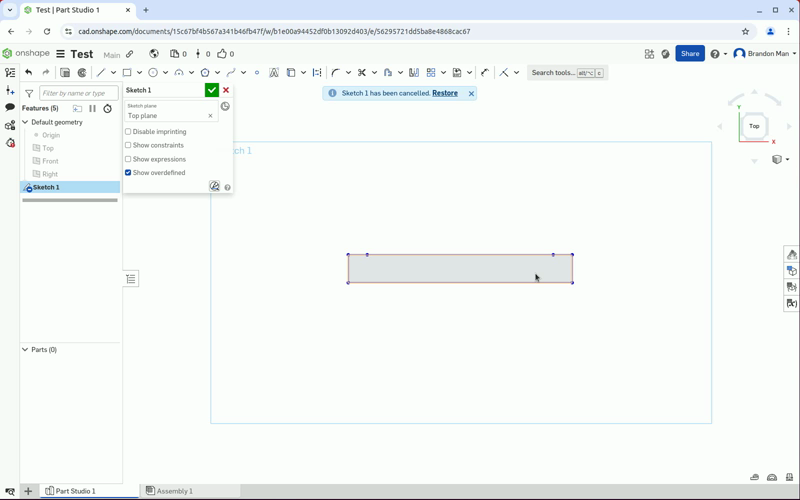
click(535, 273)
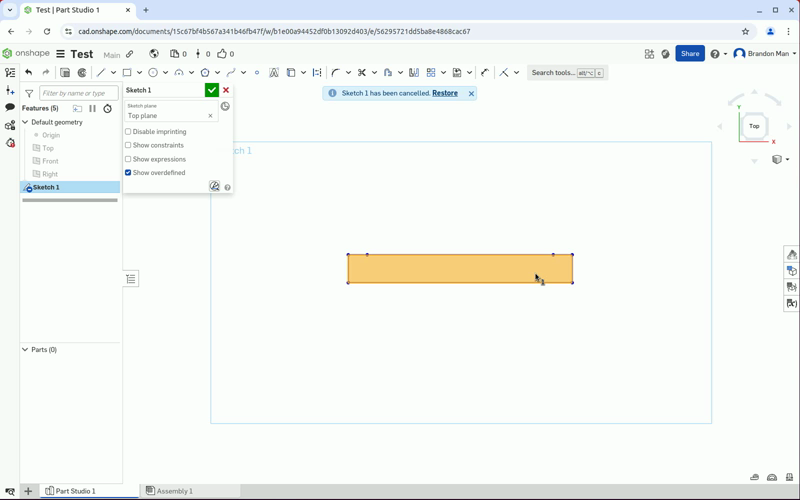
mouse_move(73, 352)
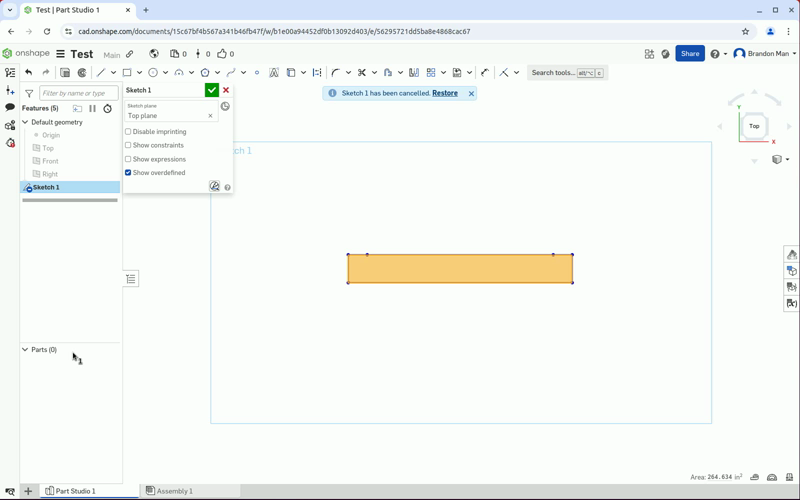
key(shift+y)
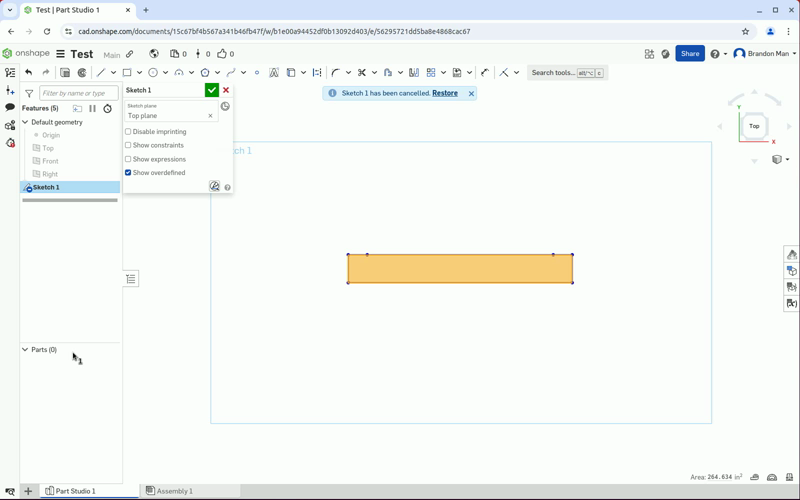
key(shift+e)
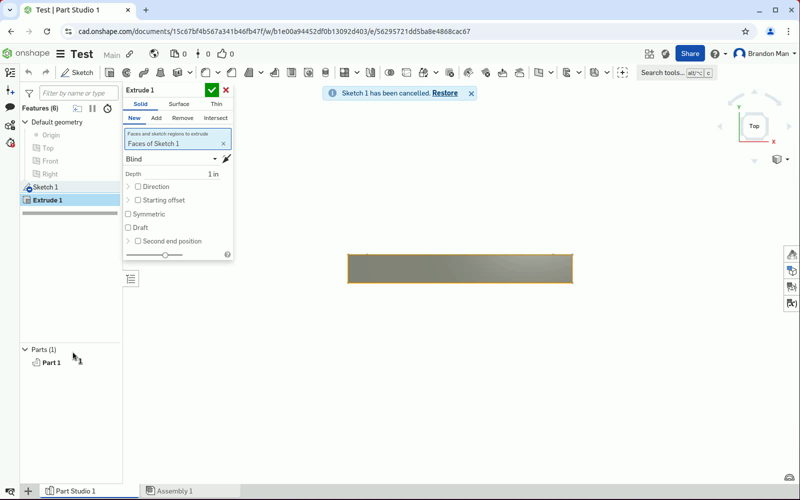
mouse_move(143, 106)
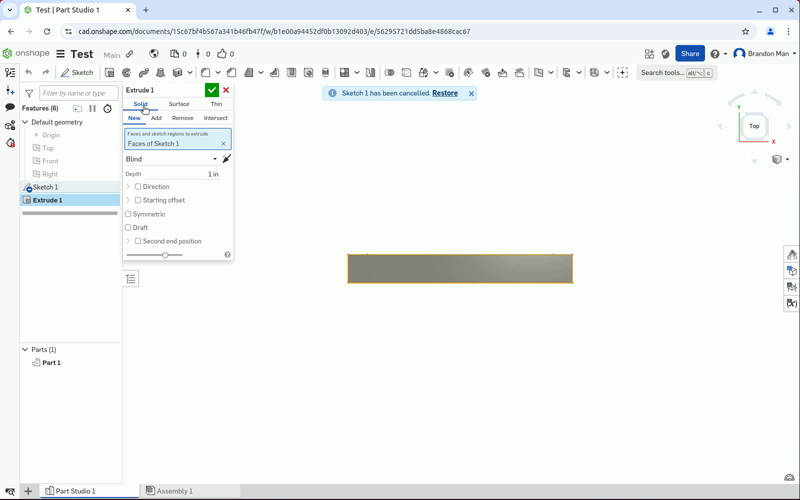
click(143, 106)
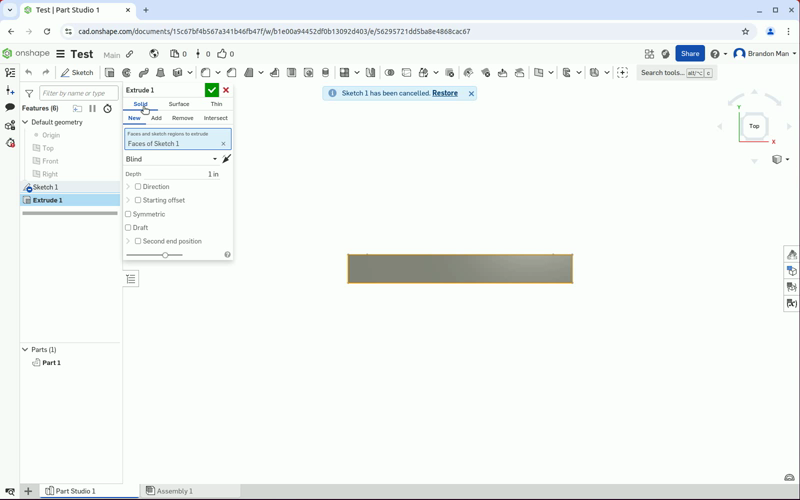
mouse_move(137, 120)
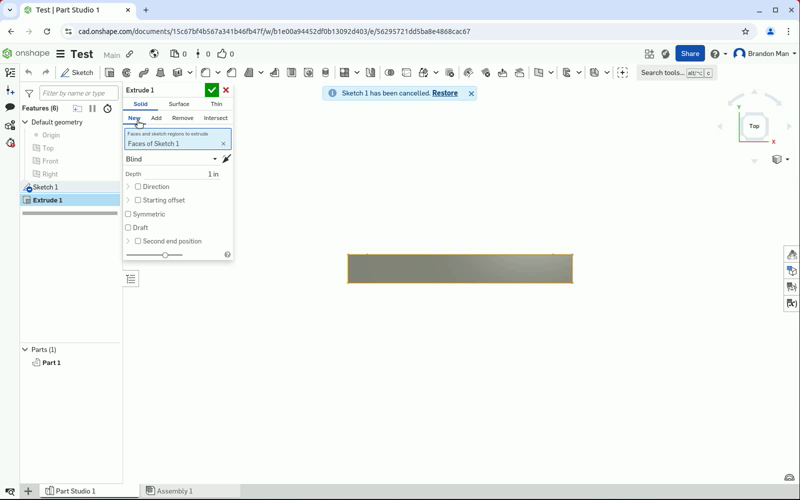
click(137, 120)
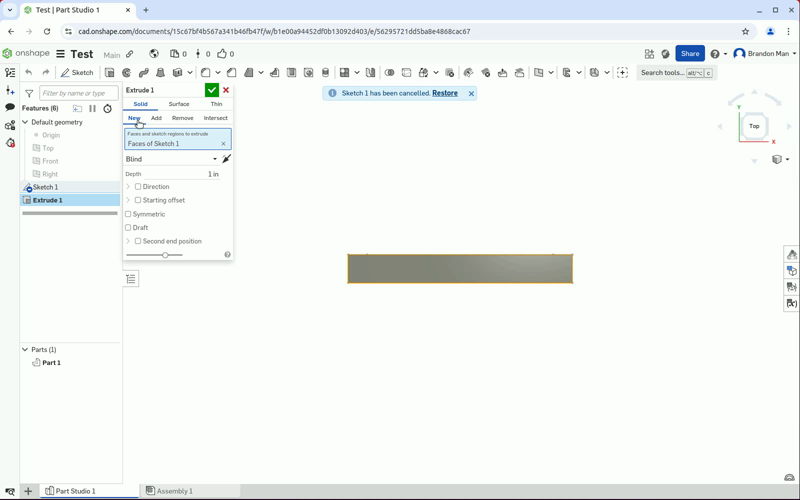
key(tab, 4)
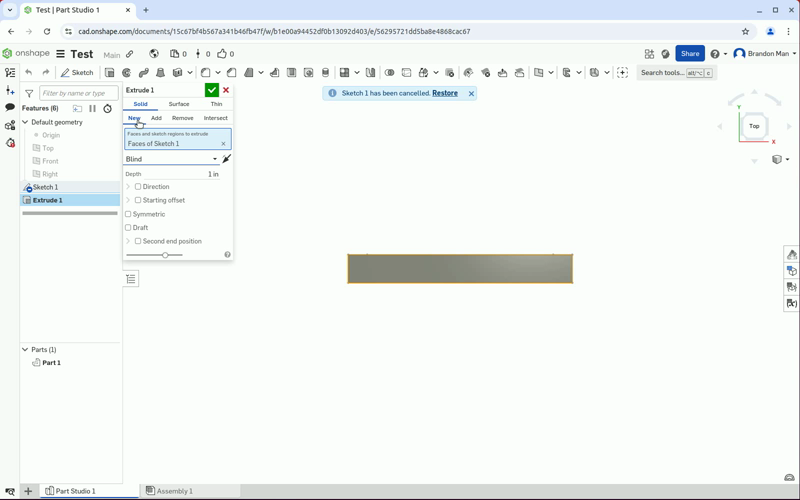
text(3.851)
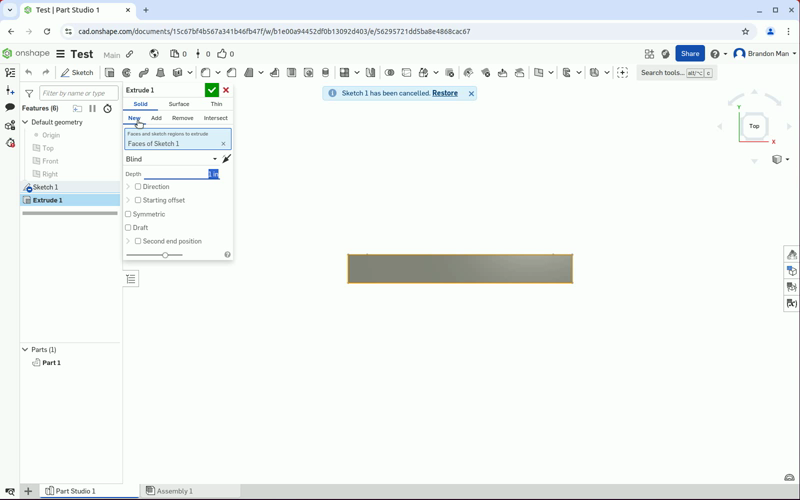
key(enter)
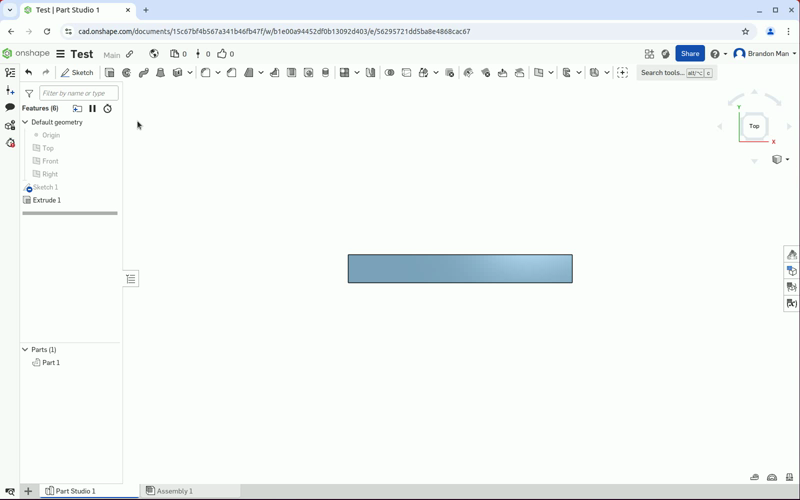
key(shift+h)
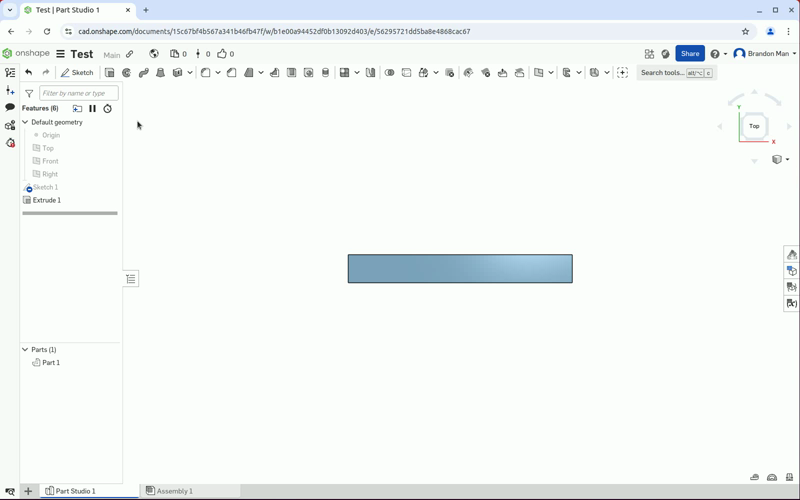
key(shift+h)
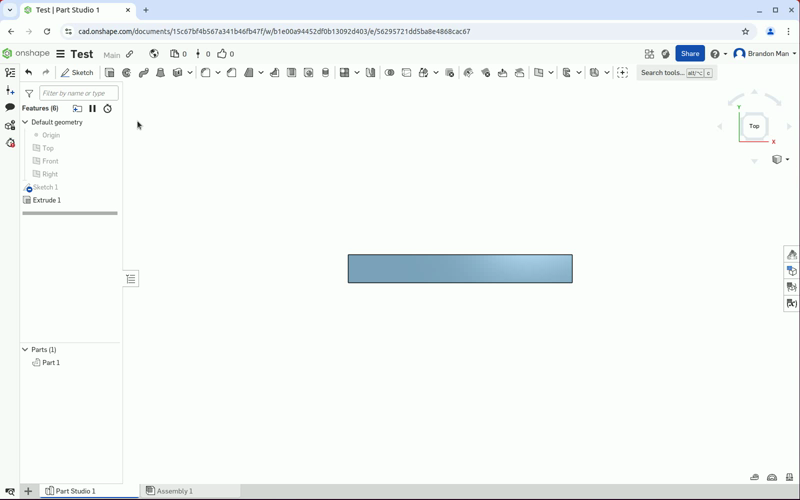
mouse_move(73, 189)
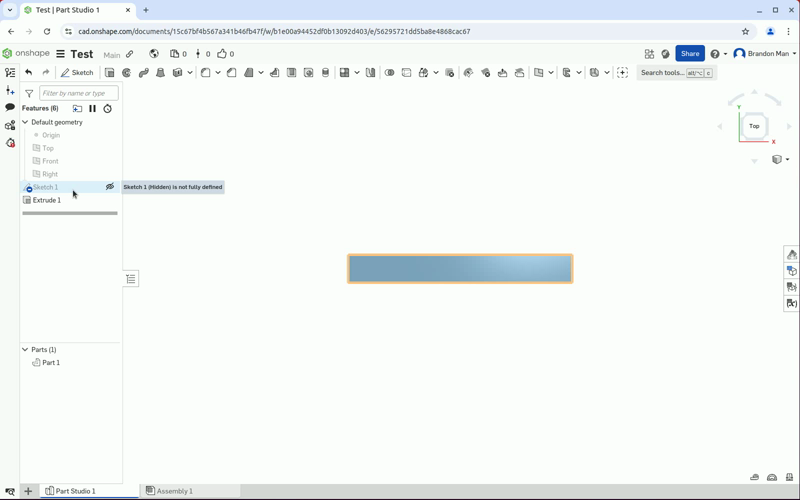
click(73, 189)
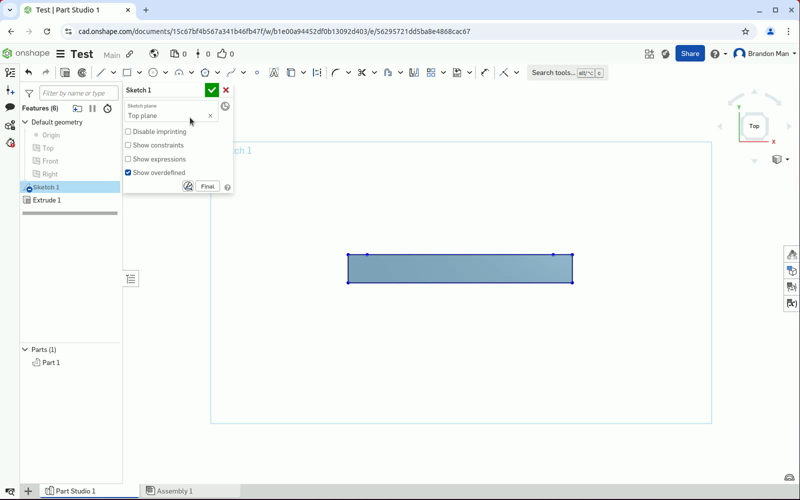
mouse_move(229, 92)
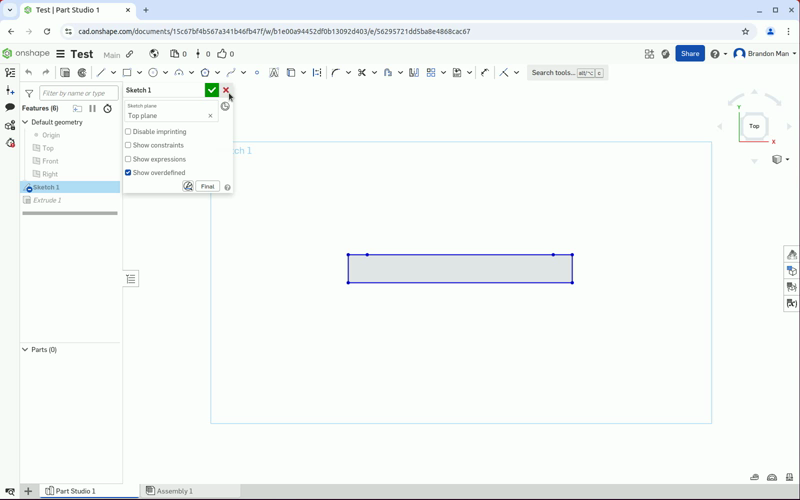
click(229, 92)
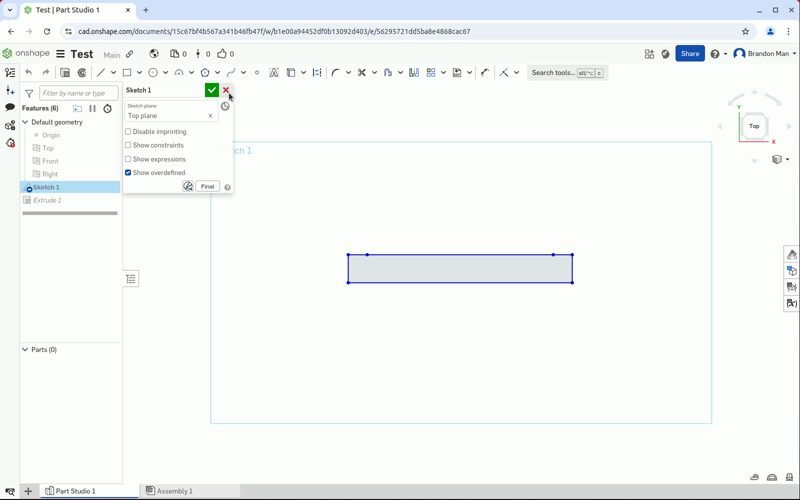
key(shift+s)
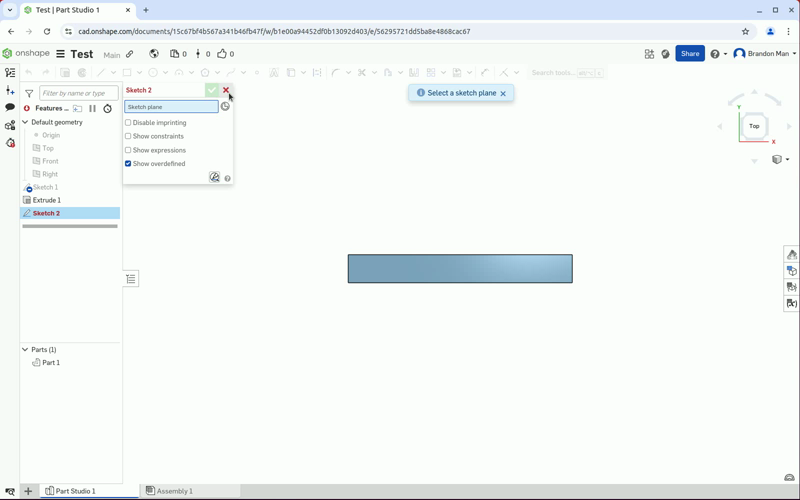
mouse_move(73, 150)
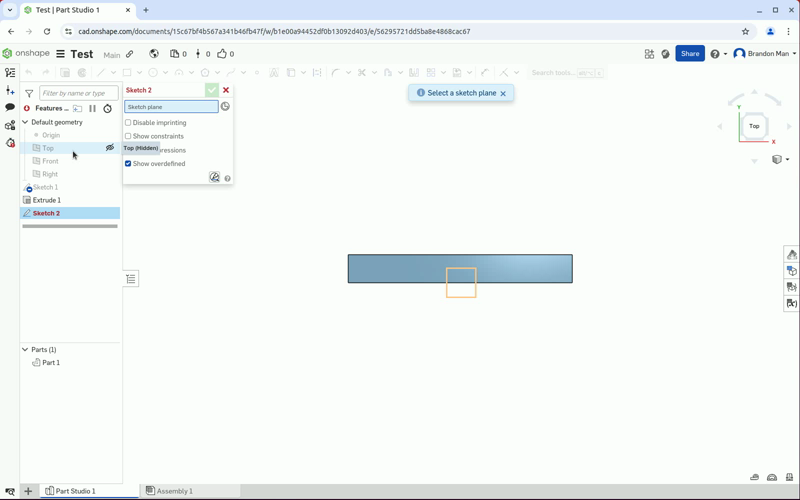
click(73, 150)
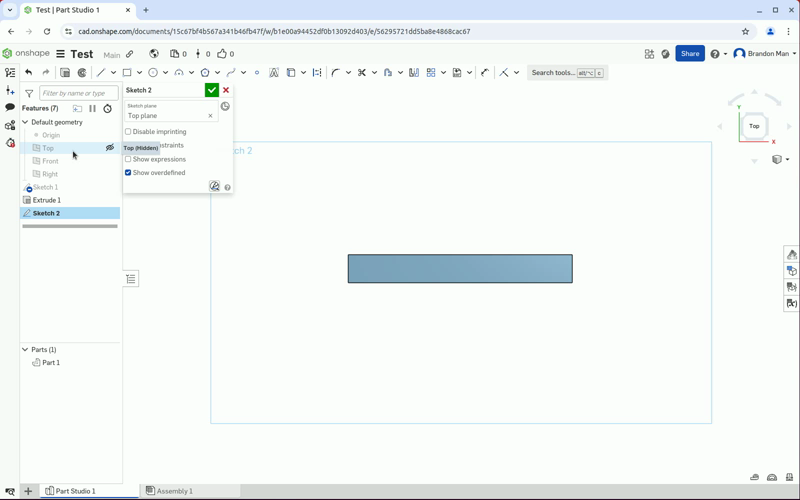
mouse_move(73, 352)
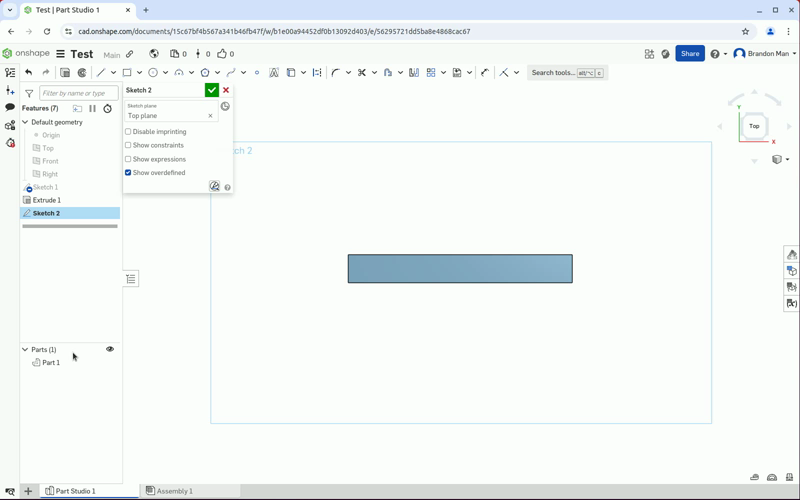
key(y)
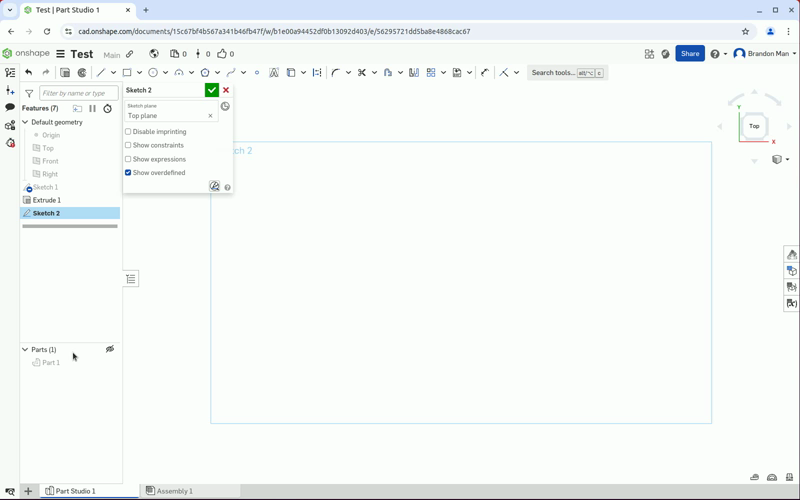
key(l)
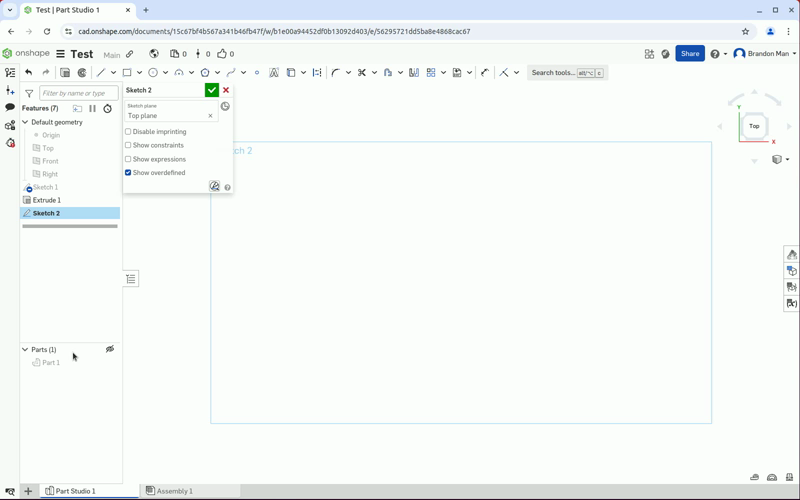
key_down(shift)
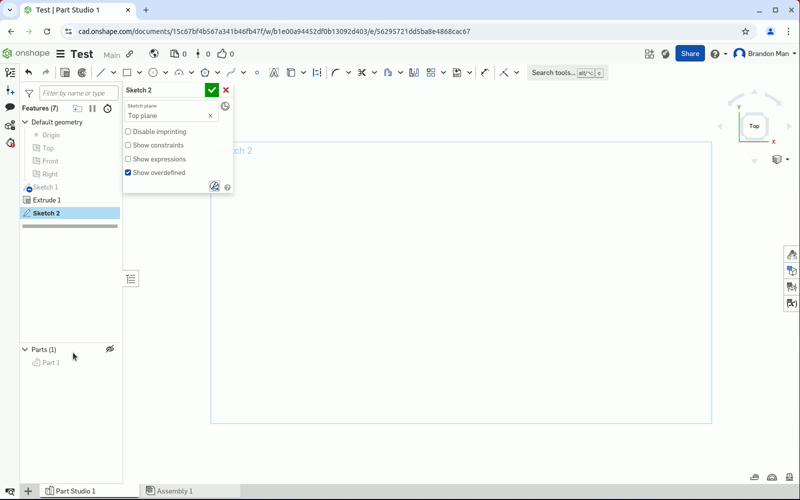
mouse_move(385, 198)
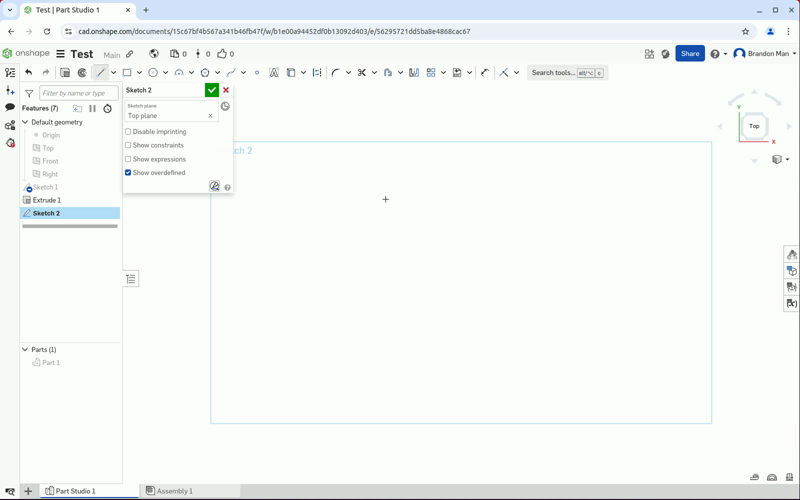
click(385, 198)
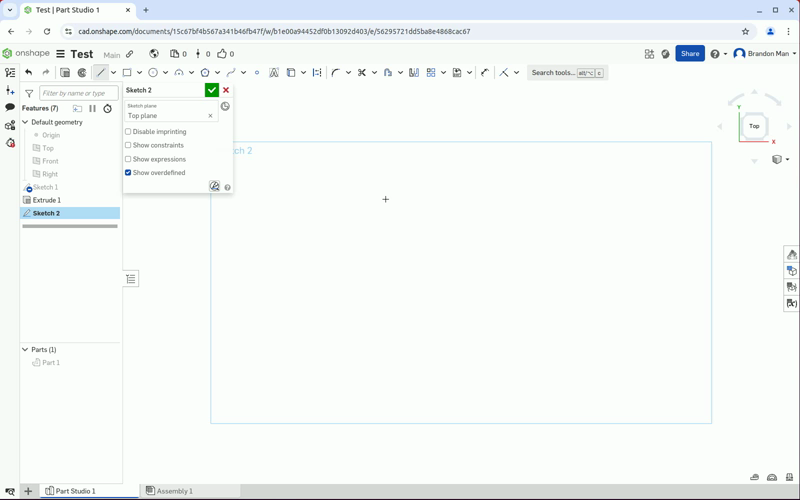
key_up(shift)
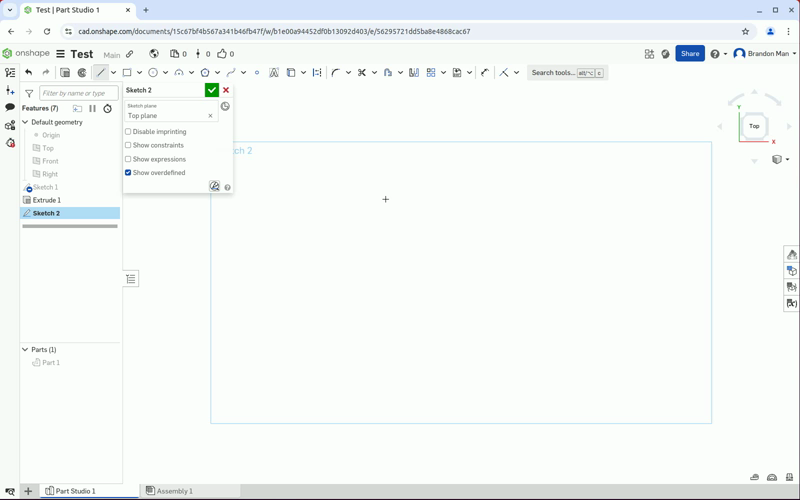
key_down(shift)
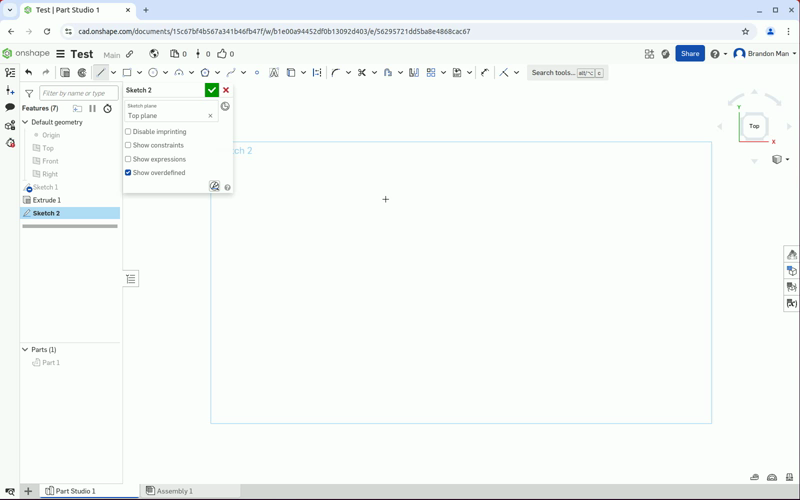
mouse_move(535, 198)
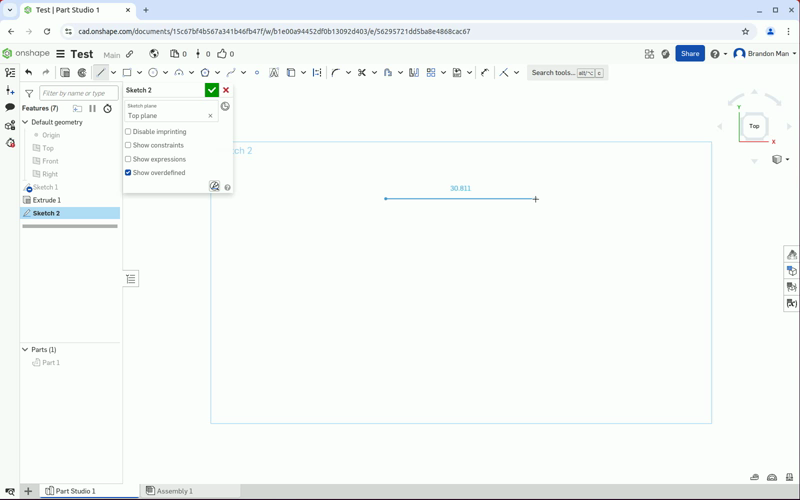
click(535, 198)
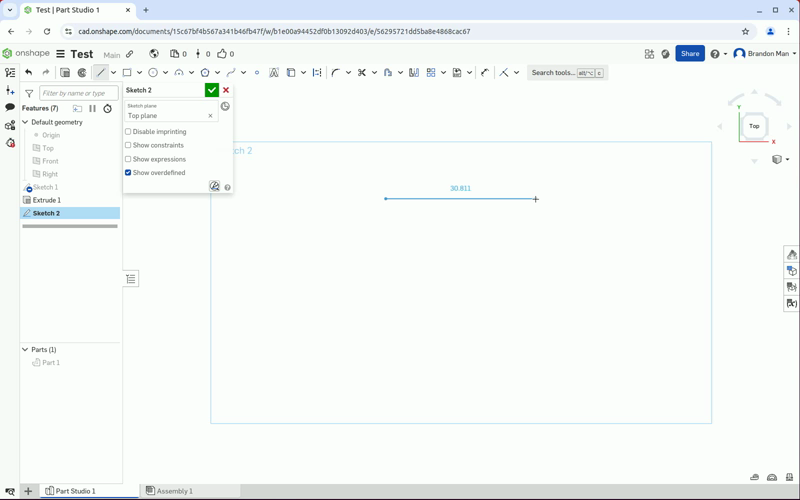
key_up(shift)
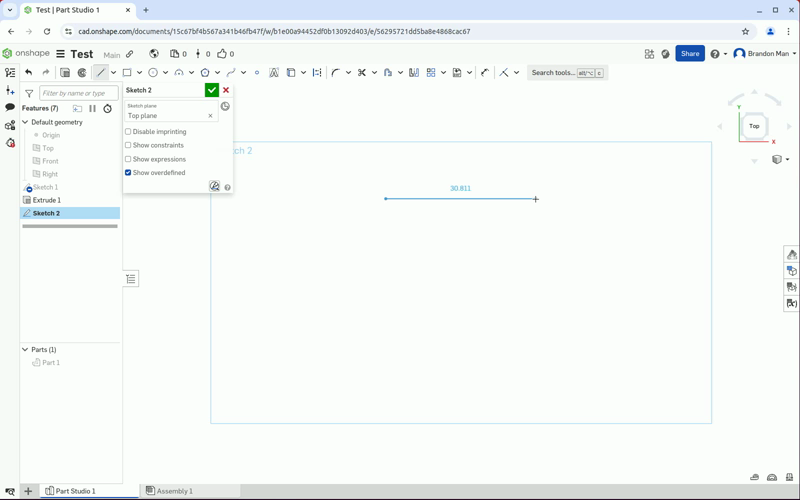
key_down(shift)
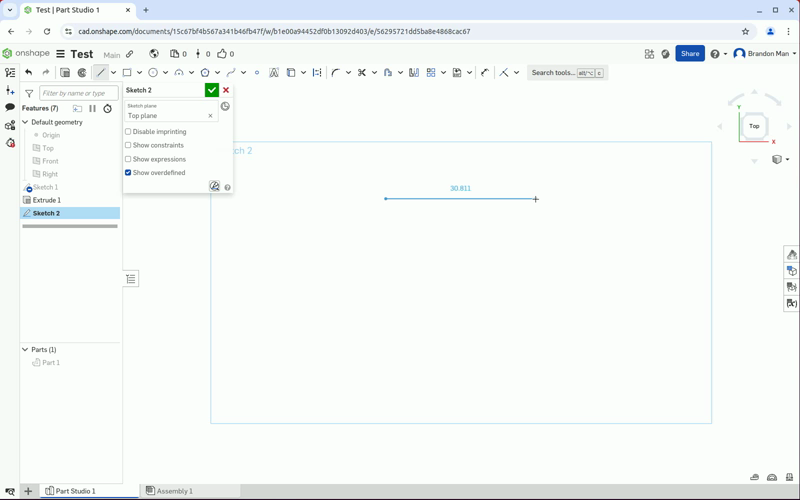
mouse_move(565, 198)
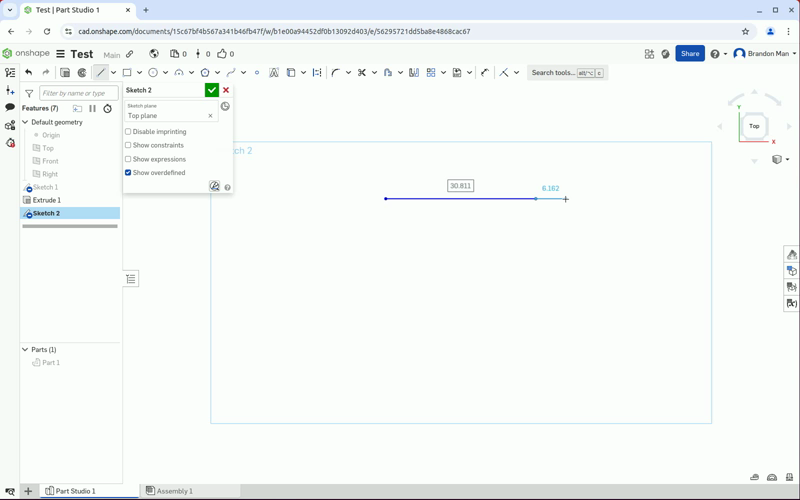
mouse_move(535, 170)
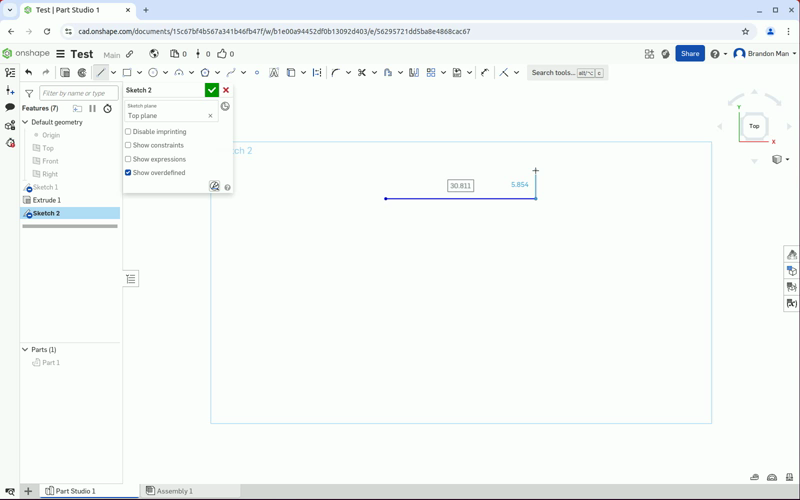
click(535, 170)
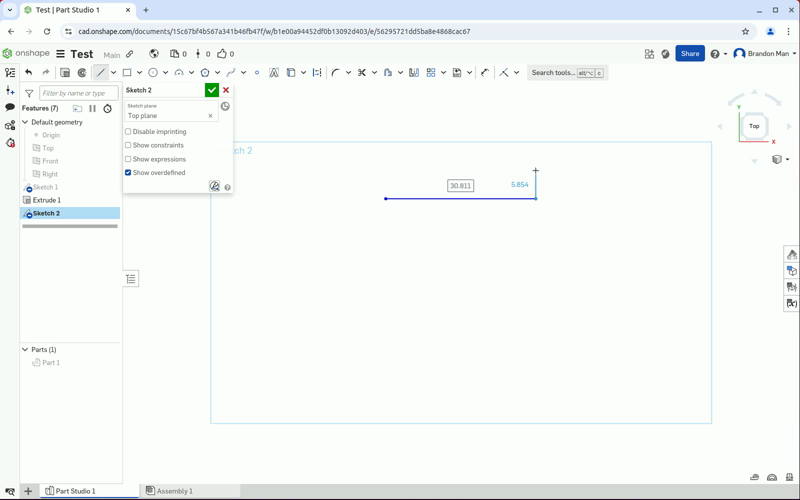
key_up(shift)
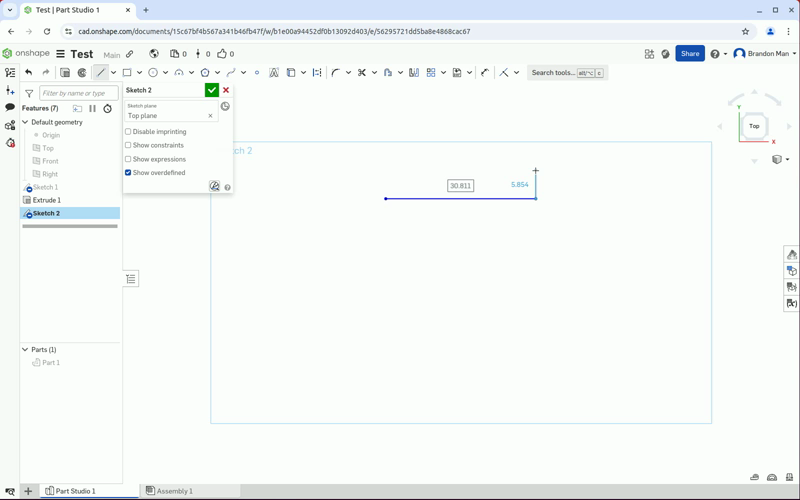
key_down(shift)
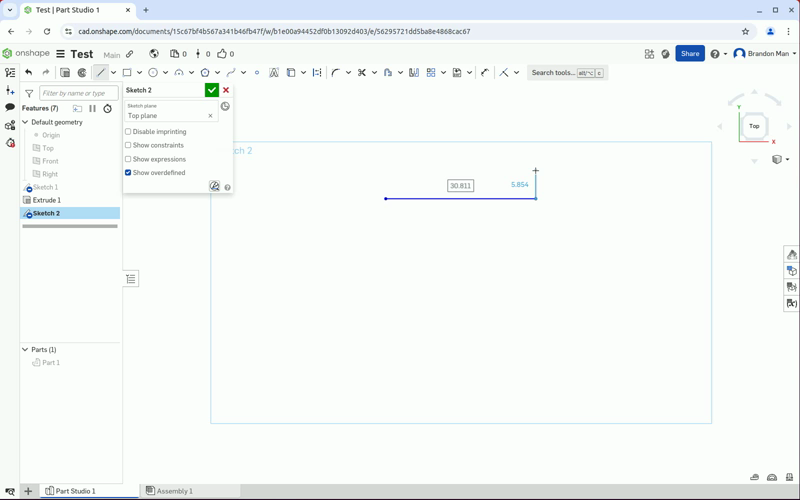
mouse_move(385, 170)
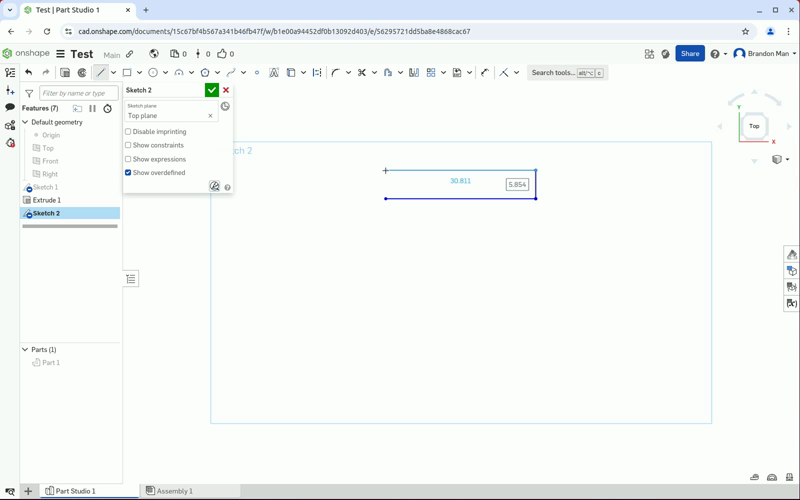
click(385, 170)
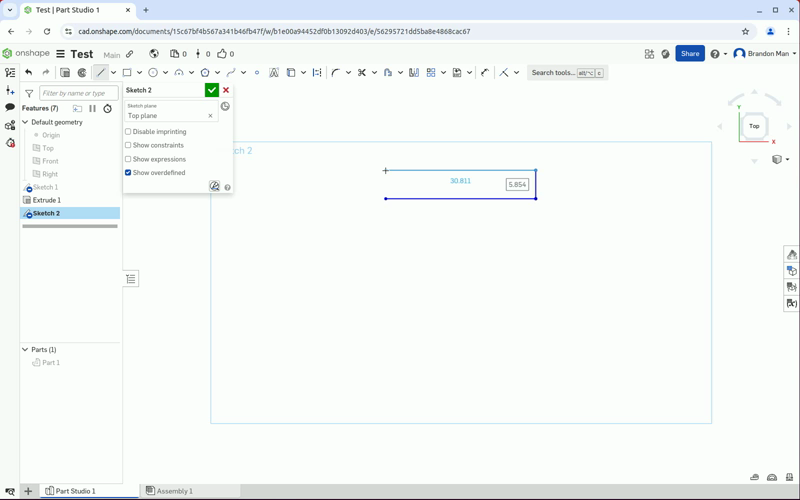
key_up(shift)
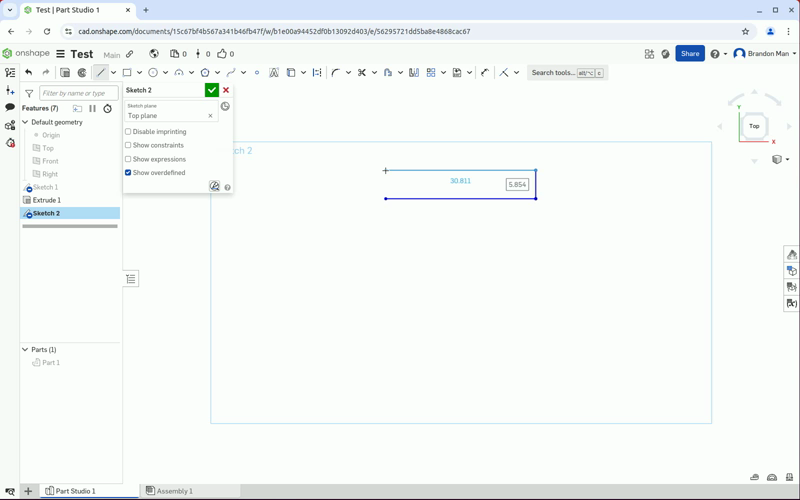
mouse_move(415, 170)
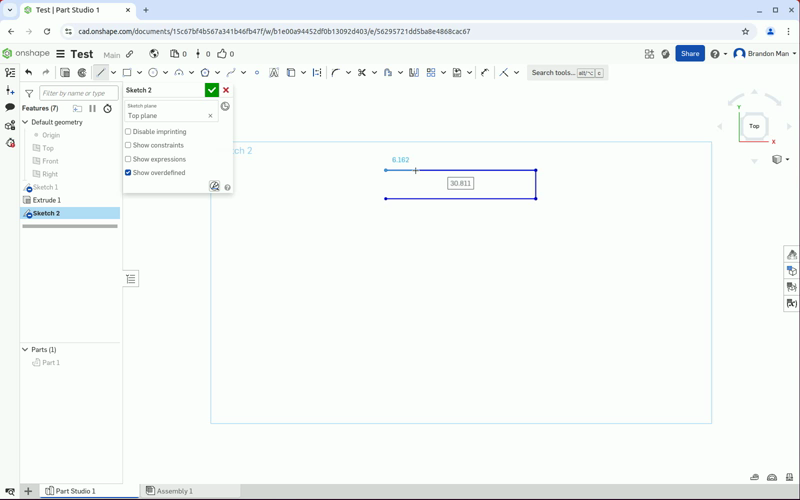
key_down(shift)
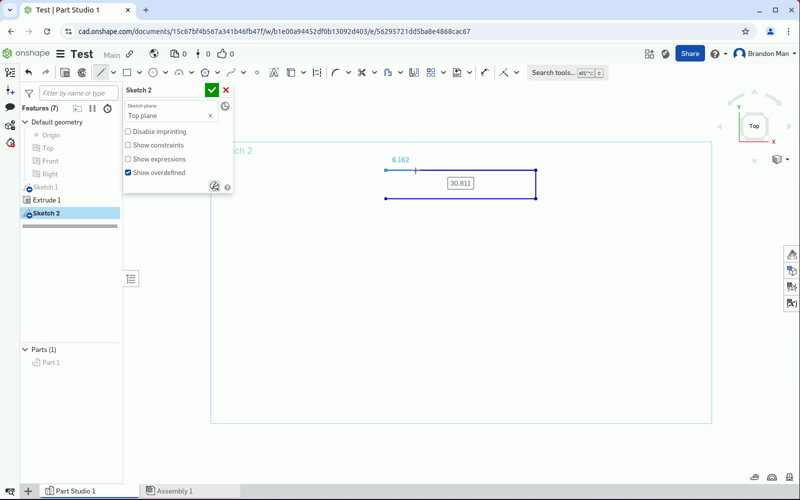
mouse_move(385, 198)
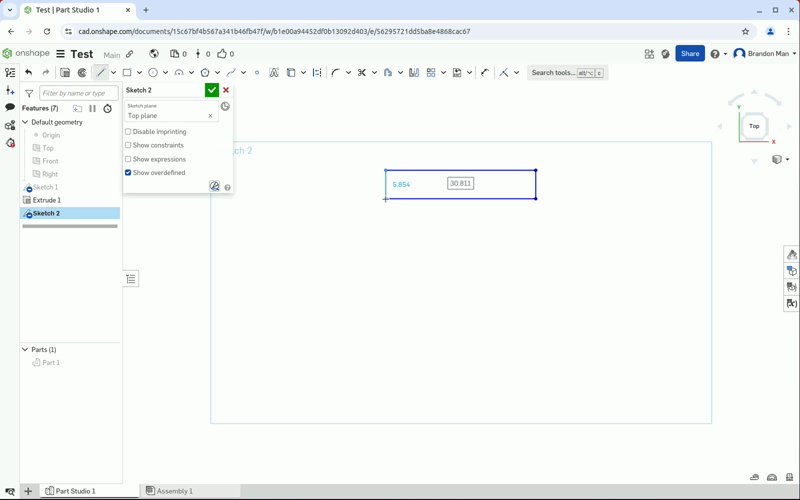
key_up(shift)
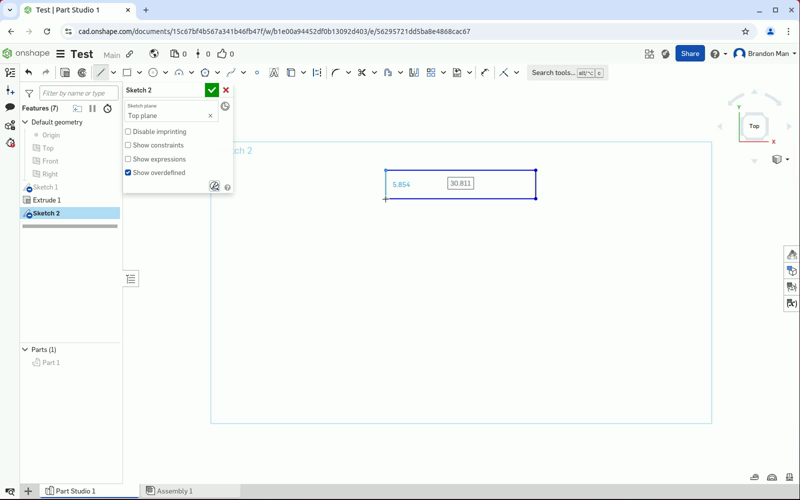
click(385, 198)
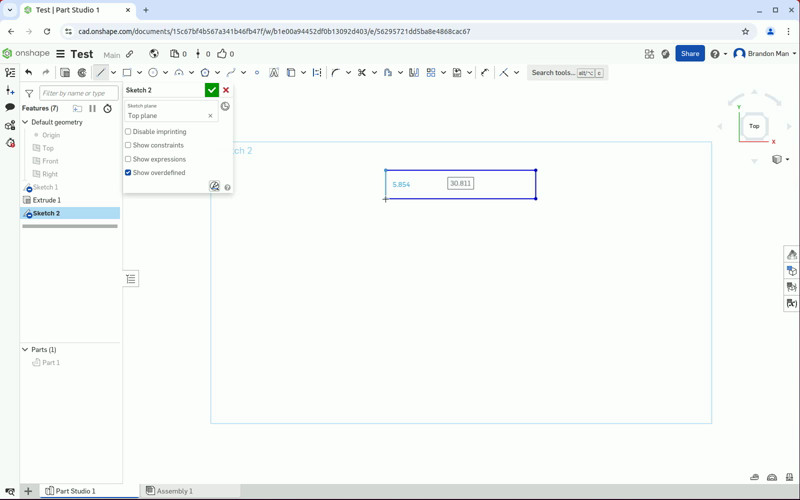
key(esc)
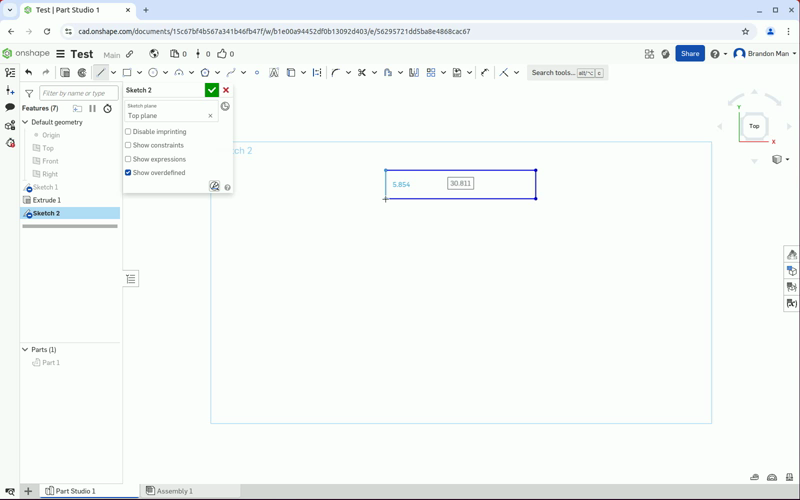
mouse_move(532, 185)
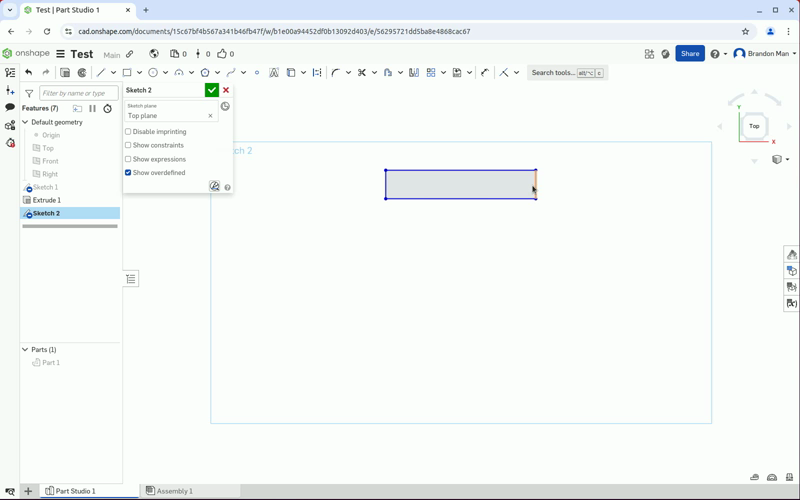
click(532, 185)
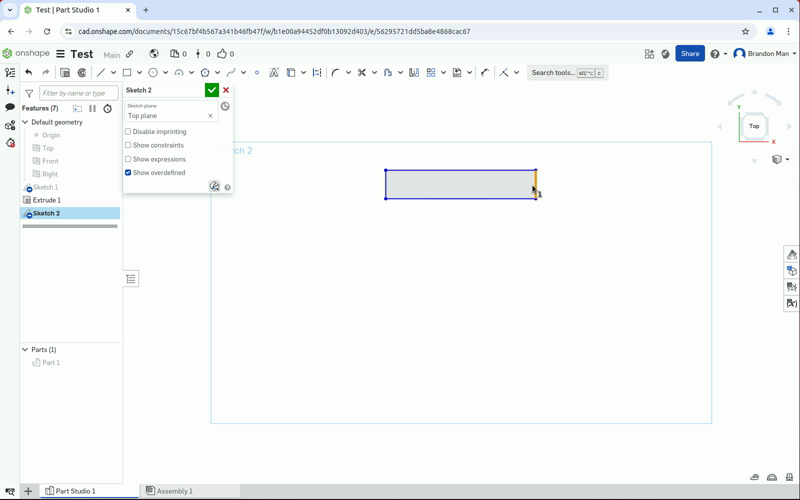
mouse_move(73, 352)
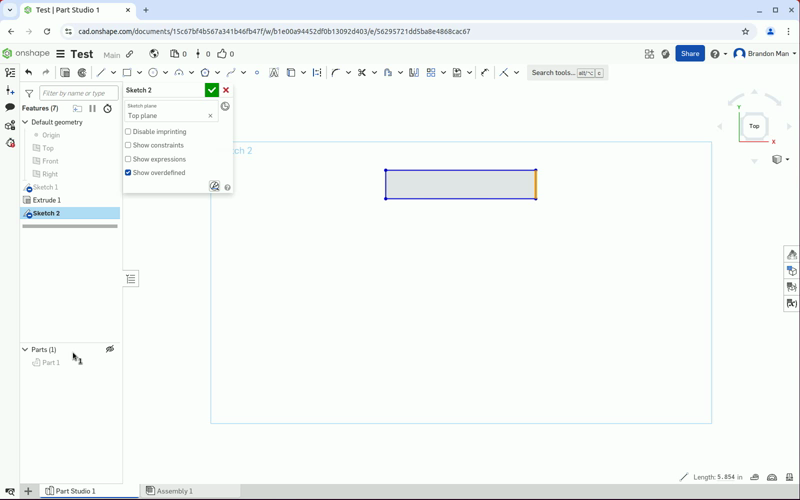
key(shift+y)
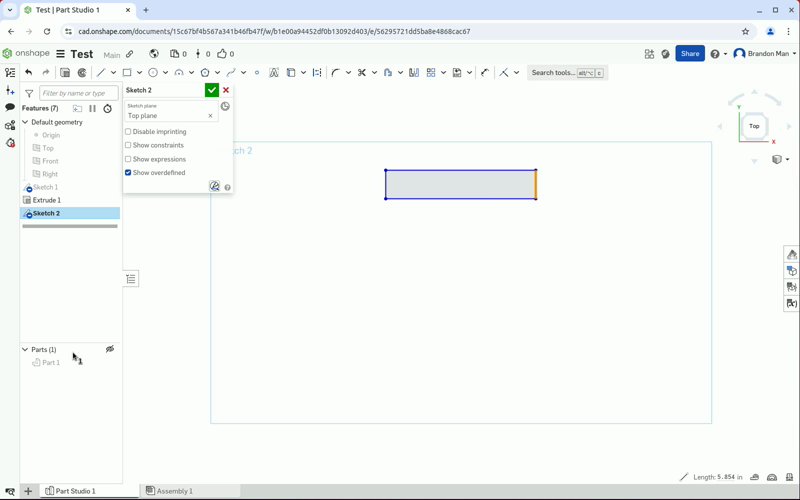
key(shift+e)
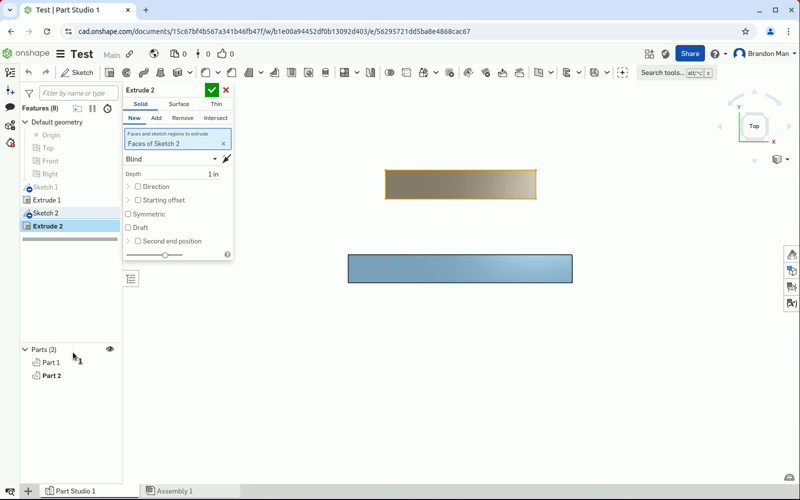
mouse_move(143, 106)
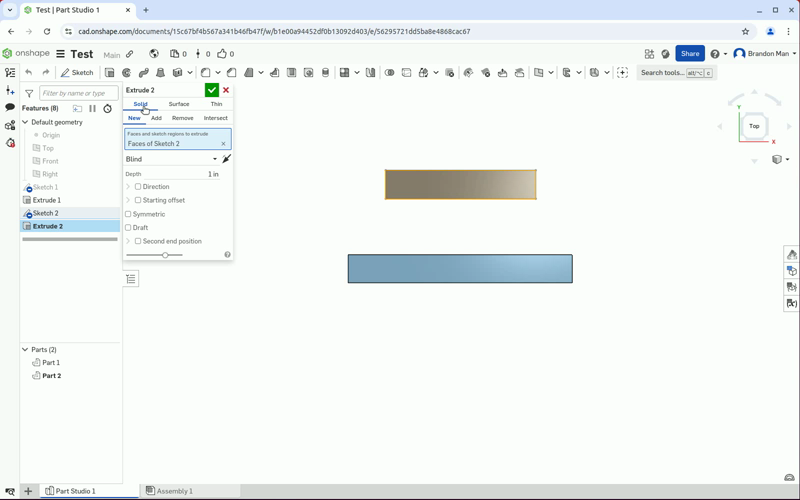
click(143, 106)
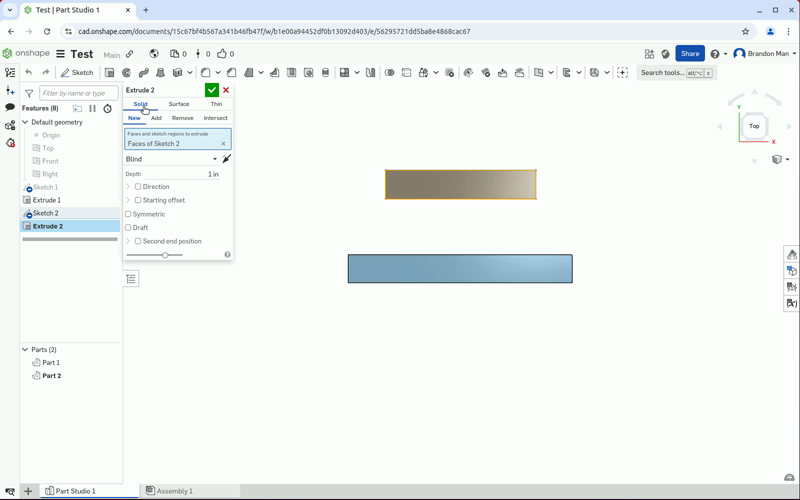
mouse_move(137, 120)
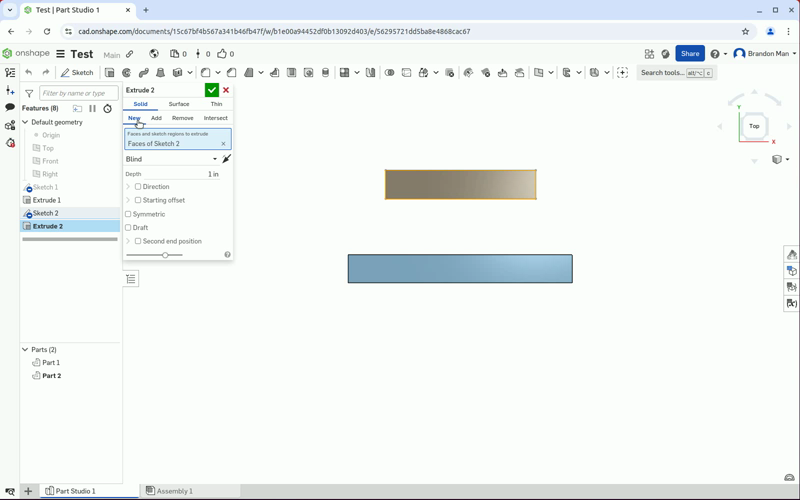
click(137, 120)
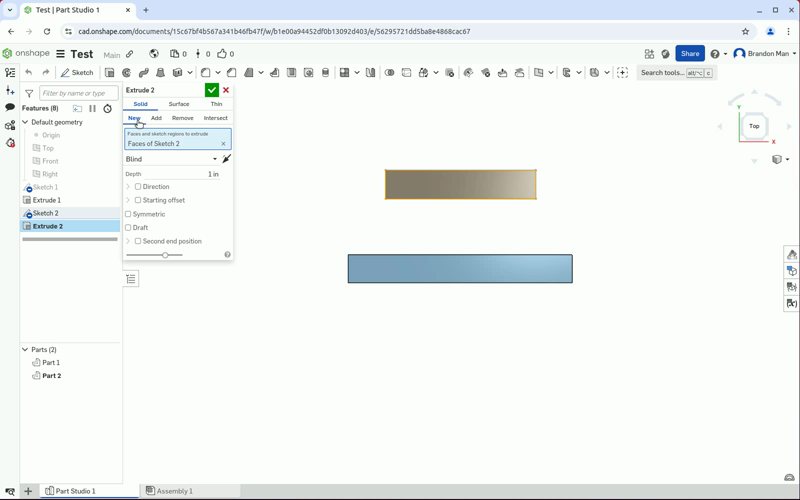
key(tab, 4)
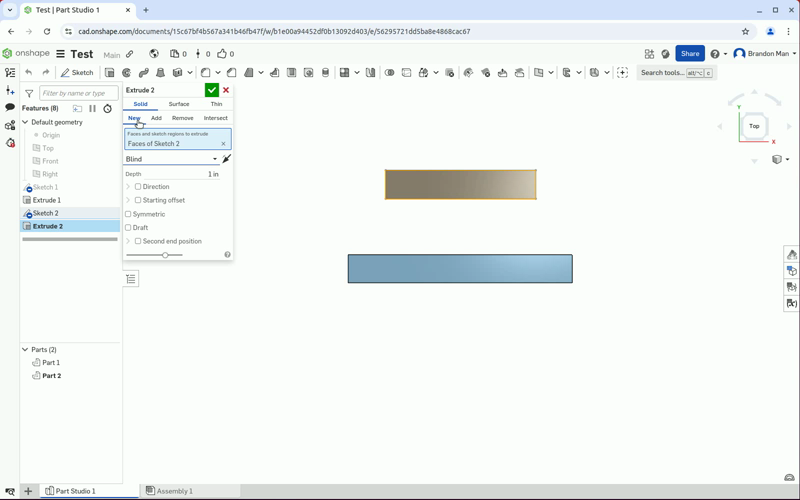
text(3.851)
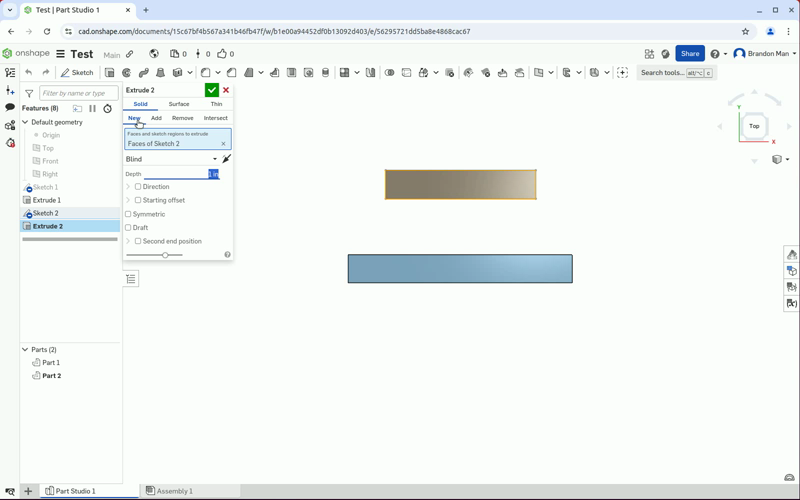
key(enter)
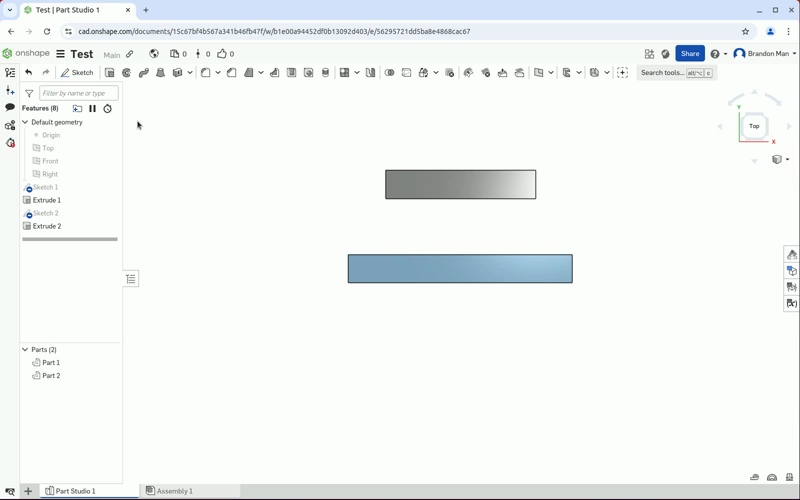
key(shift+h)
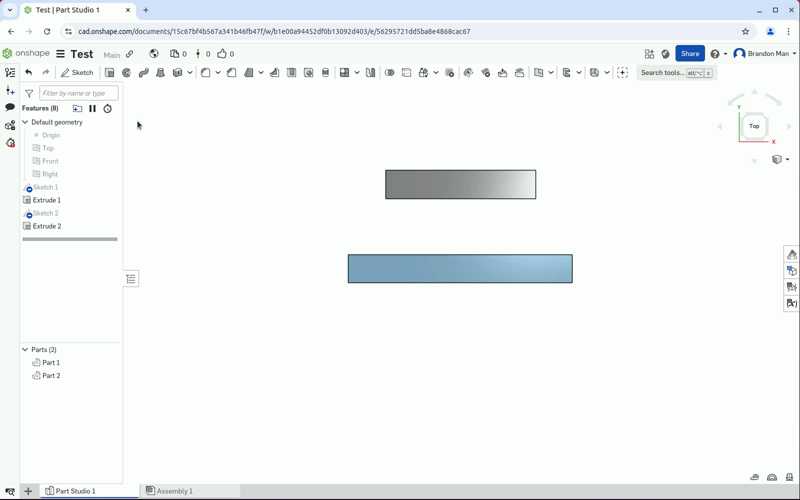
key(shift+h)
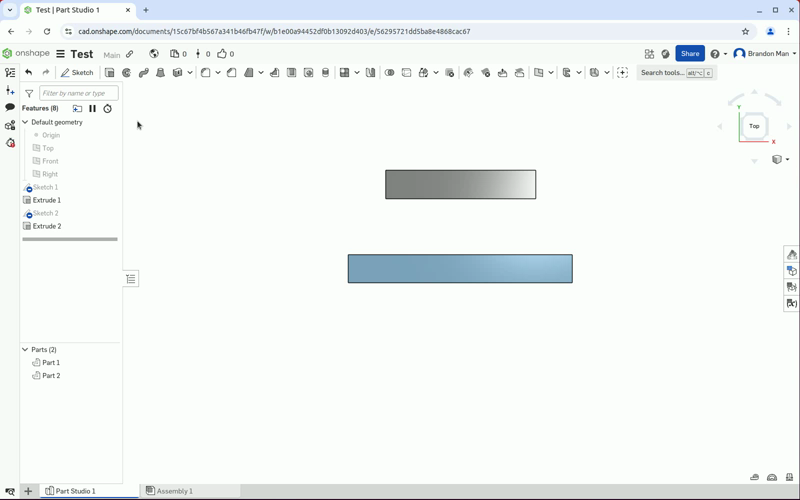
mouse_move(73, 189)
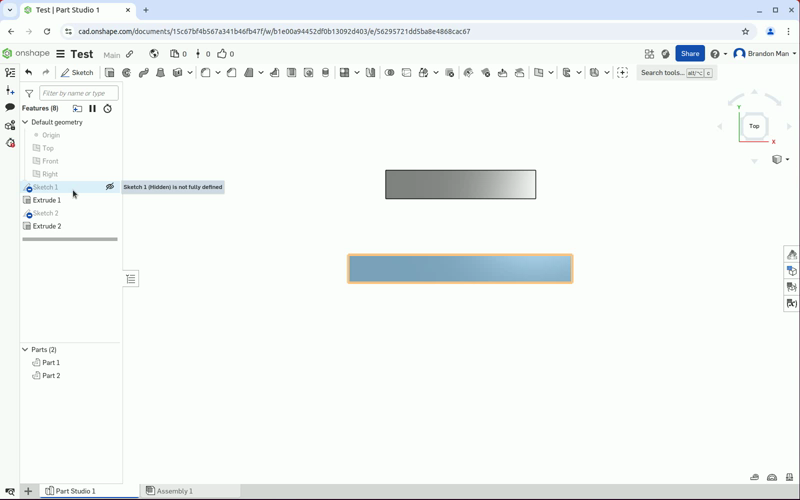
click(73, 189)
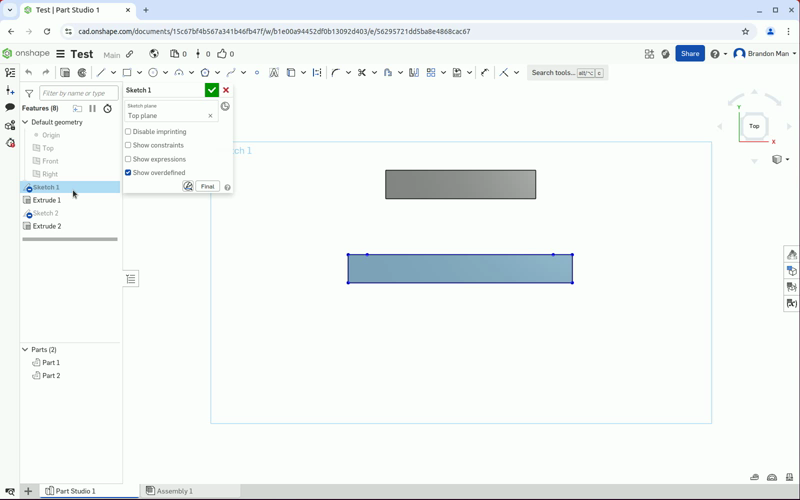
mouse_move(229, 92)
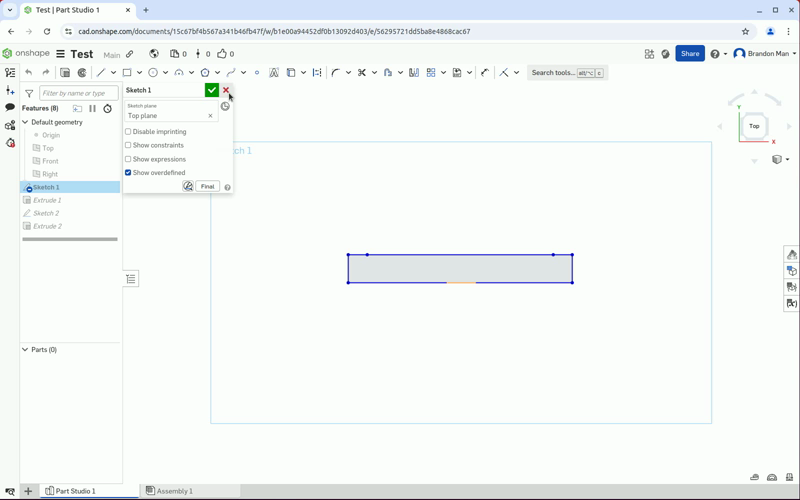
click(229, 92)
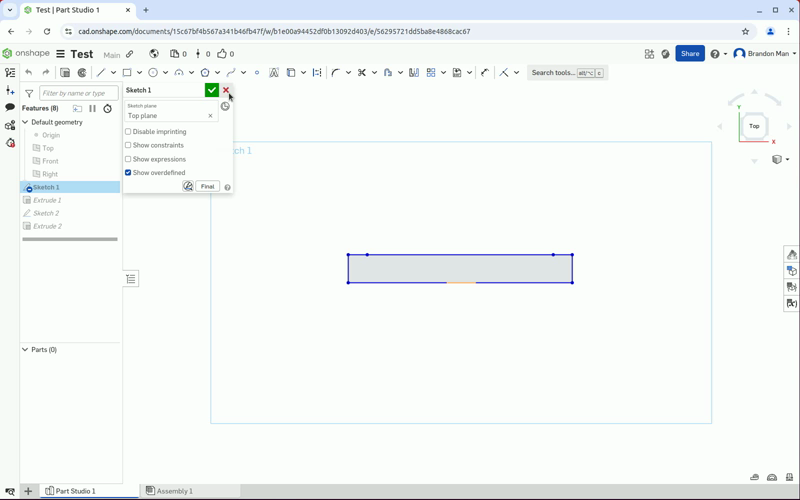
key(shift+s)
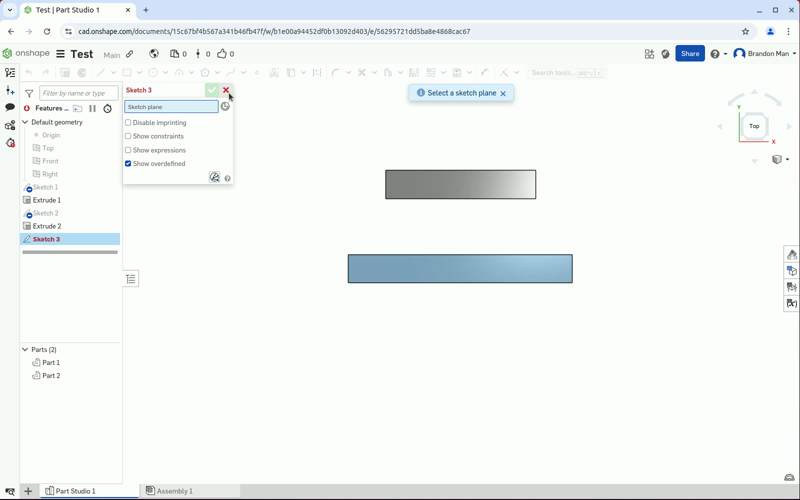
mouse_move(73, 150)
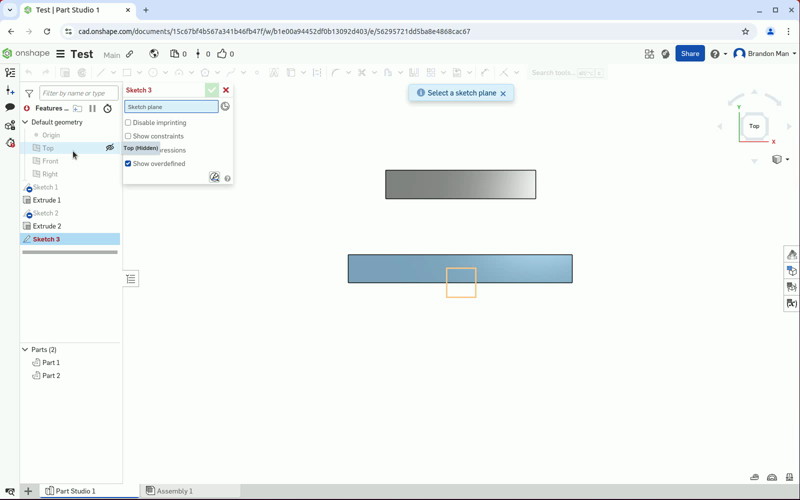
click(73, 150)
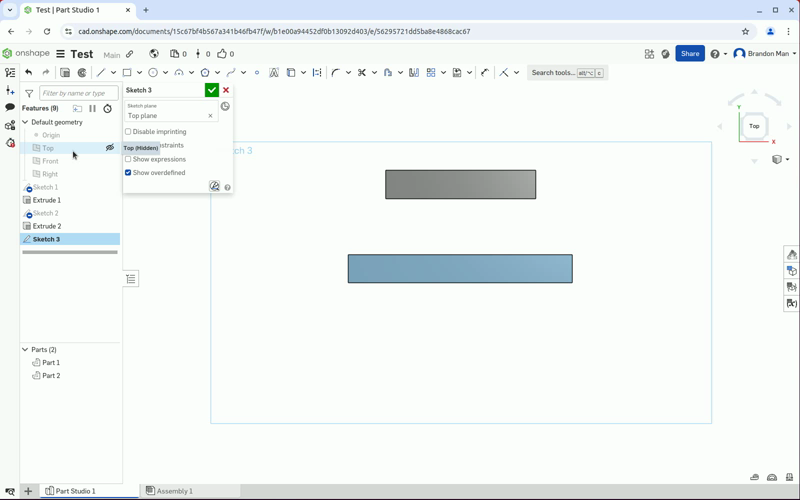
mouse_move(73, 352)
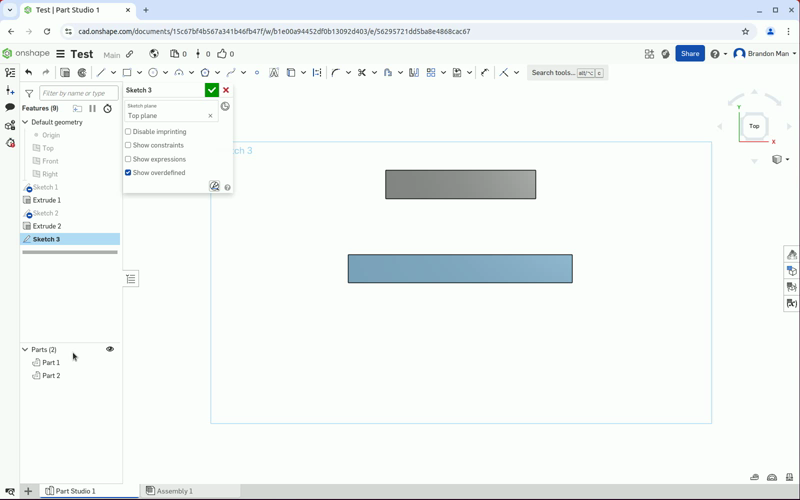
key(y)
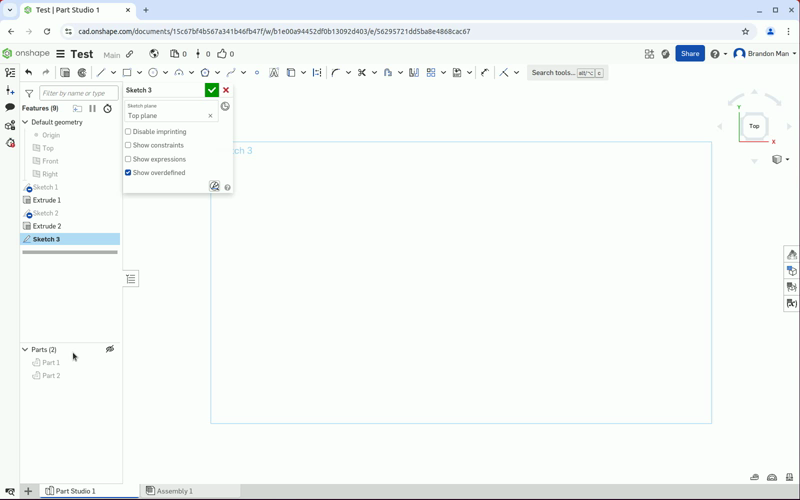
key(l)
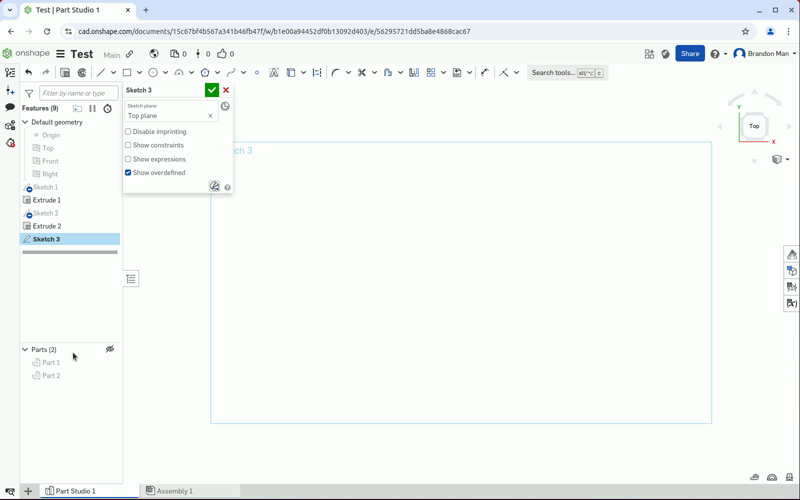
key_down(shift)
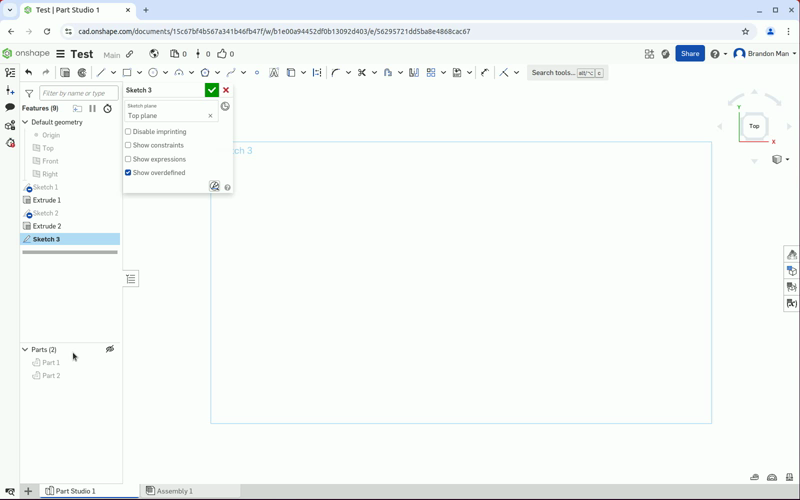
mouse_move(366, 254)
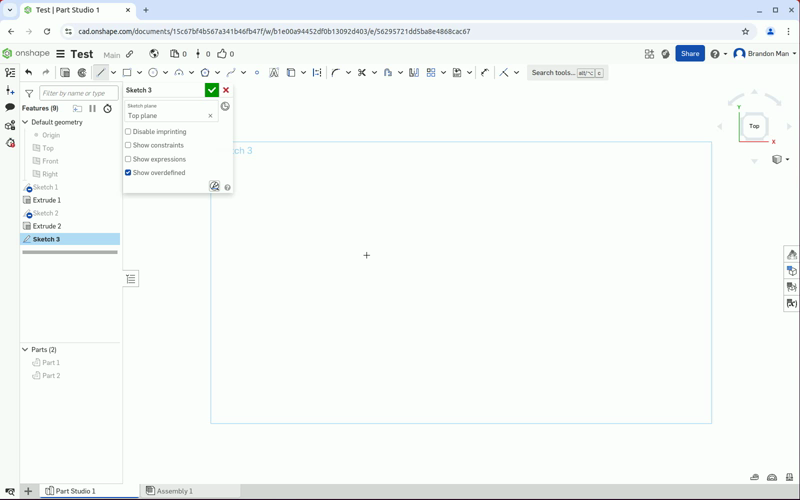
click(366, 254)
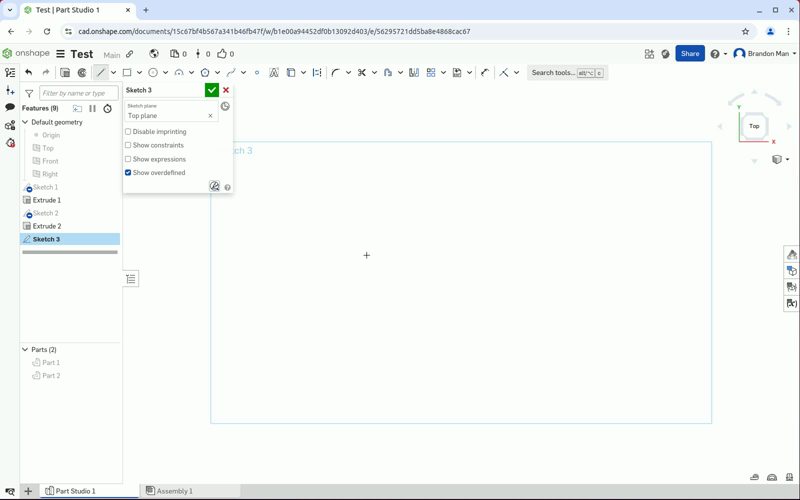
key_up(shift)
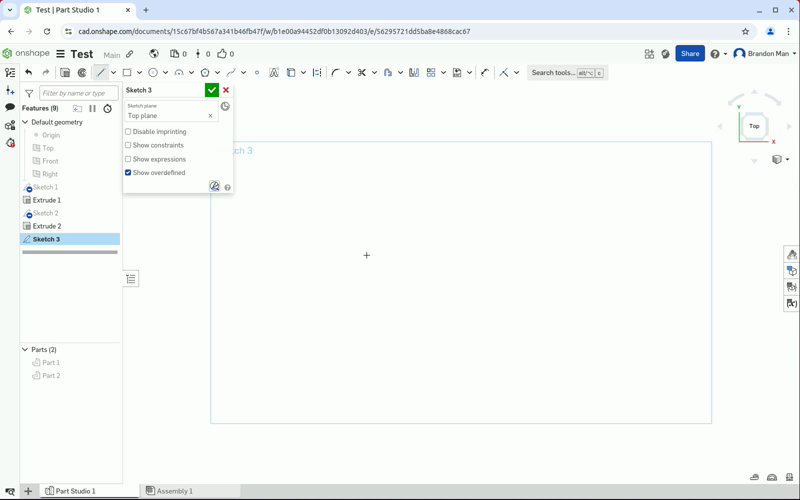
key_down(shift)
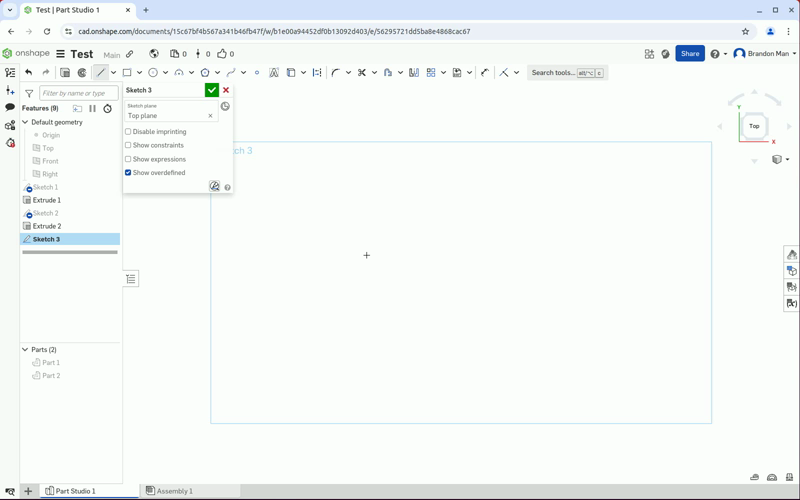
mouse_move(553, 254)
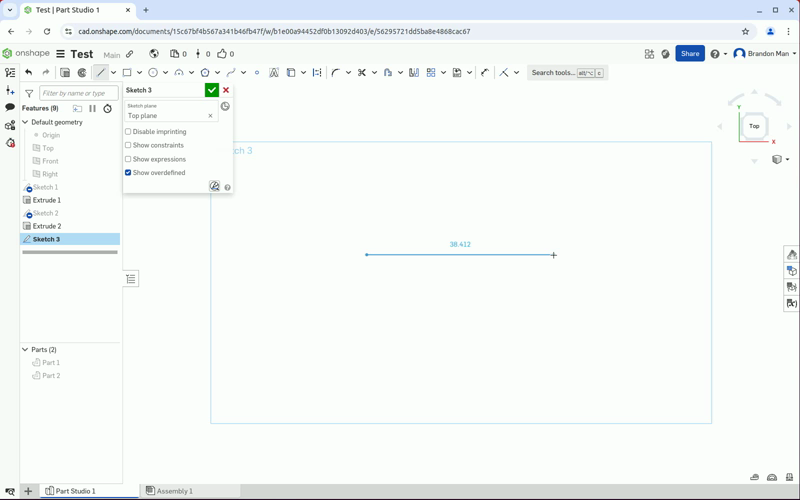
click(553, 254)
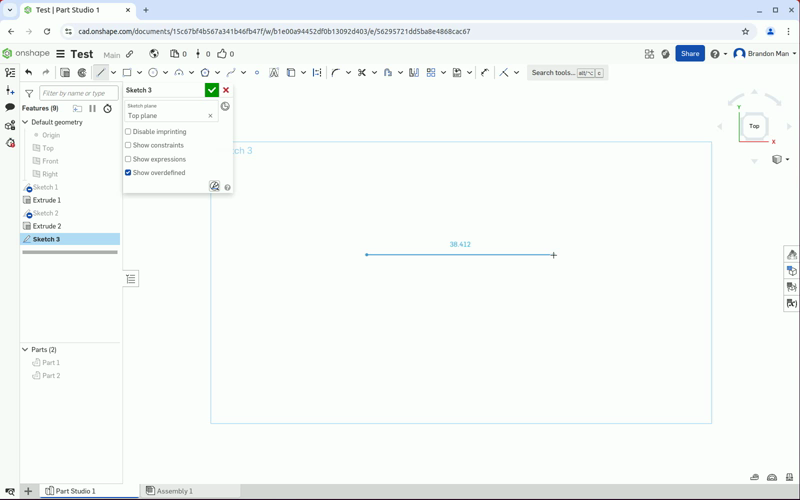
key_up(shift)
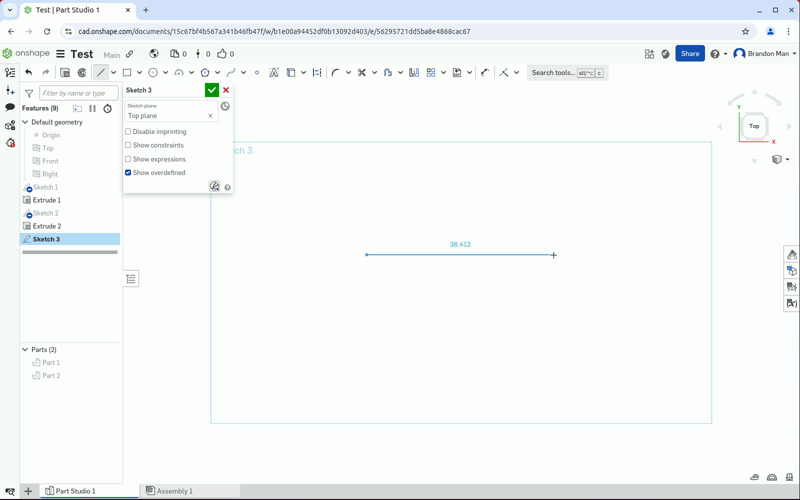
key_down(shift)
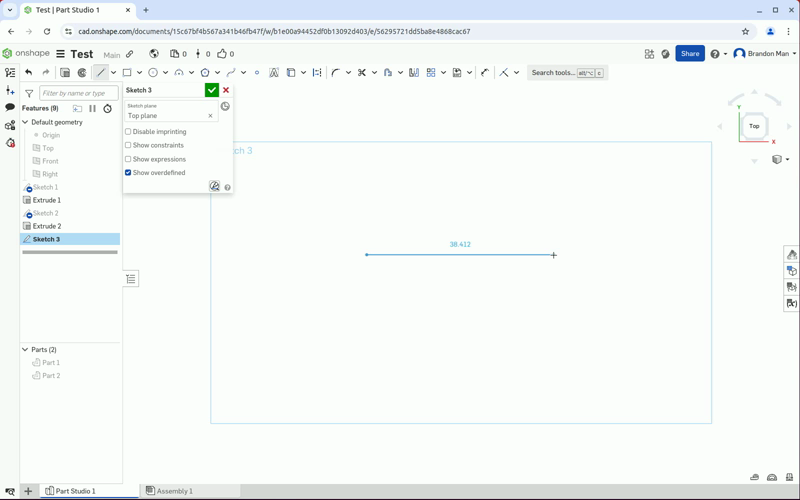
mouse_move(583, 254)
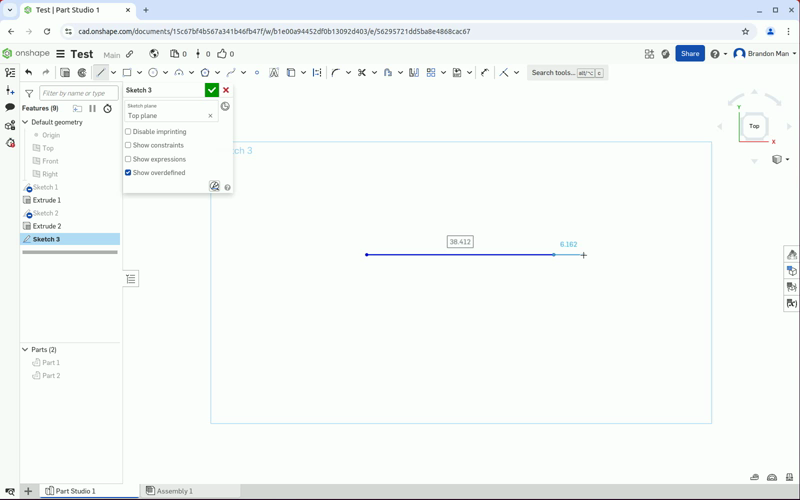
mouse_move(553, 227)
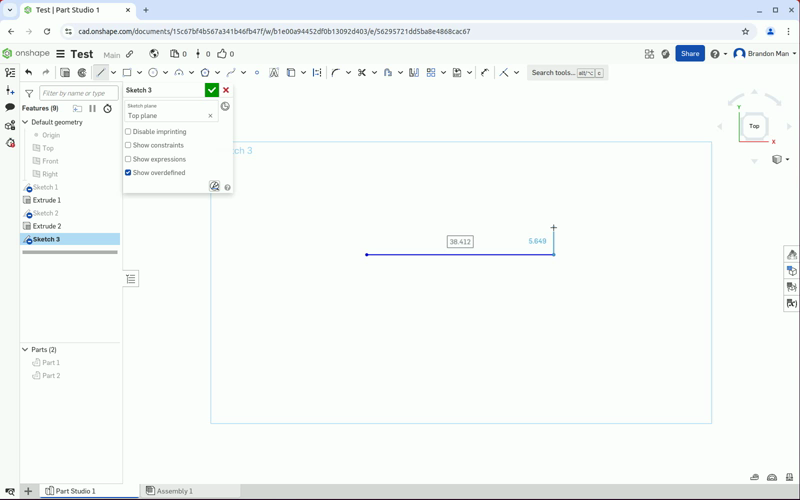
click(553, 227)
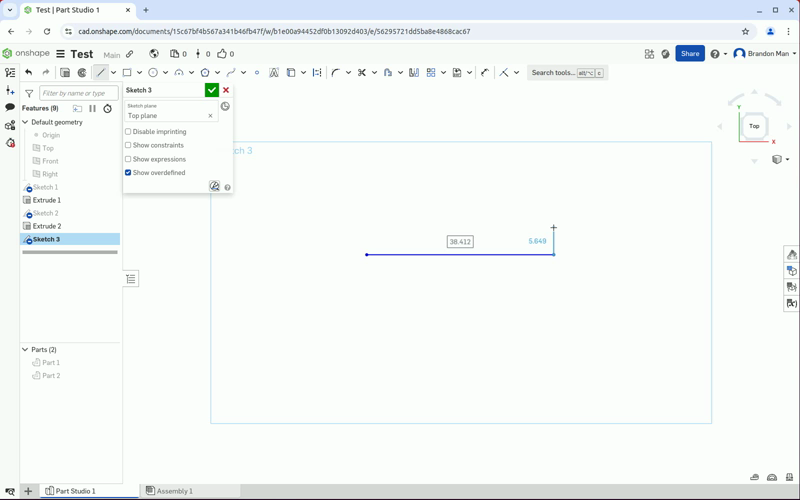
key_up(shift)
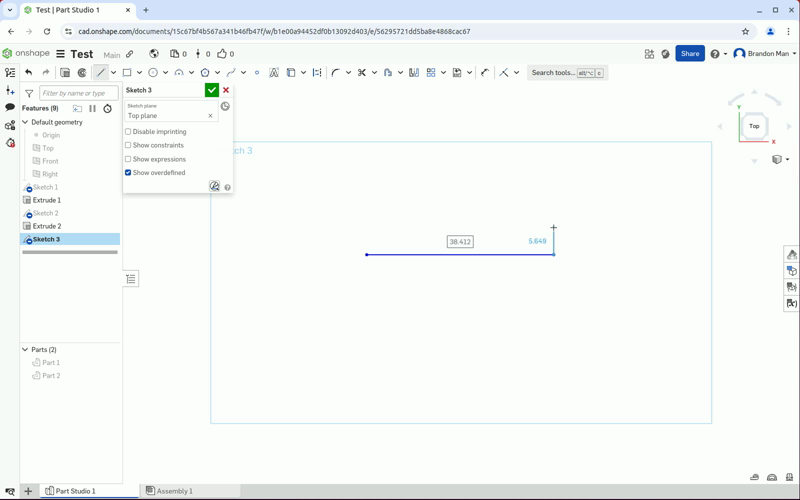
key_down(shift)
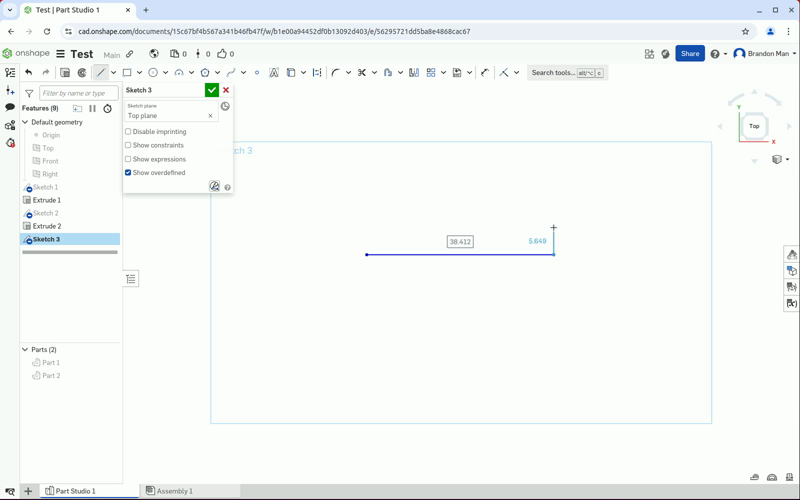
mouse_move(583, 227)
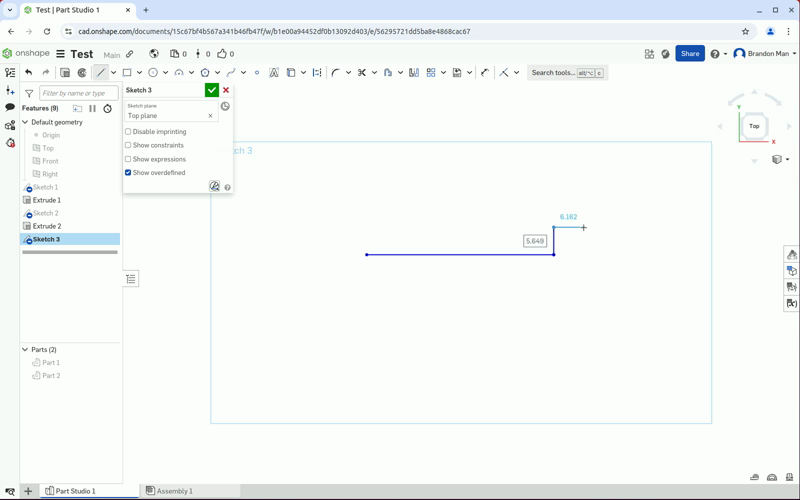
mouse_move(540, 227)
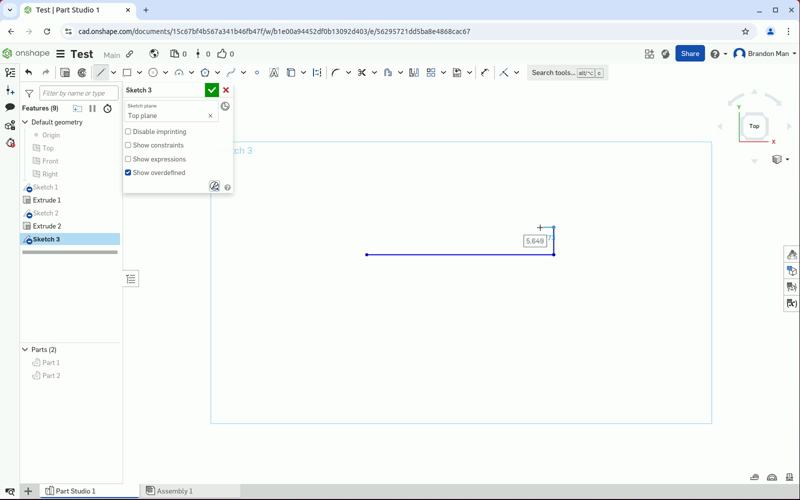
click(540, 227)
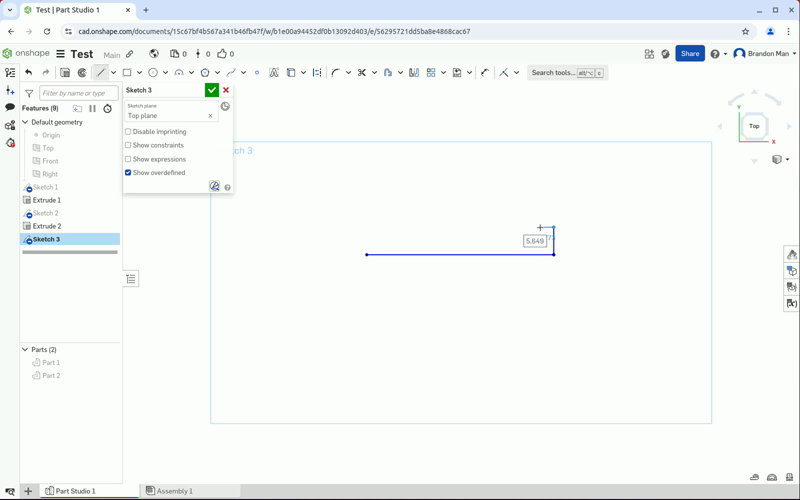
key_up(shift)
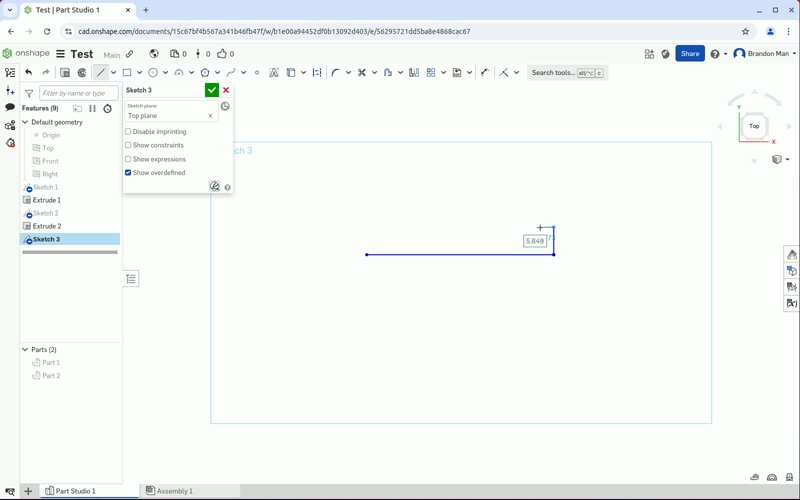
key_down(shift)
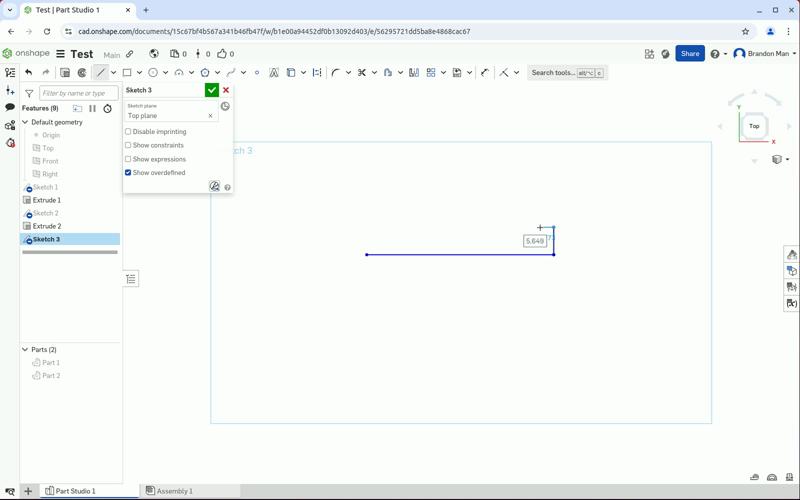
mouse_move(380, 227)
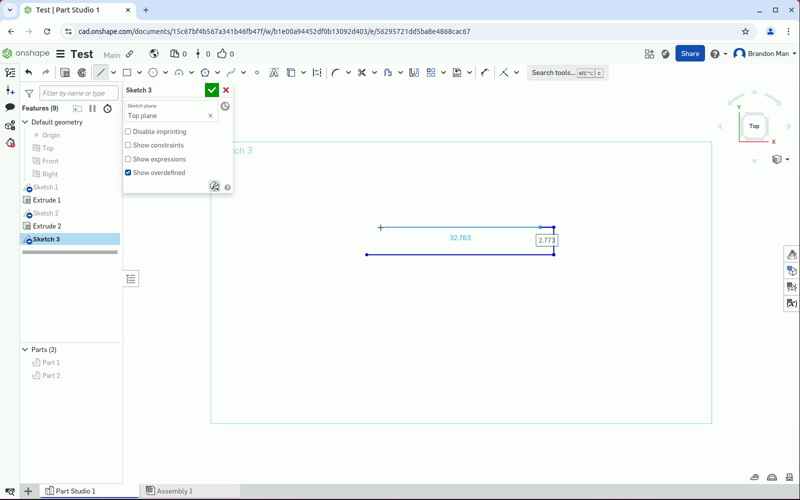
click(380, 227)
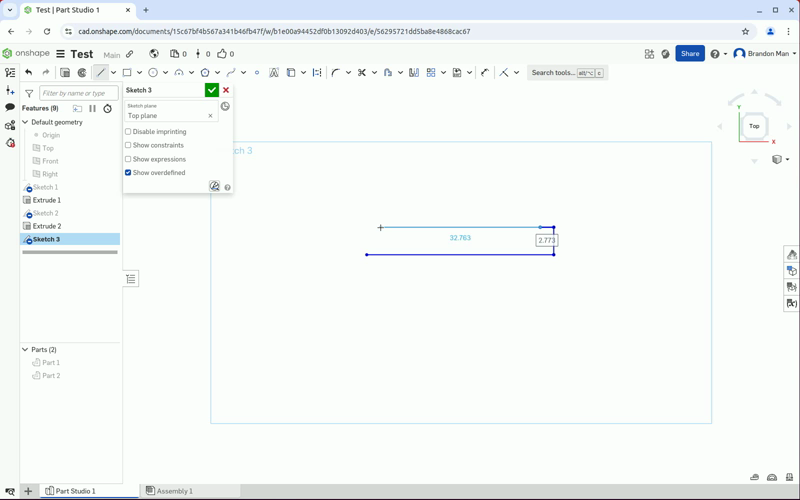
key_up(shift)
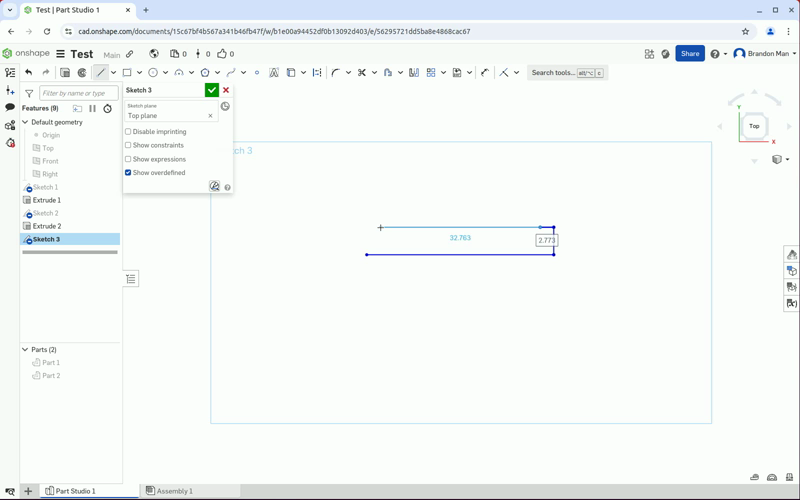
key_down(shift)
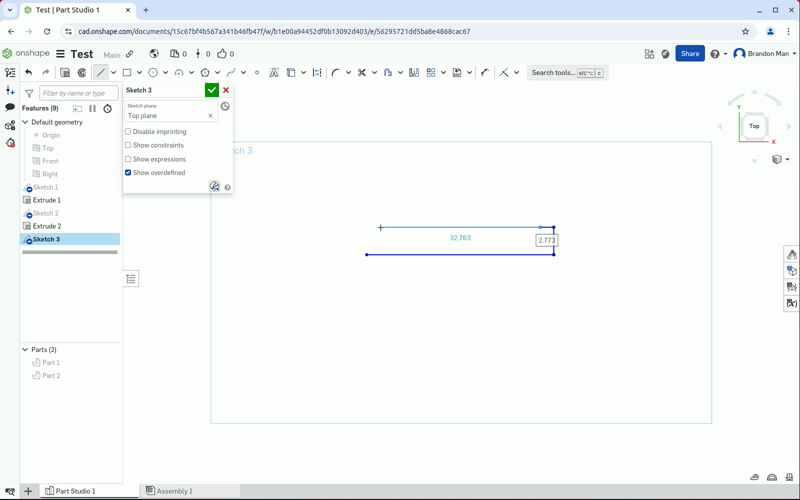
mouse_move(410, 227)
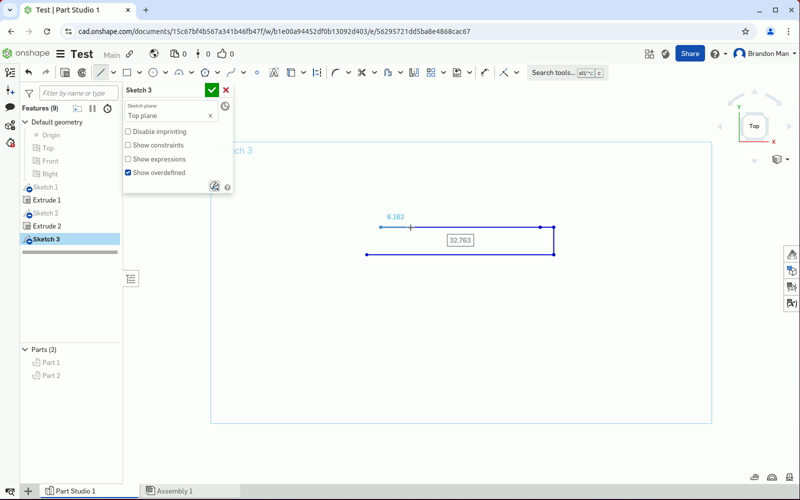
mouse_move(366, 227)
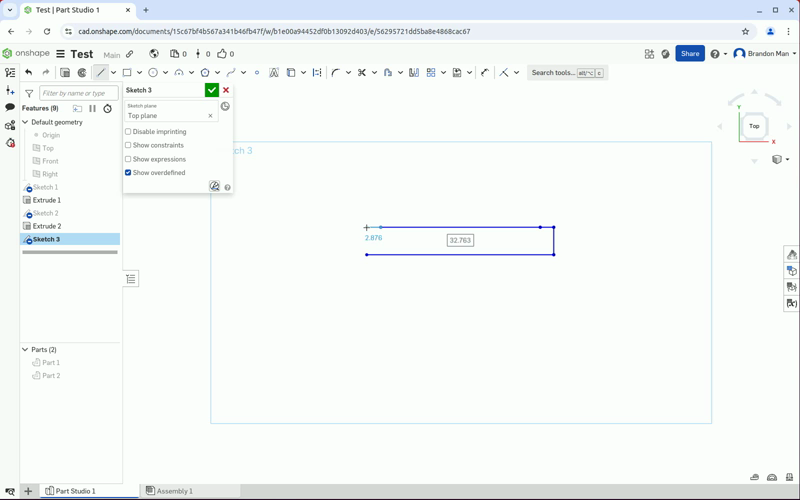
click(366, 227)
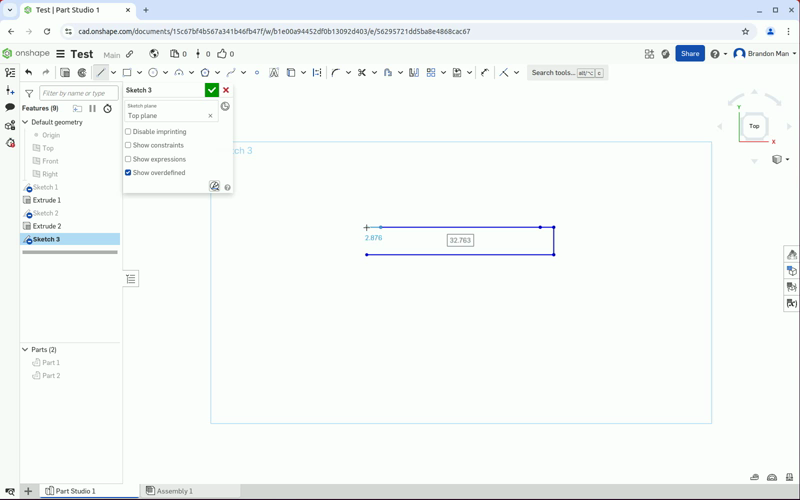
key_up(shift)
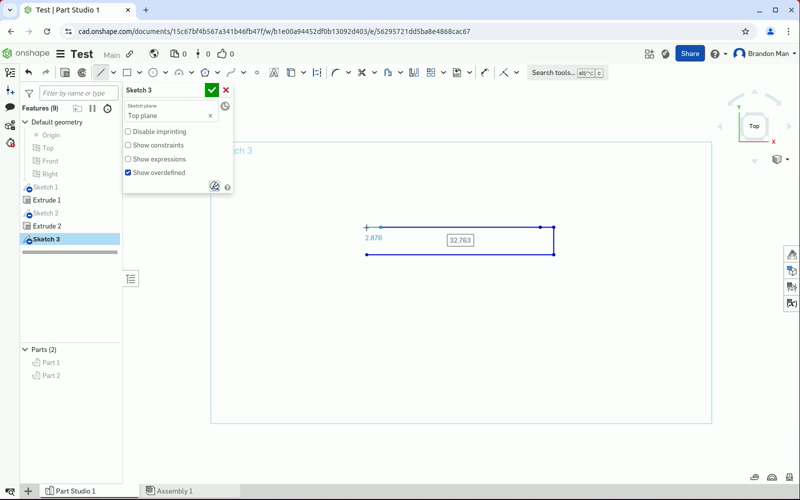
mouse_move(396, 227)
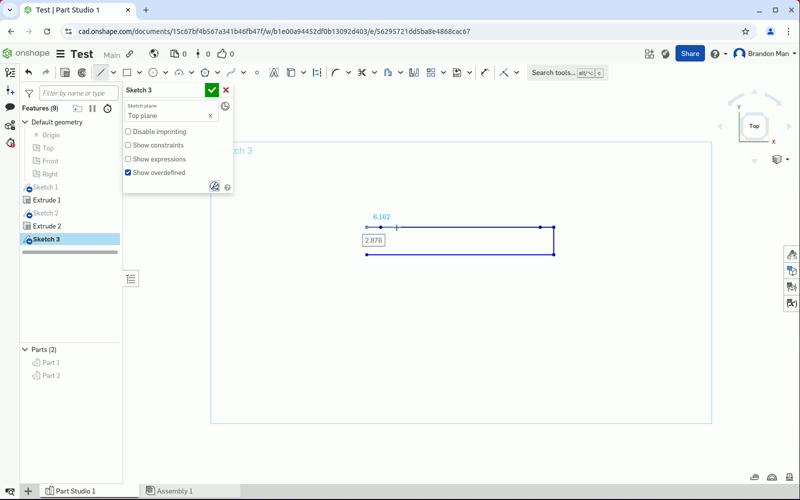
key_down(shift)
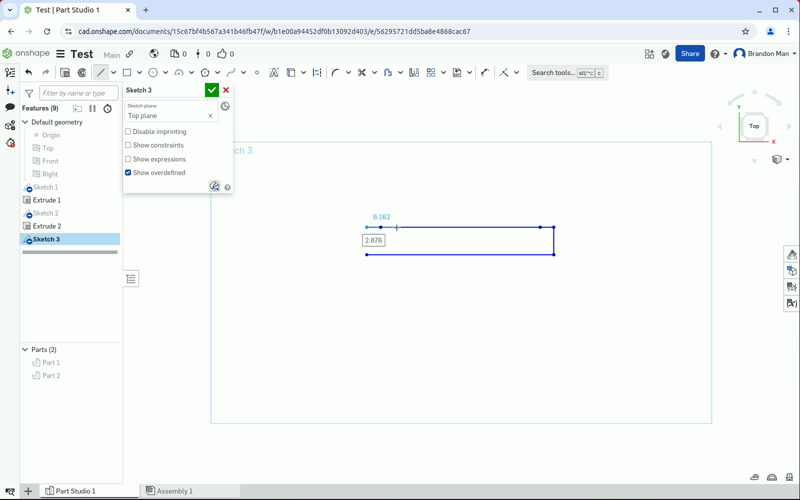
mouse_move(366, 254)
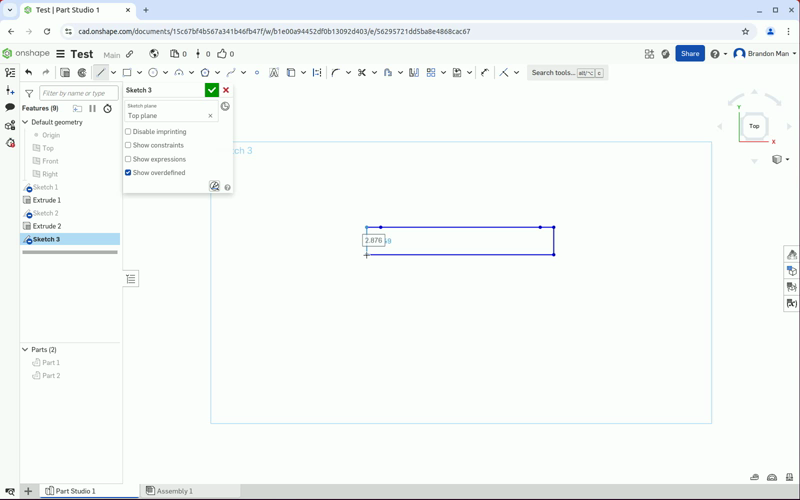
key_up(shift)
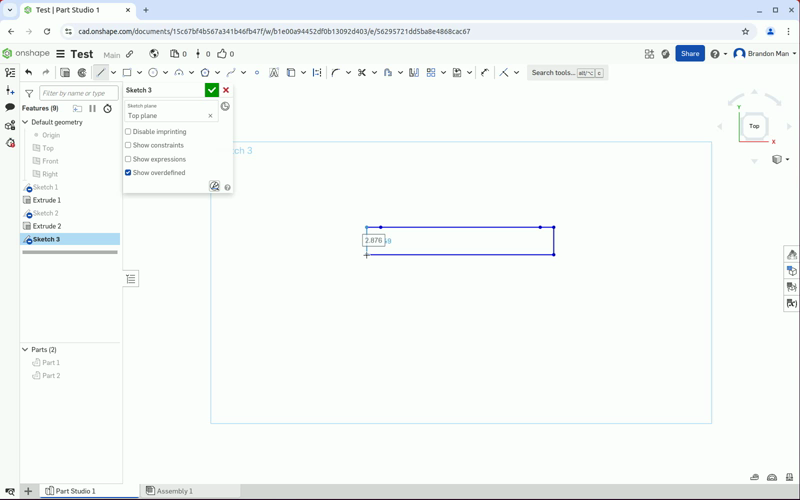
click(366, 254)
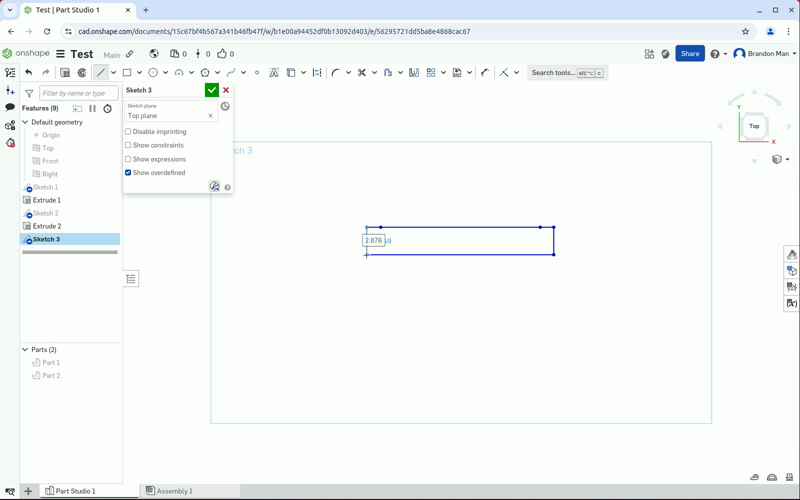
key(esc)
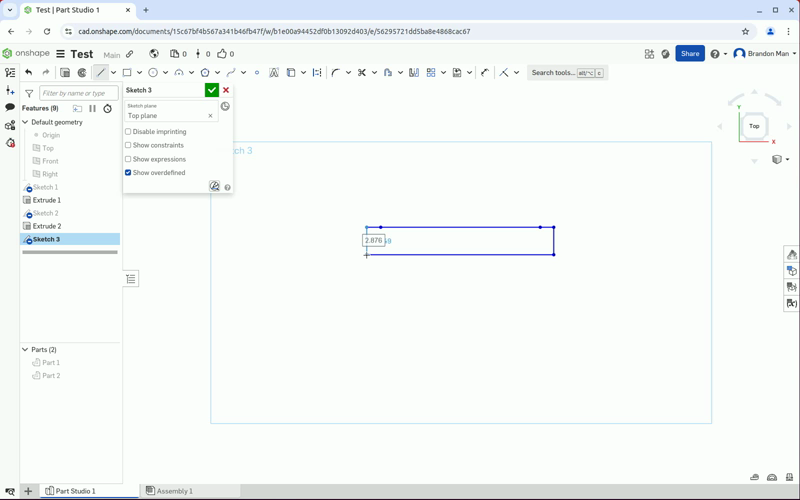
mouse_move(498, 245)
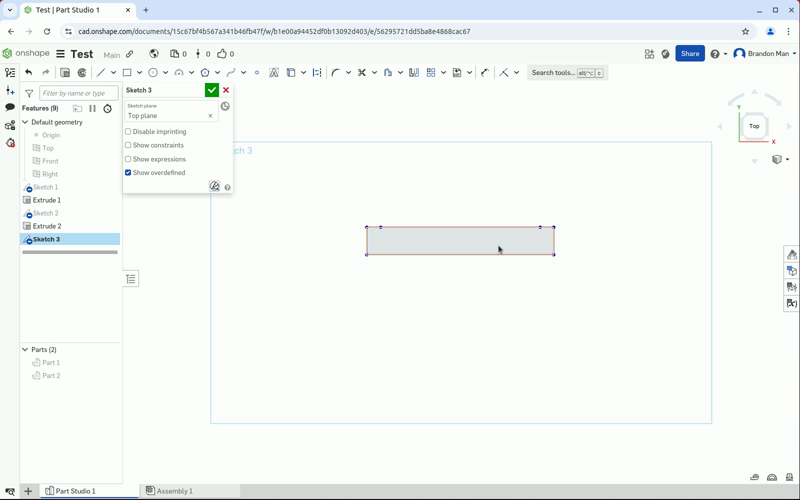
click(498, 245)
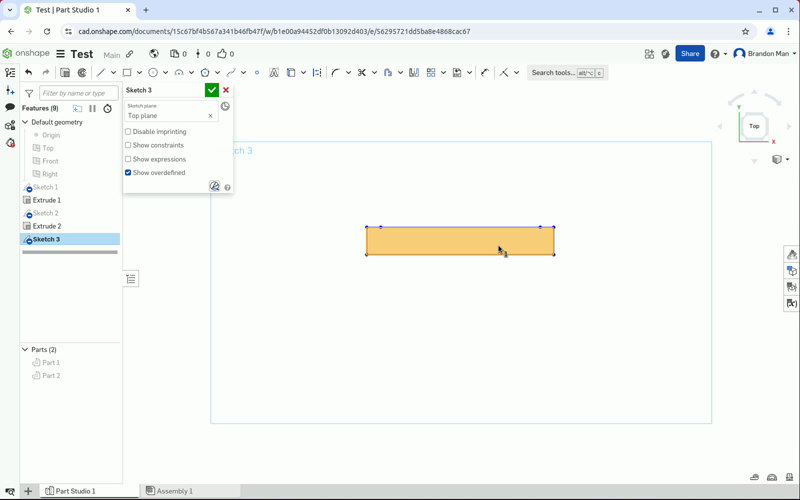
mouse_move(73, 352)
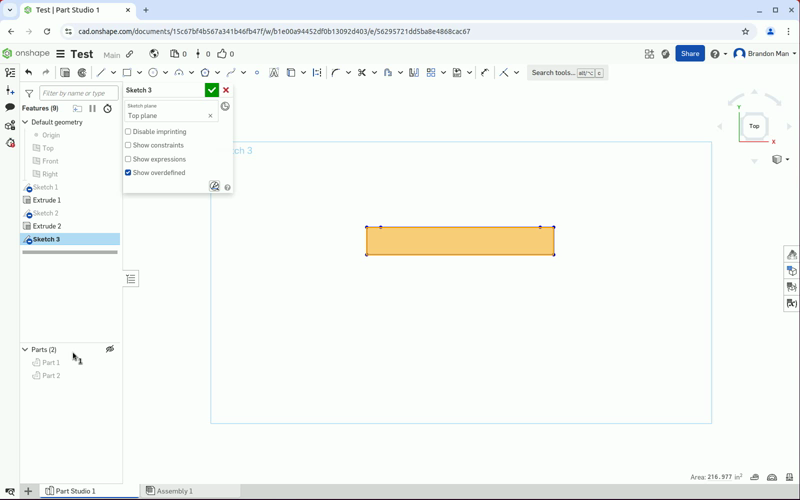
key(shift+y)
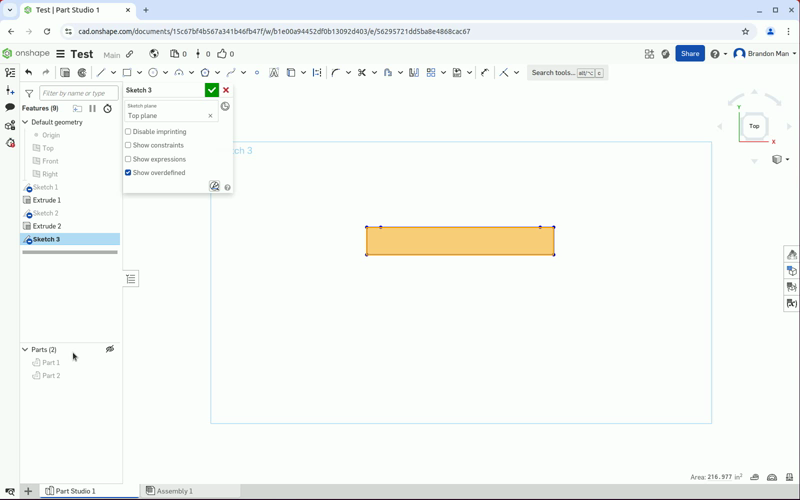
key(shift+e)
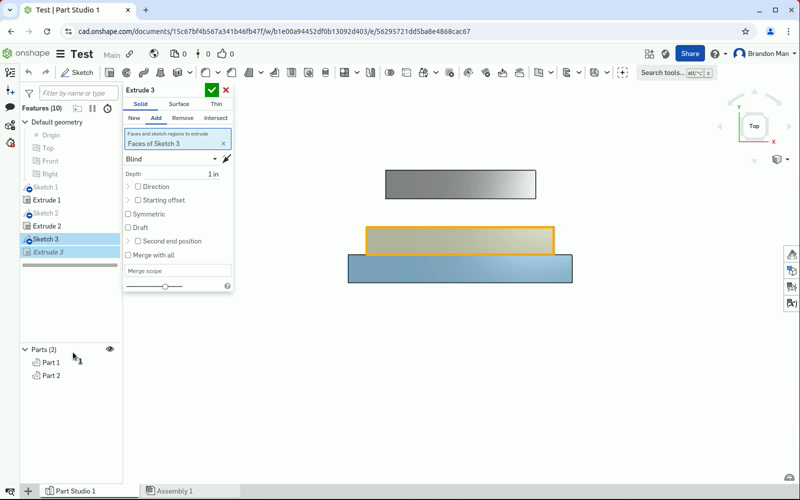
mouse_move(143, 106)
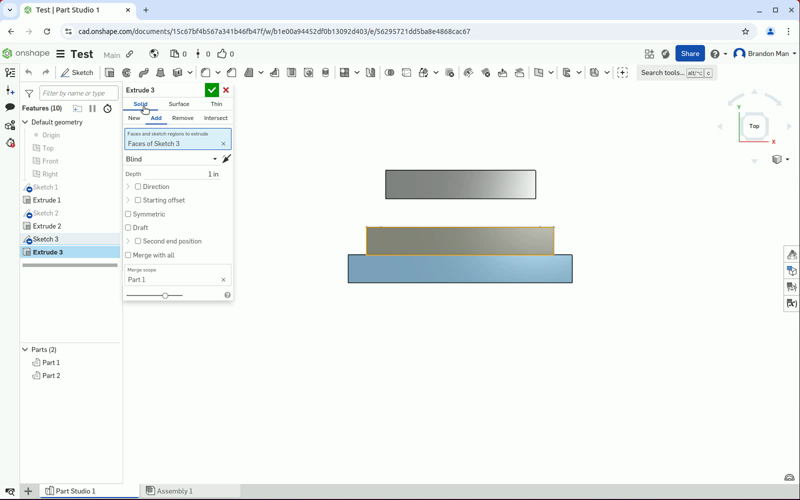
click(143, 106)
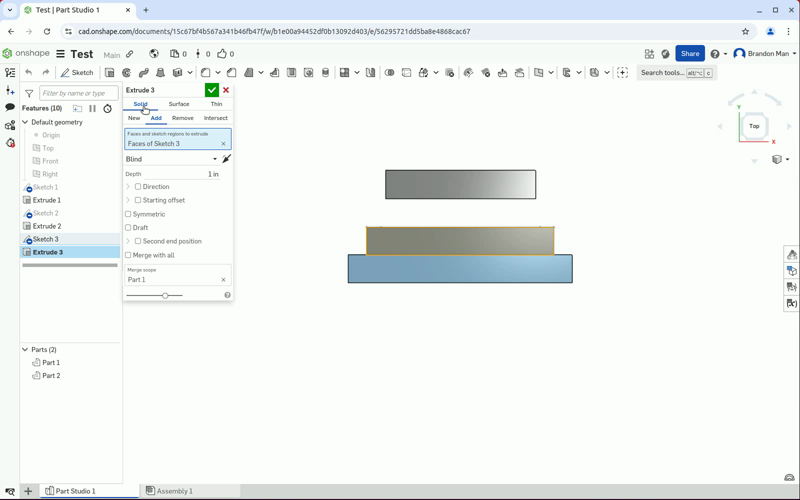
mouse_move(137, 120)
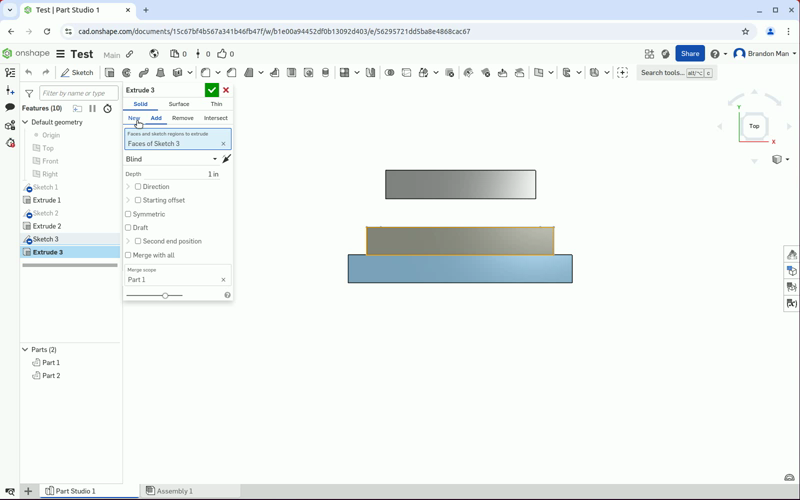
click(137, 120)
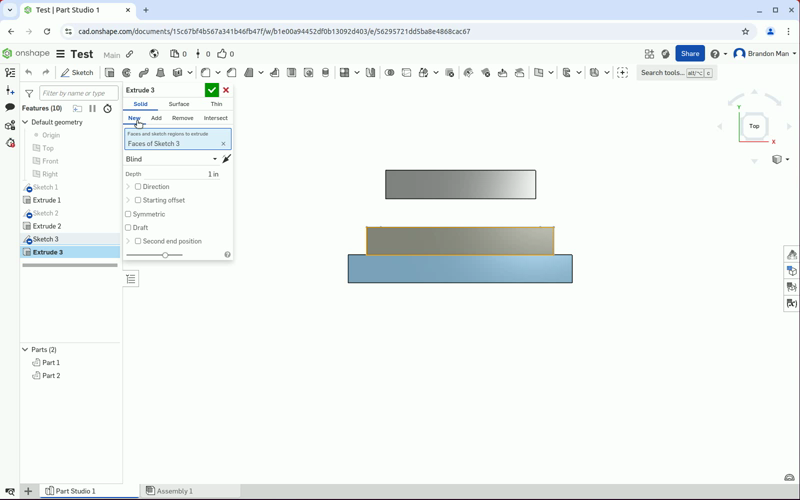
key(tab, 4)
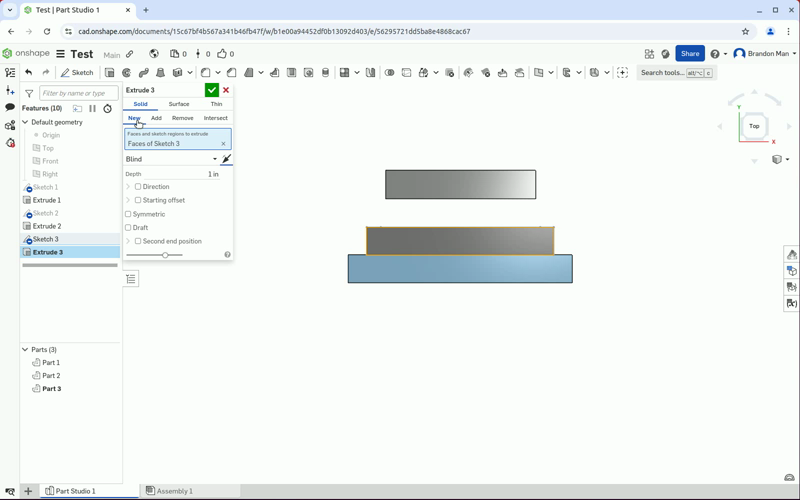
text(3.851)
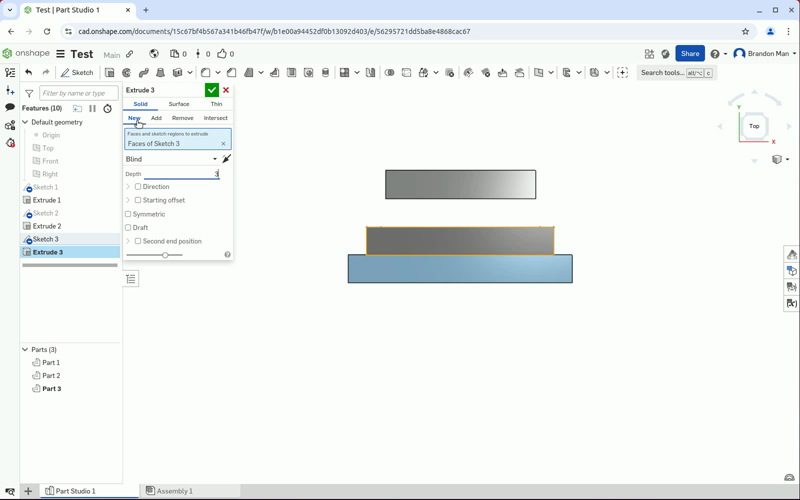
key(enter)
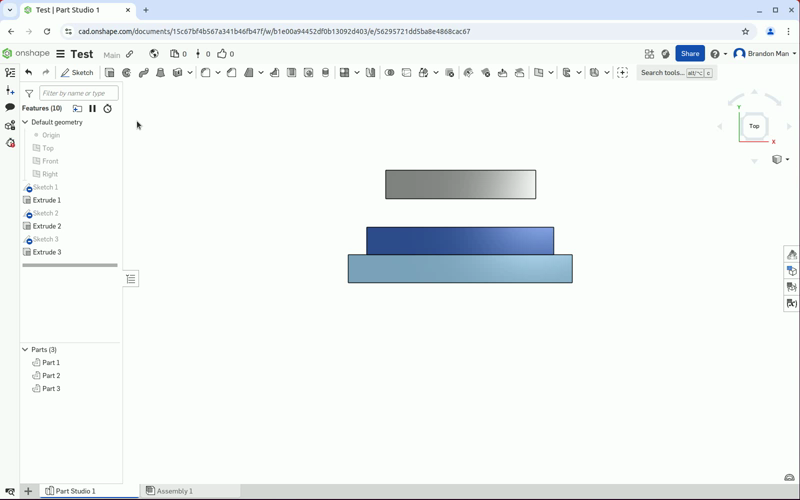
key(shift+h)
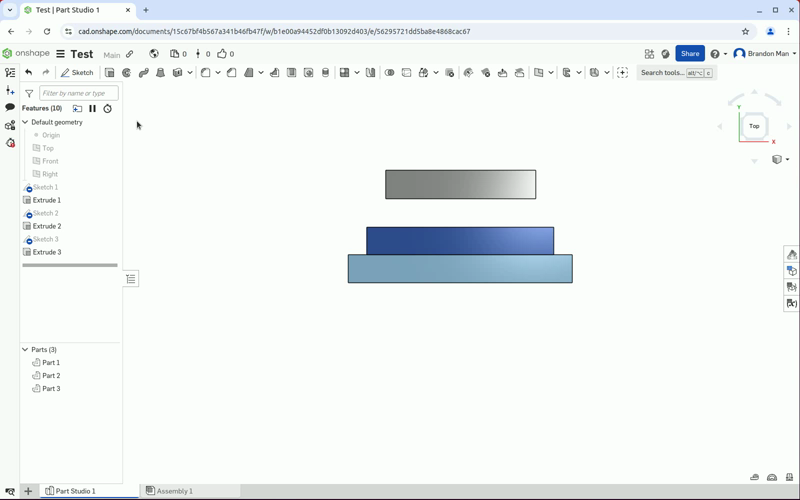
key(shift+h)
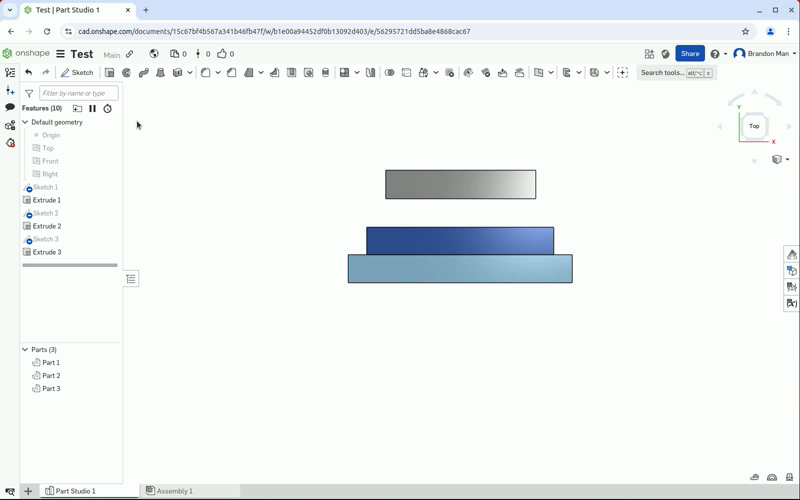
mouse_move(73, 189)
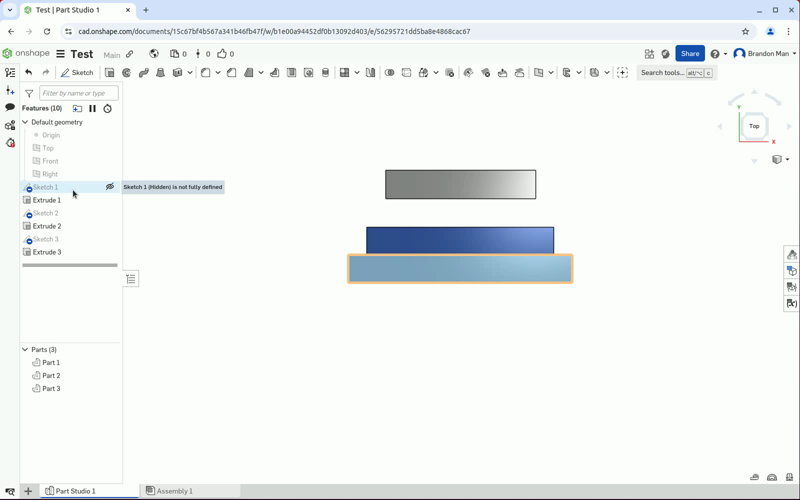
click(73, 189)
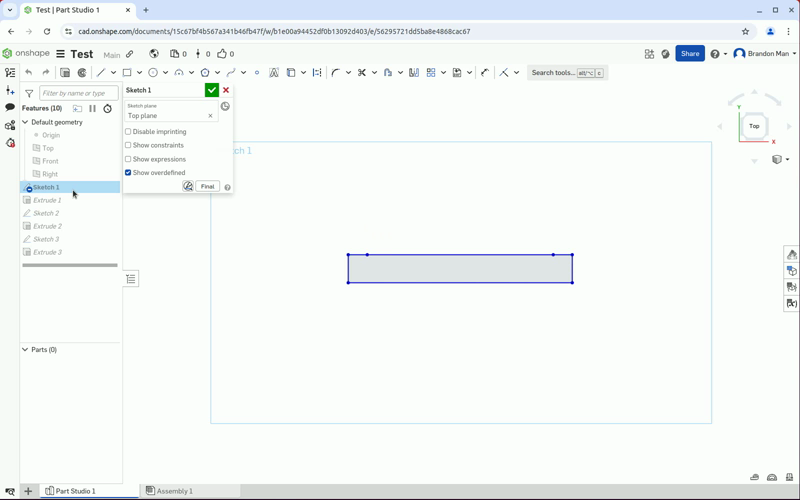
mouse_move(229, 92)
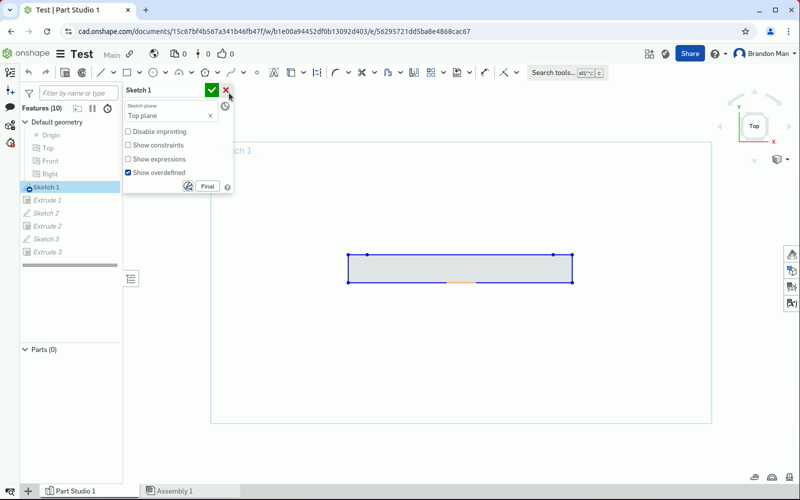
click(229, 92)
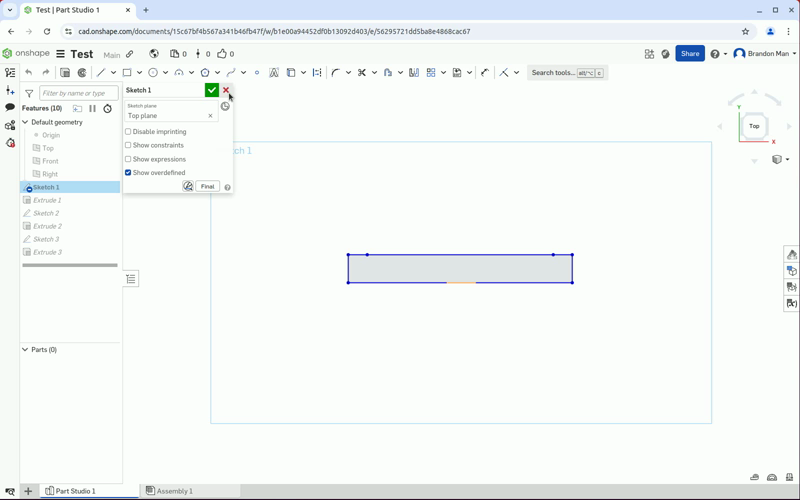
key(shift+s)
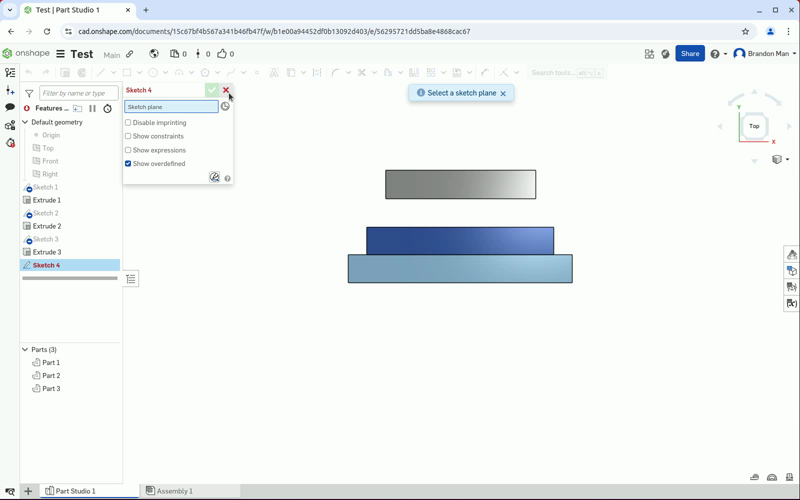
mouse_move(73, 150)
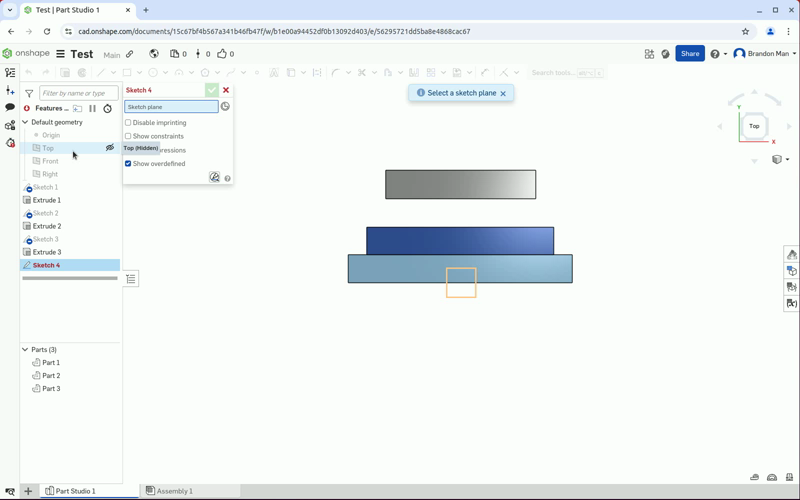
click(73, 150)
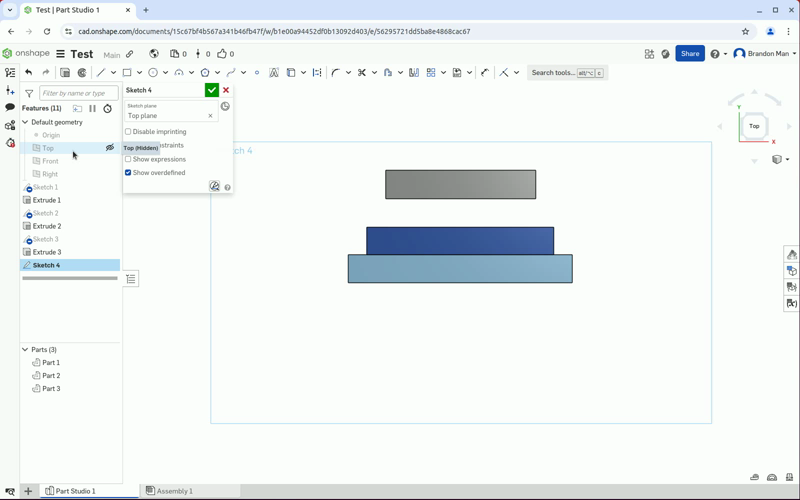
mouse_move(73, 352)
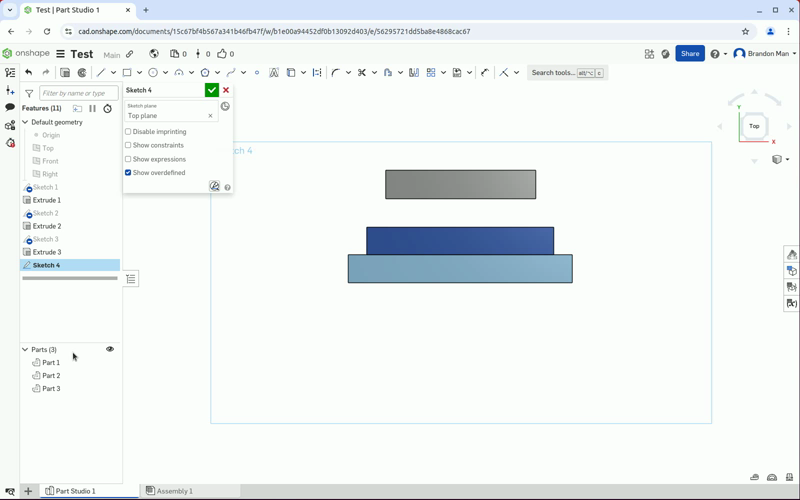
key(y)
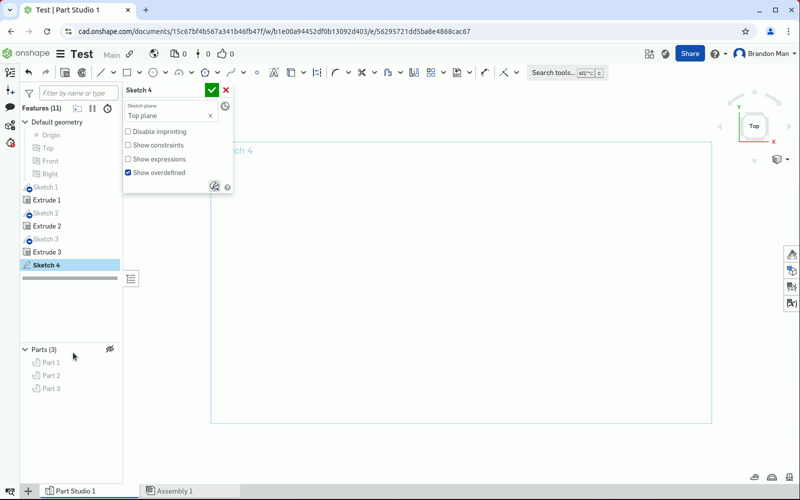
key(l)
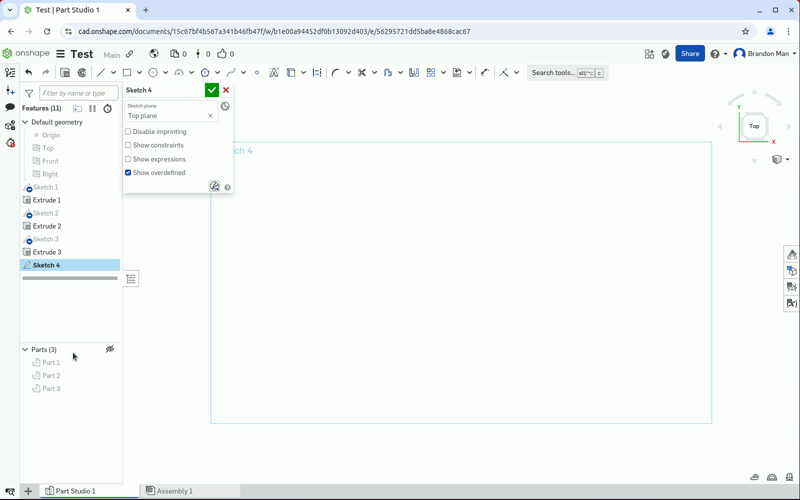
key_down(shift)
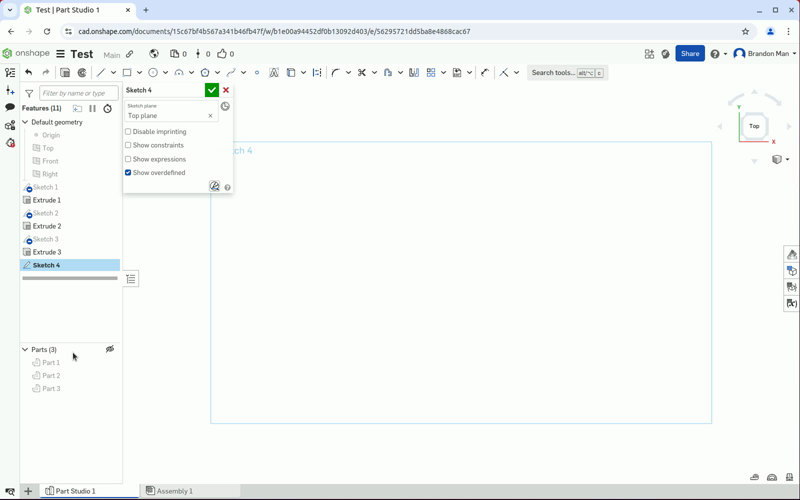
mouse_move(379, 226)
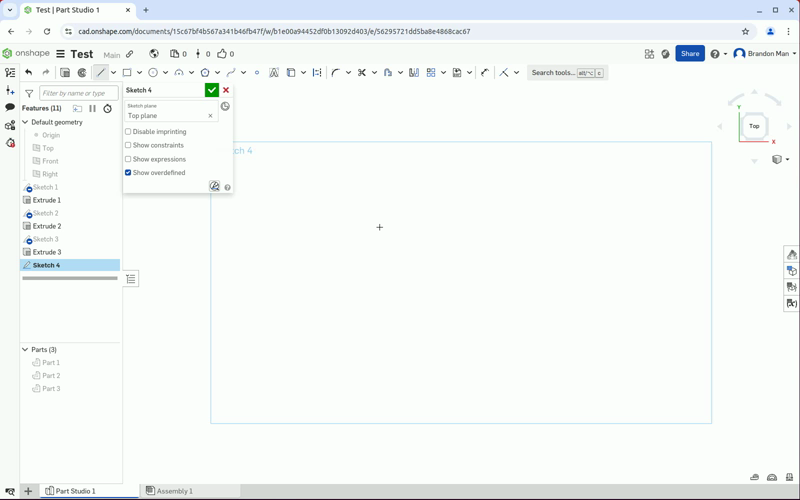
click(379, 226)
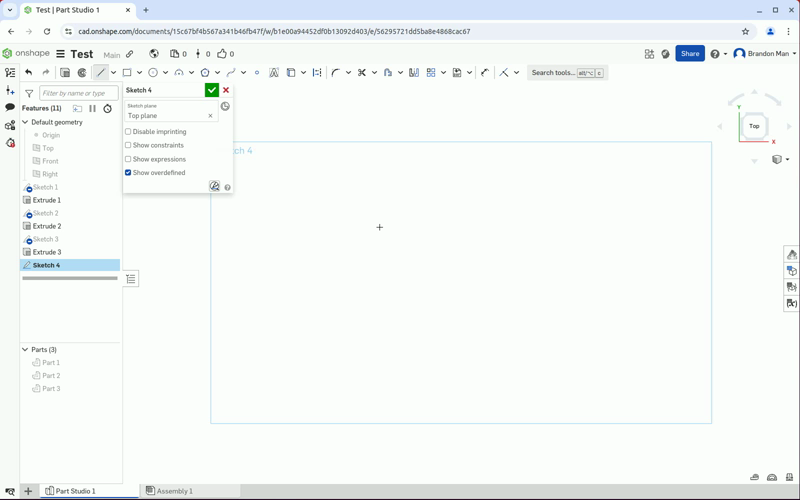
key_up(shift)
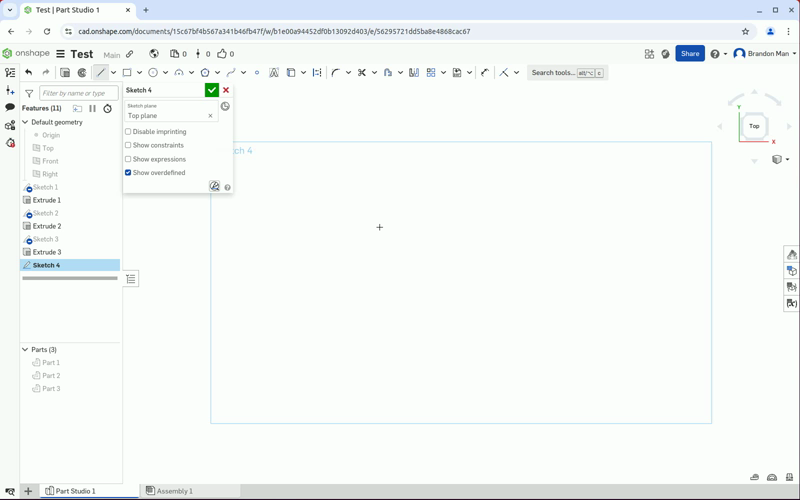
key_down(shift)
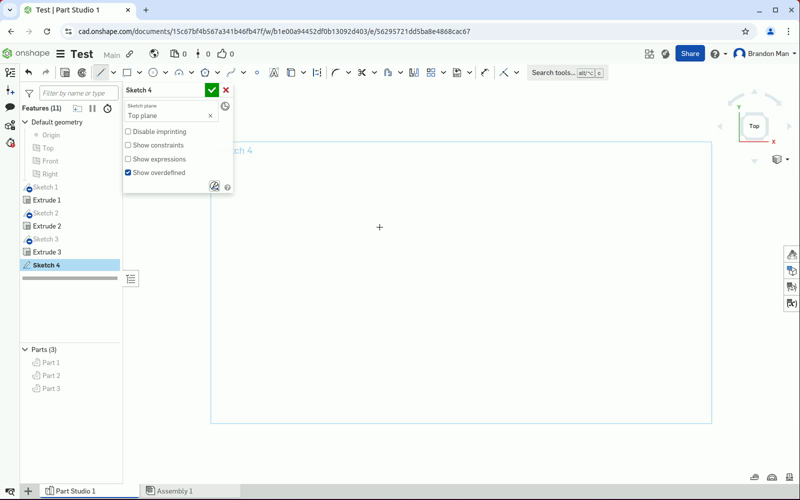
mouse_move(541, 226)
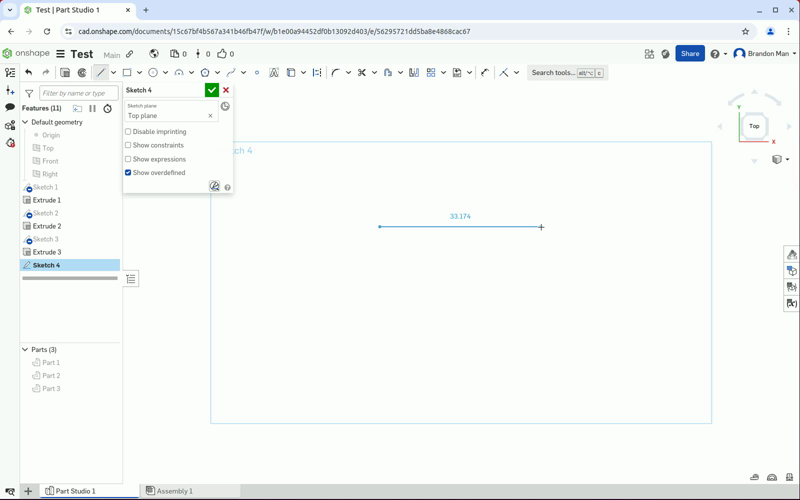
click(541, 226)
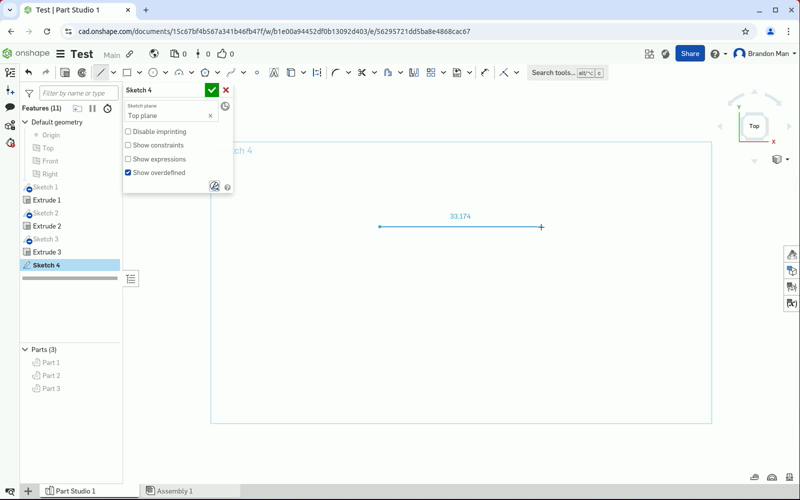
key_up(shift)
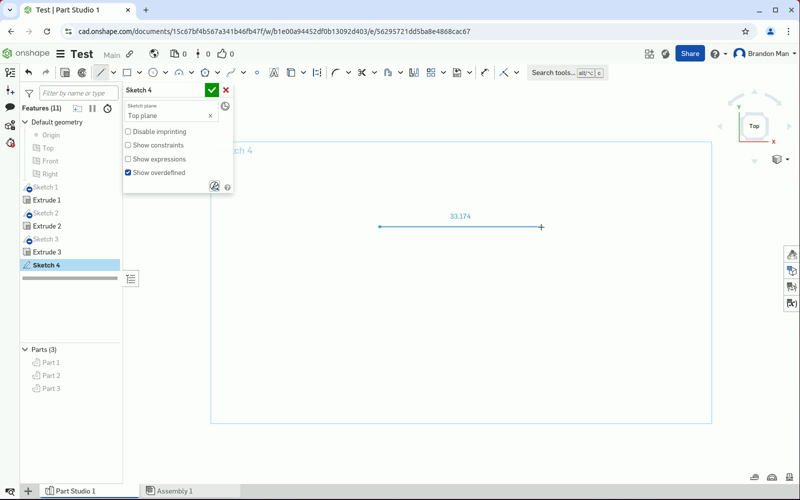
key_down(shift)
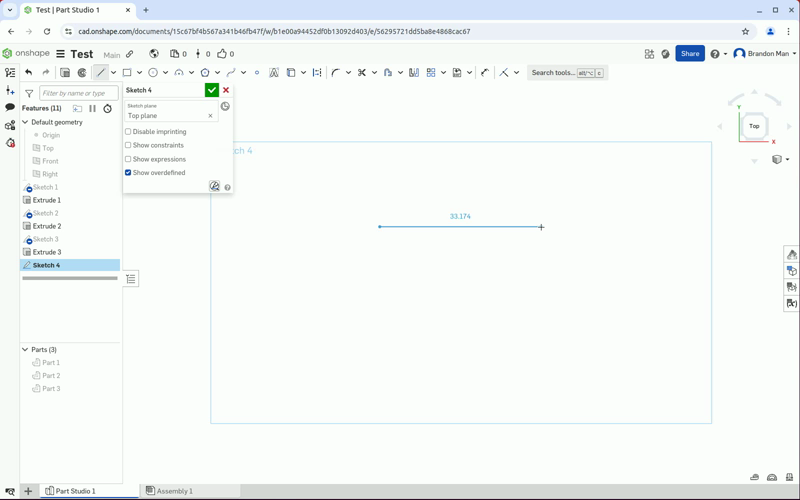
mouse_move(571, 226)
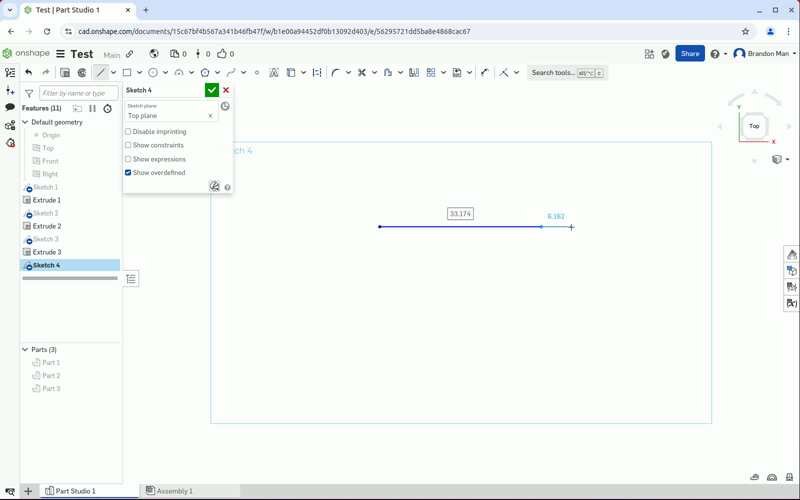
mouse_move(541, 197)
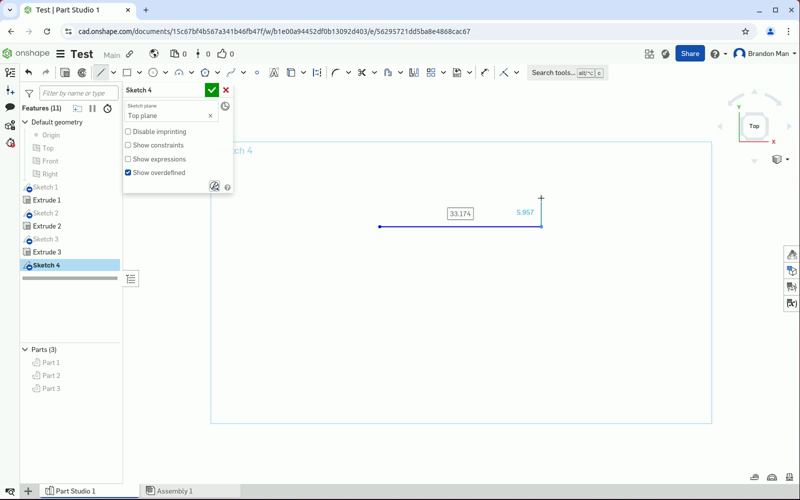
click(541, 197)
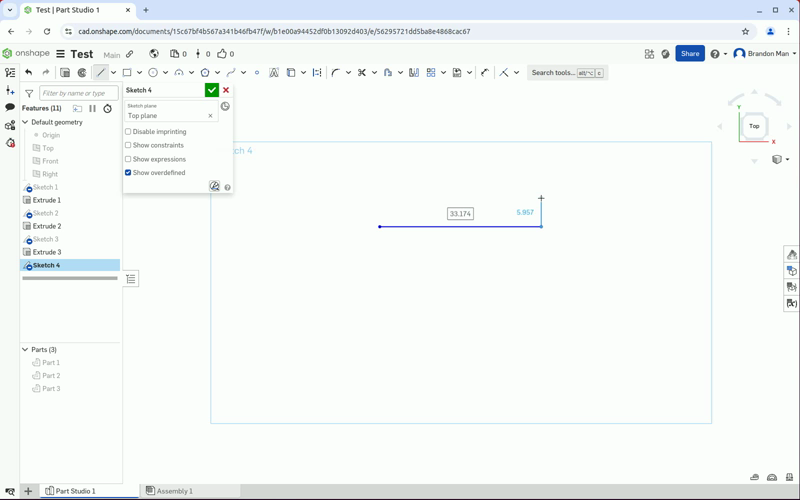
key_up(shift)
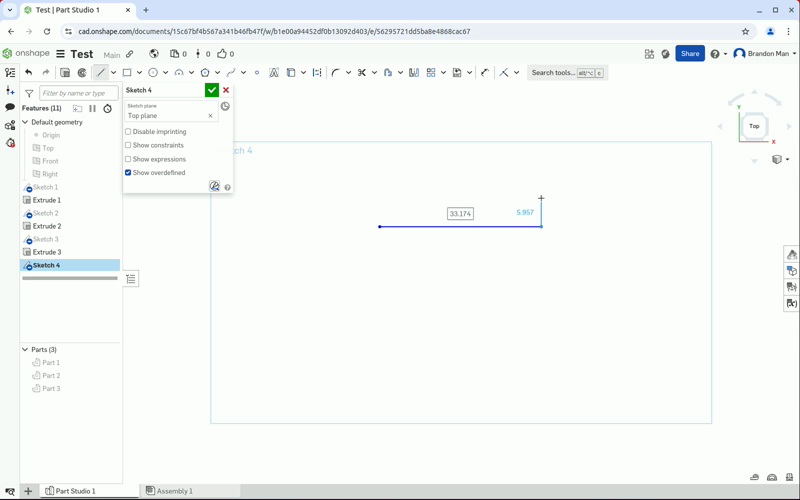
key_down(shift)
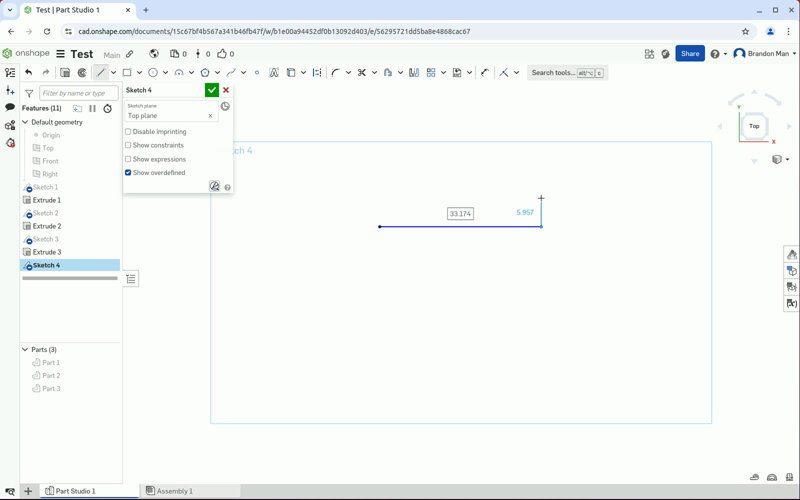
mouse_move(571, 197)
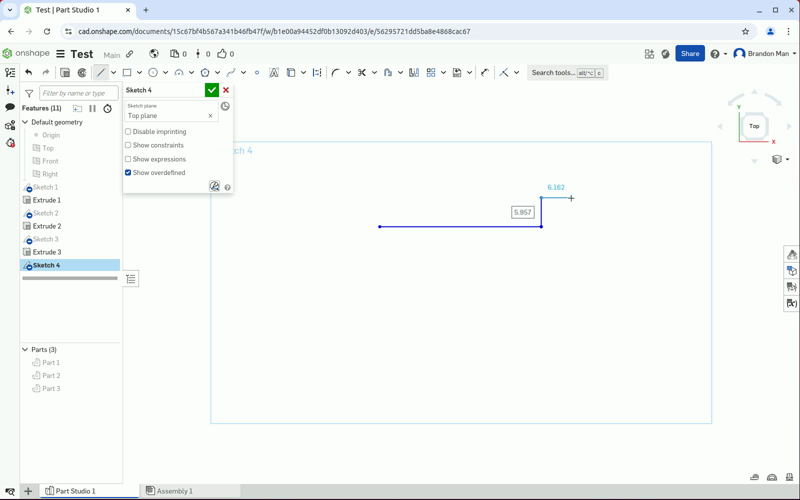
mouse_move(536, 197)
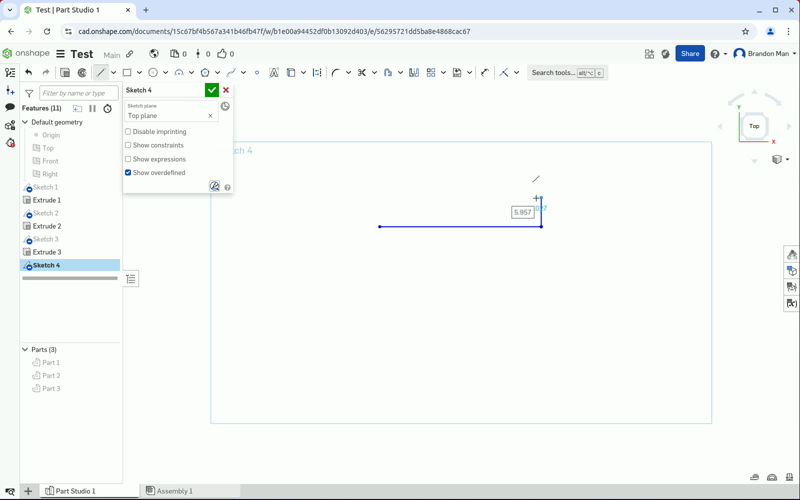
scroll(6)
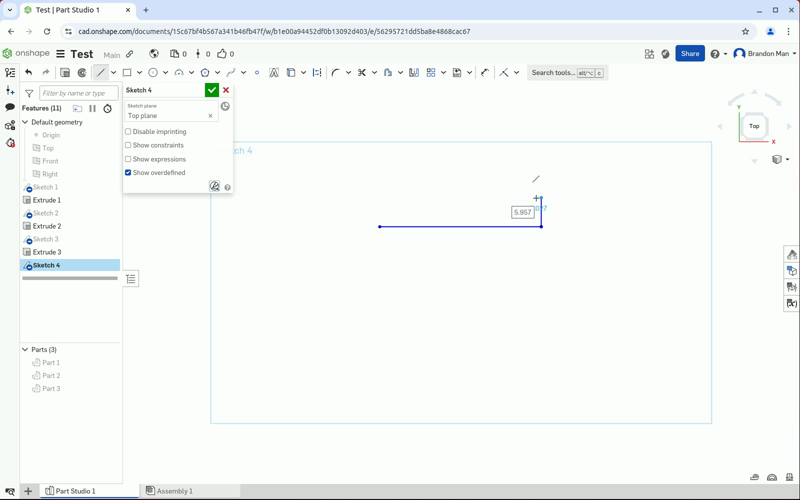
scroll(6)
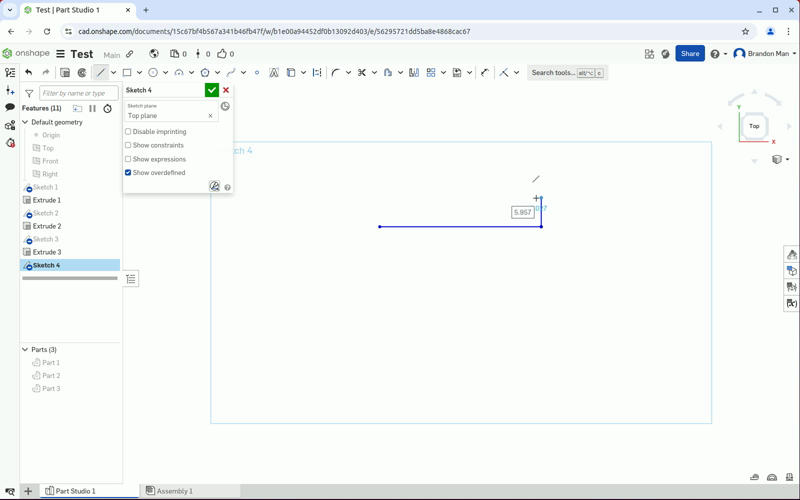
scroll(6)
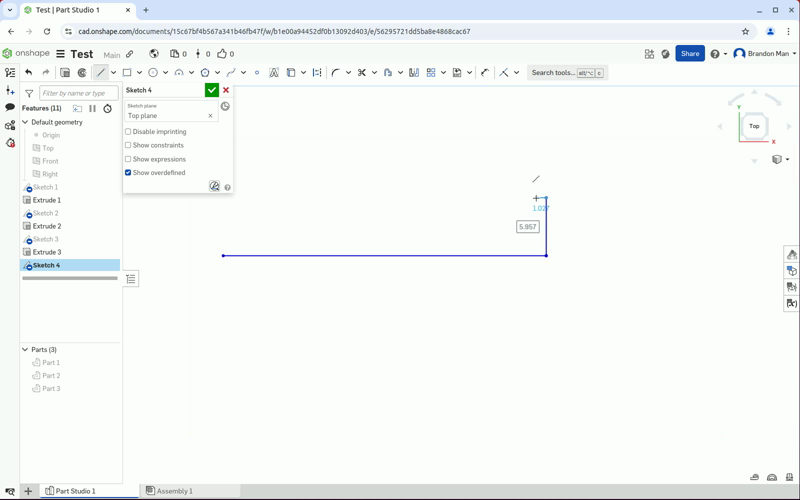
scroll(6)
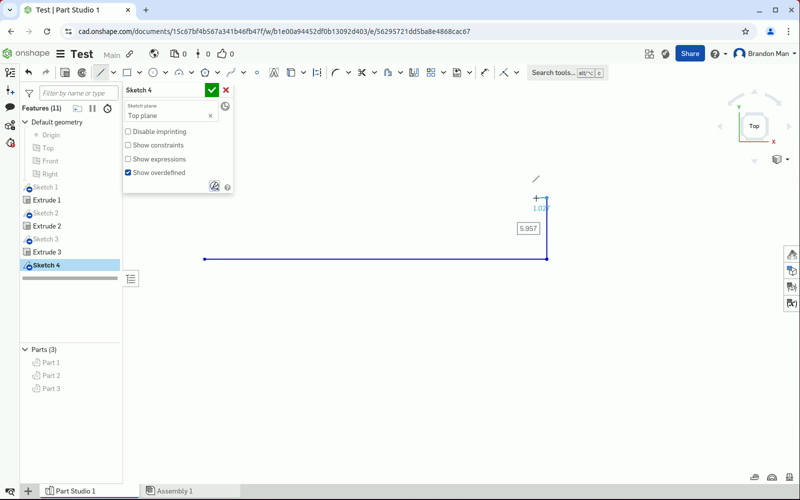
scroll(6)
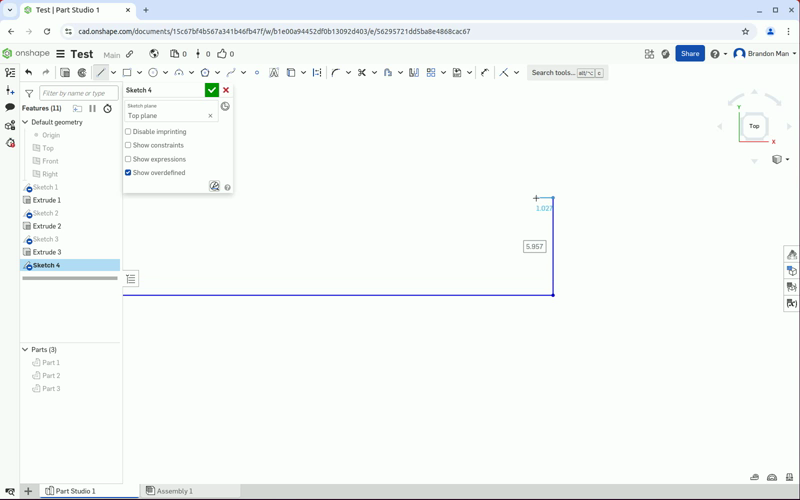
scroll(6)
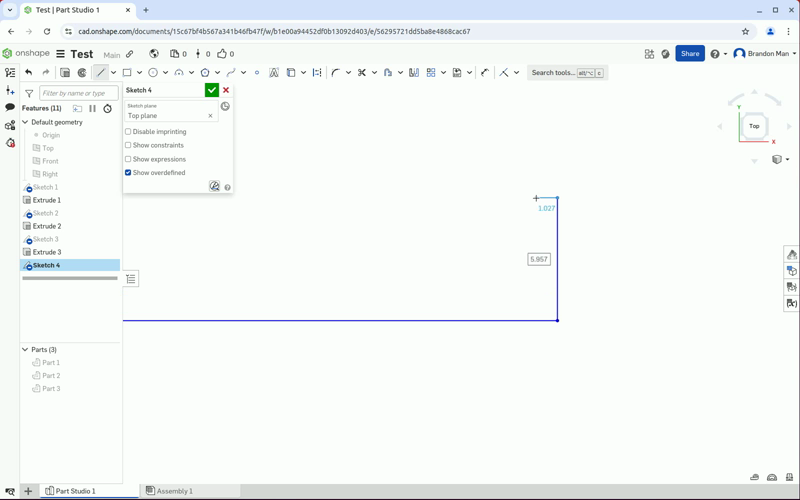
scroll(6)
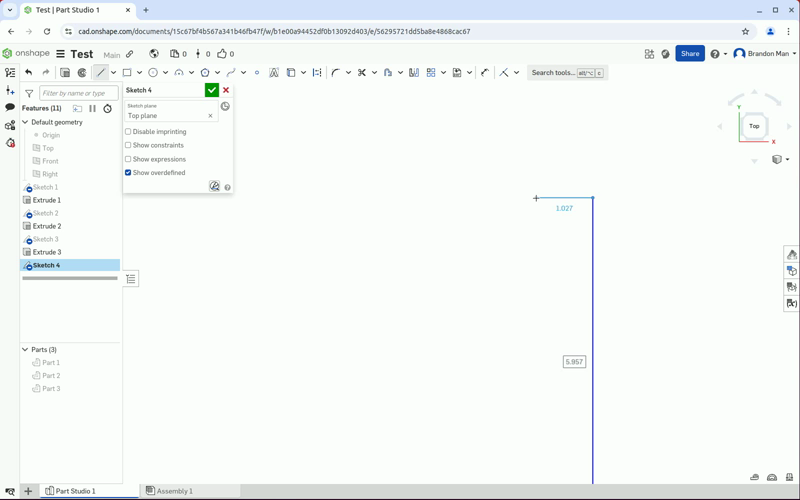
click(536, 197)
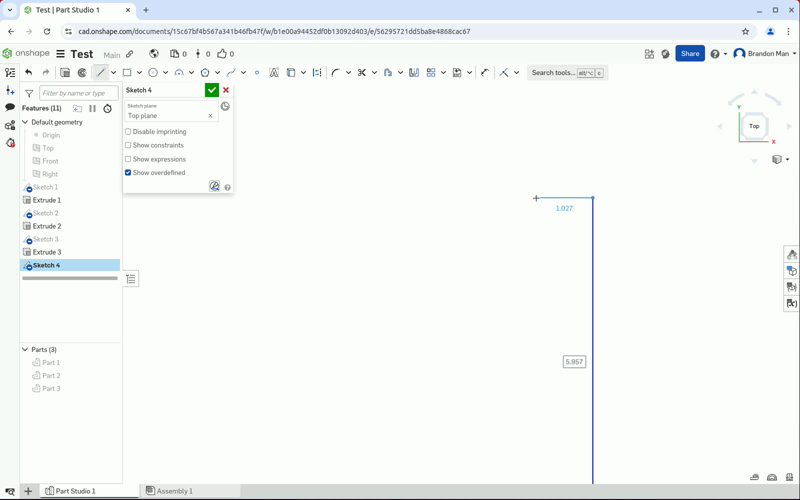
scroll(-6)
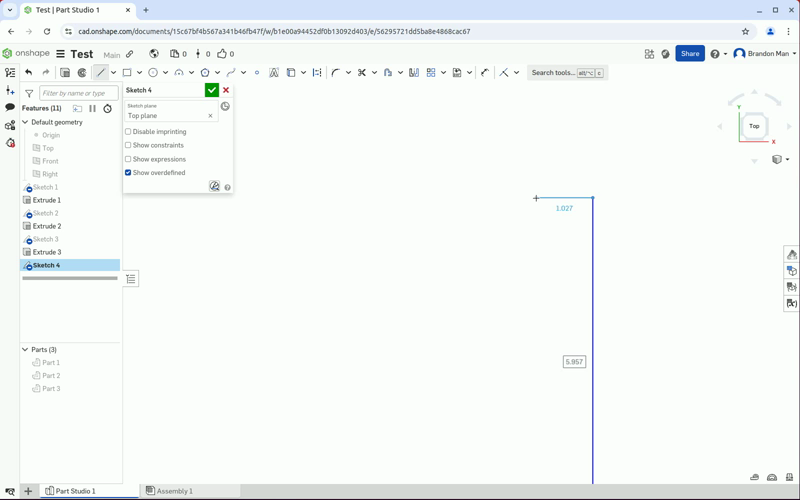
scroll(-6)
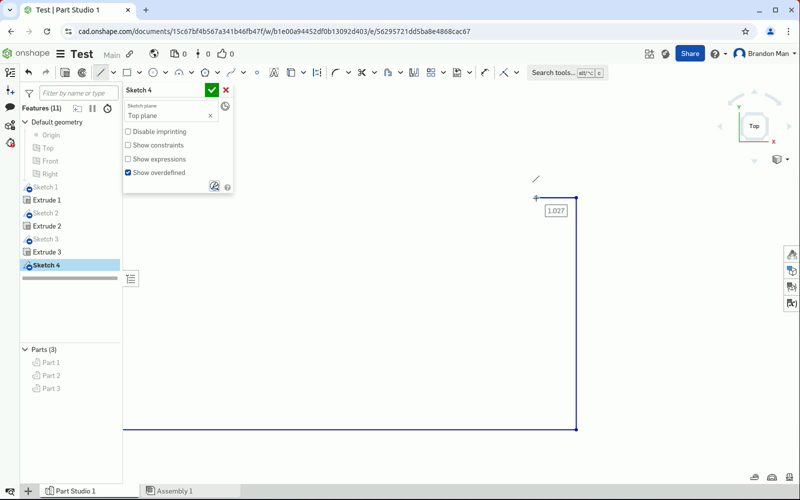
scroll(-6)
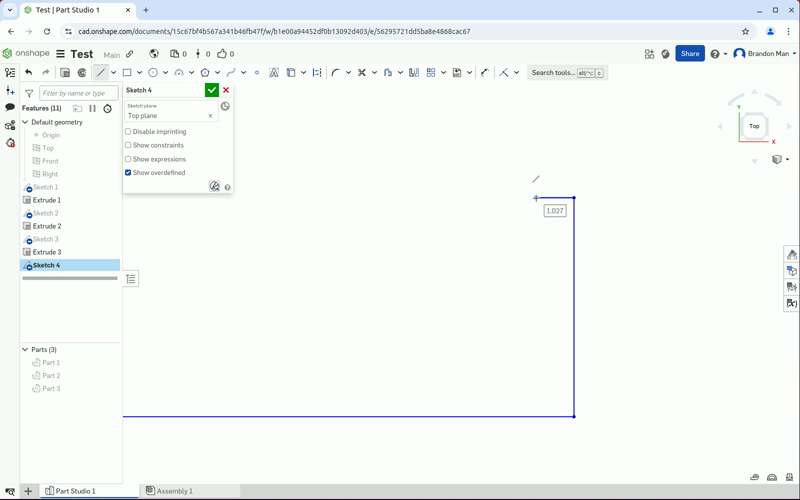
scroll(-6)
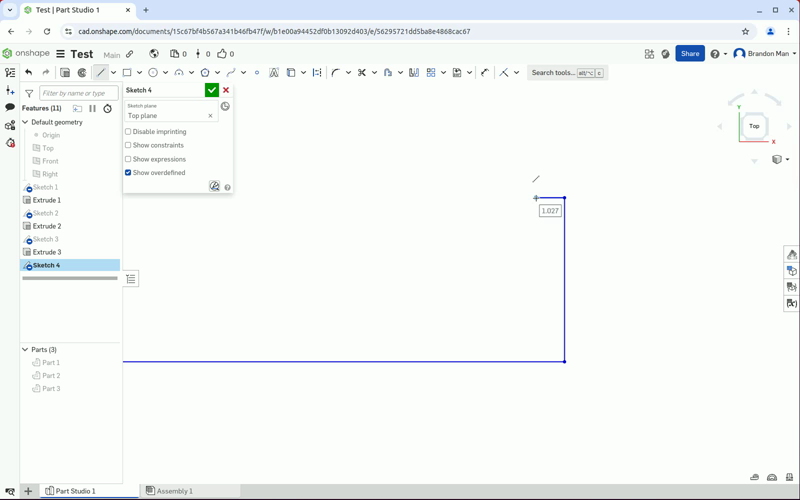
scroll(-6)
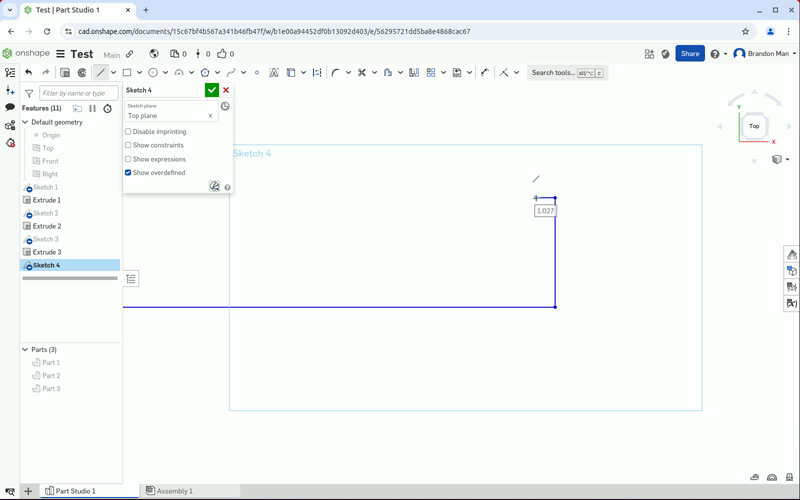
scroll(-6)
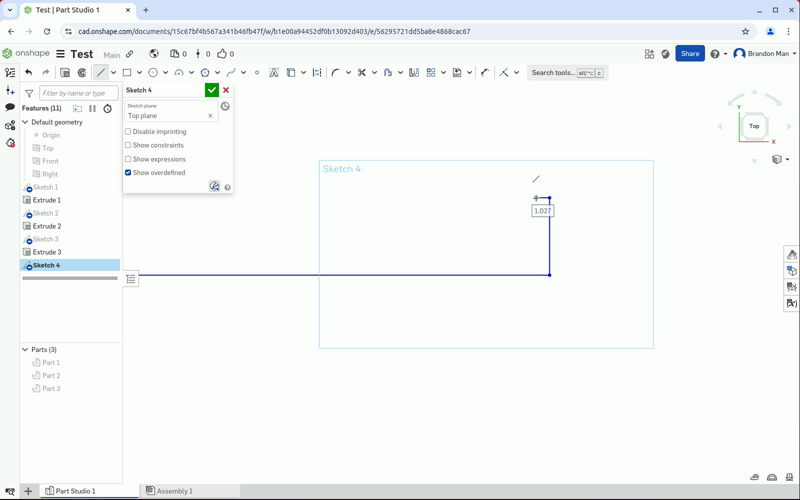
scroll(-6)
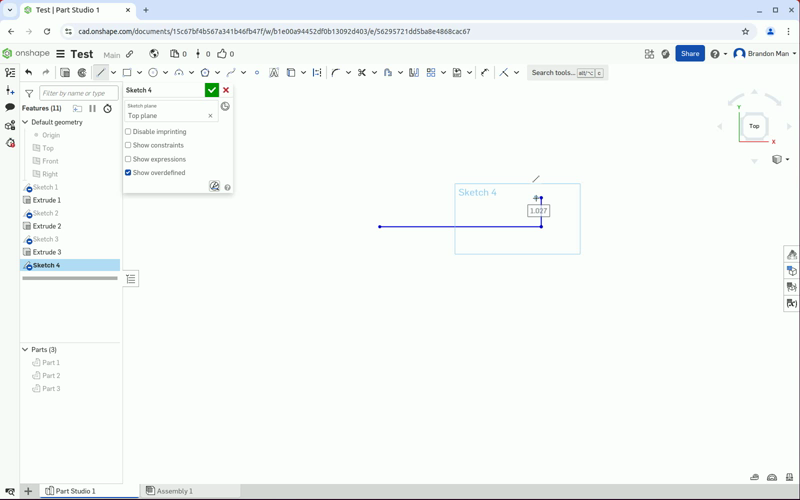
key_up(shift)
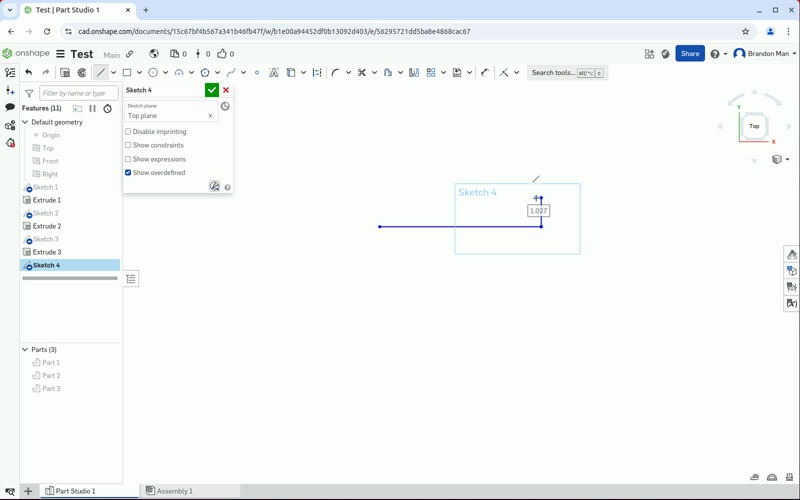
key_down(shift)
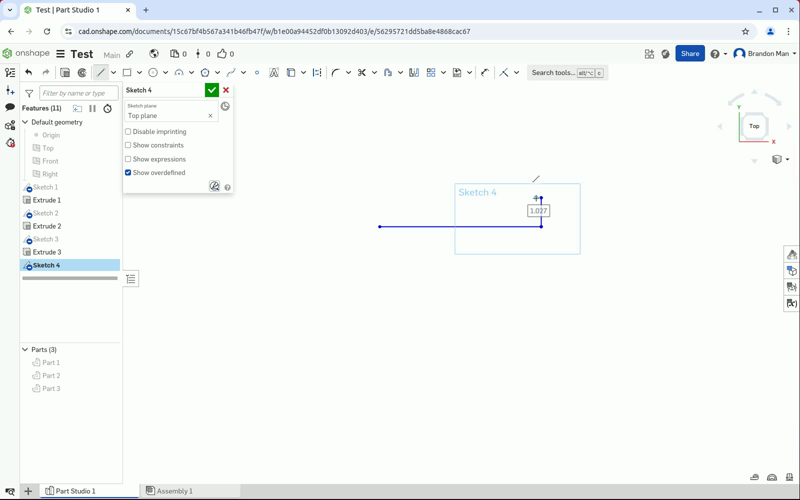
mouse_move(384, 197)
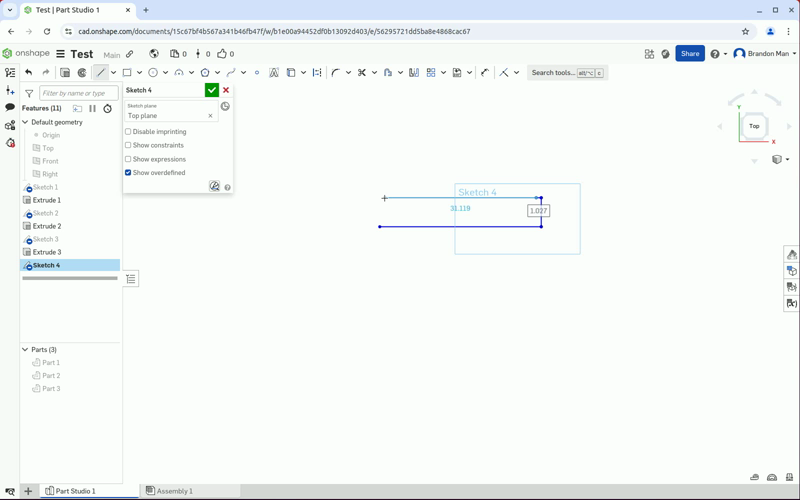
click(384, 197)
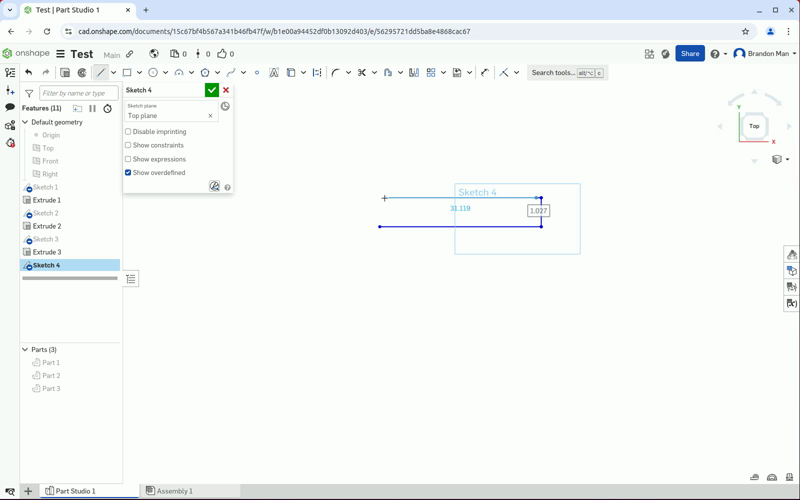
key_up(shift)
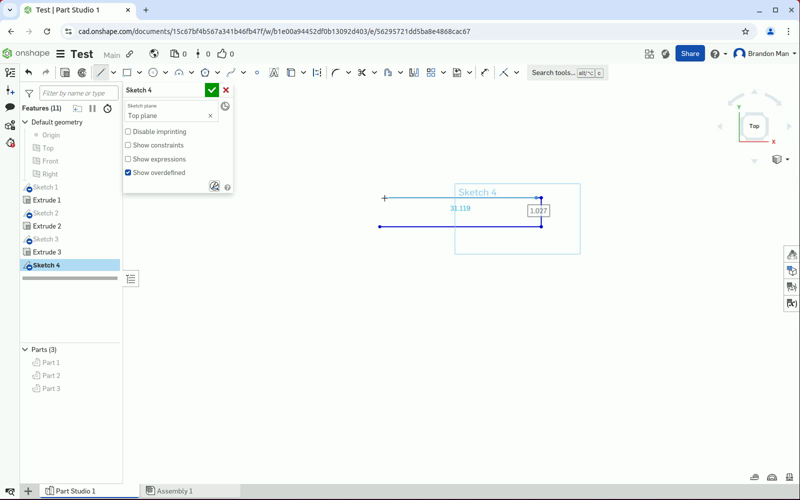
key_down(shift)
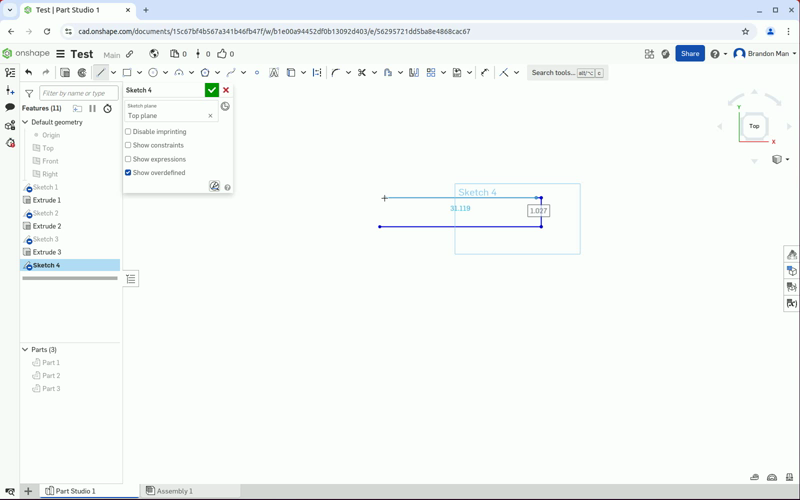
mouse_move(414, 197)
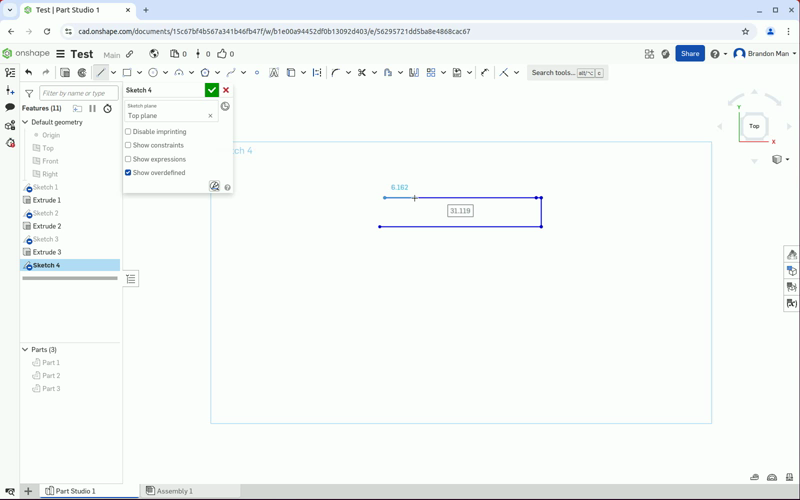
mouse_move(379, 197)
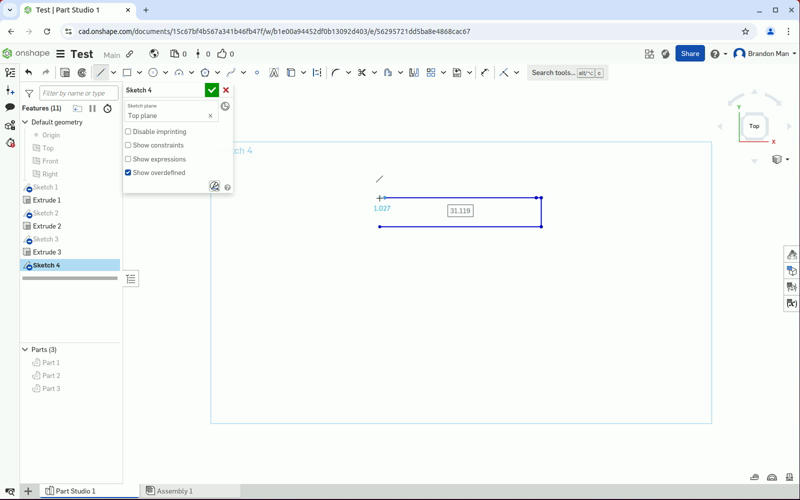
scroll(6)
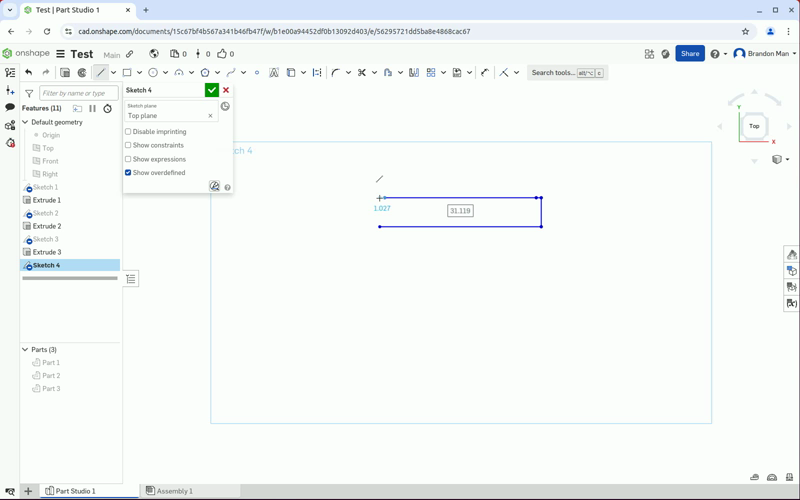
scroll(6)
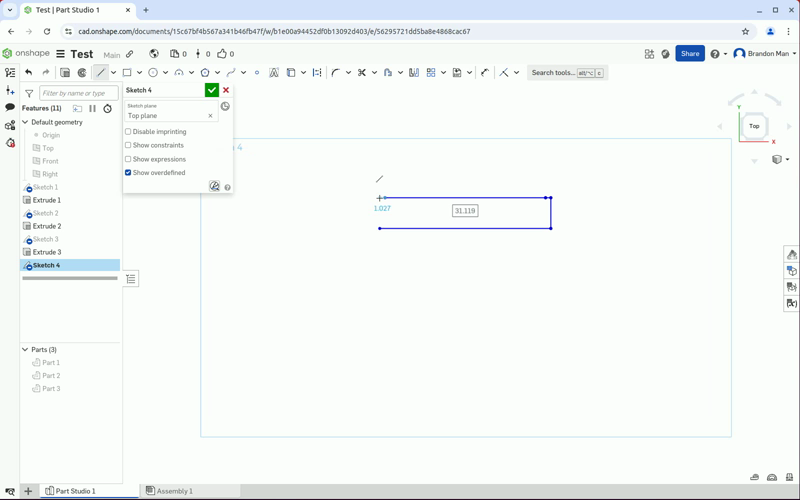
scroll(6)
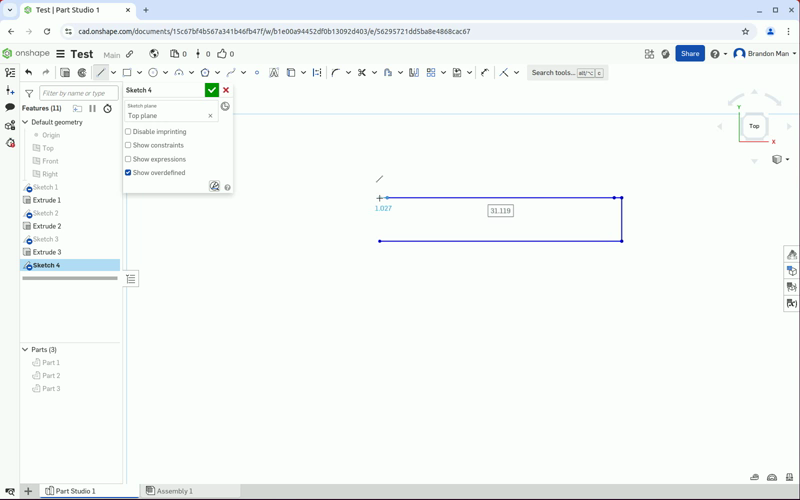
scroll(6)
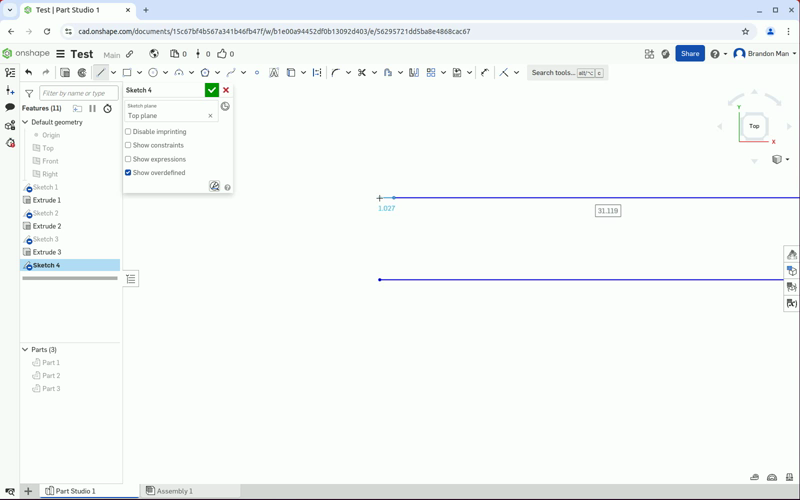
scroll(6)
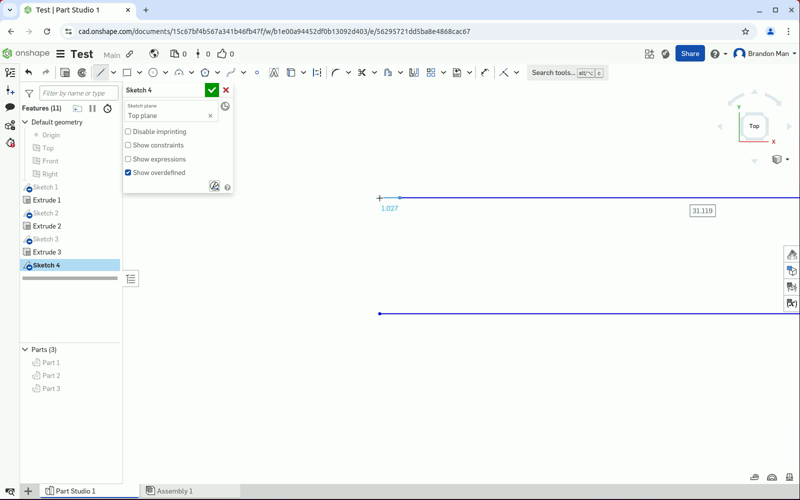
scroll(6)
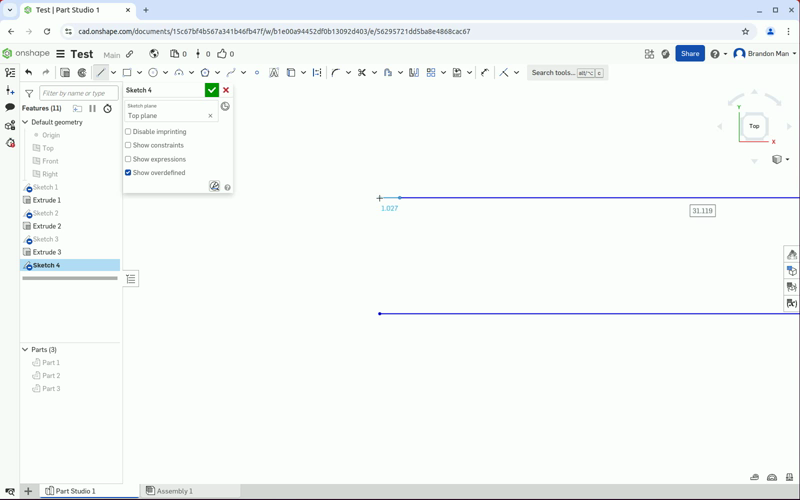
scroll(6)
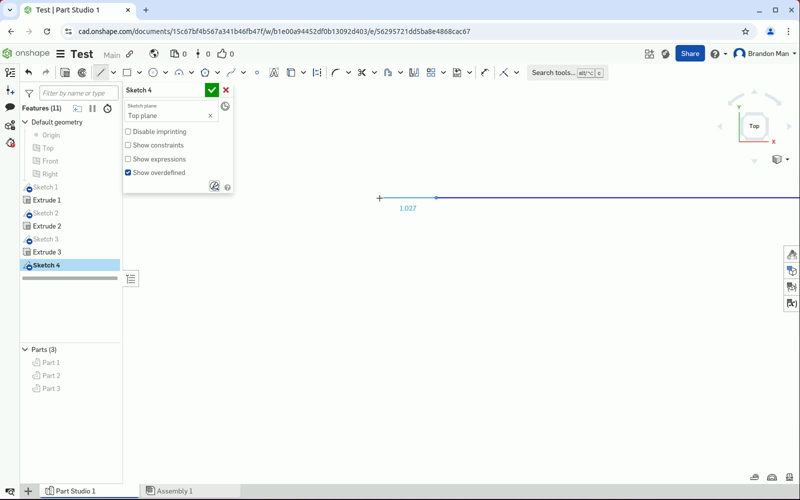
click(379, 197)
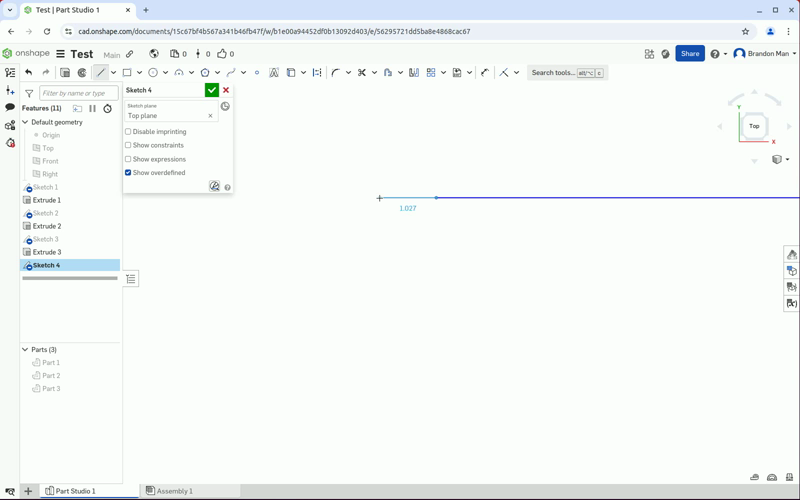
scroll(-6)
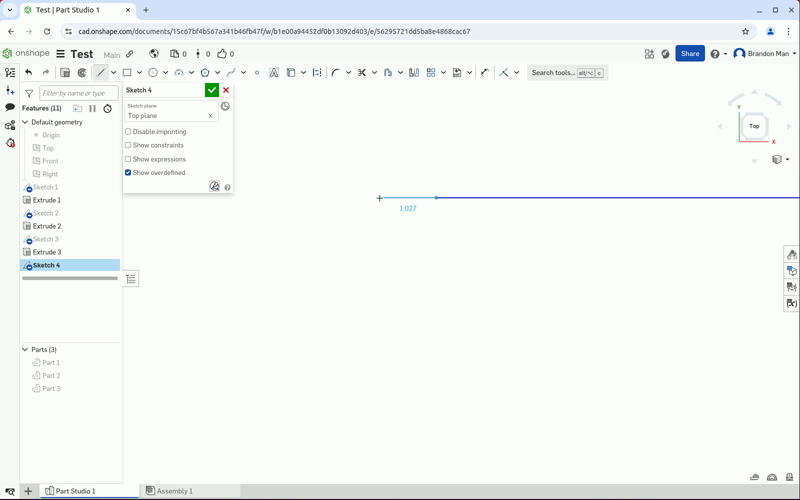
scroll(-6)
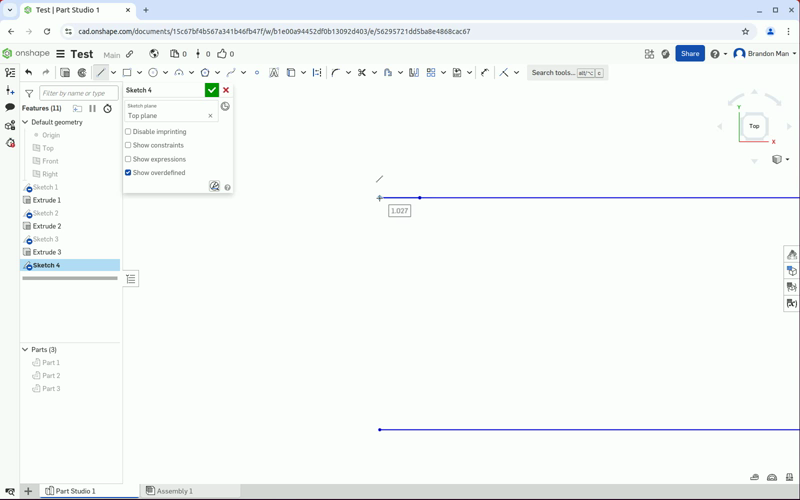
scroll(-6)
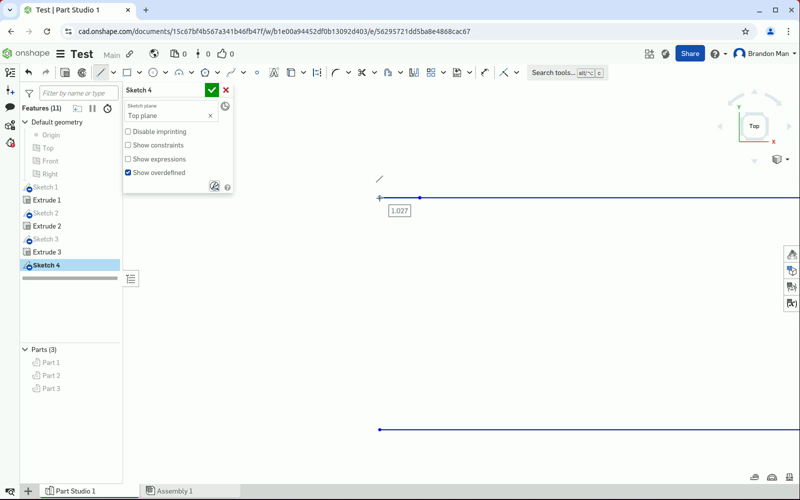
scroll(-6)
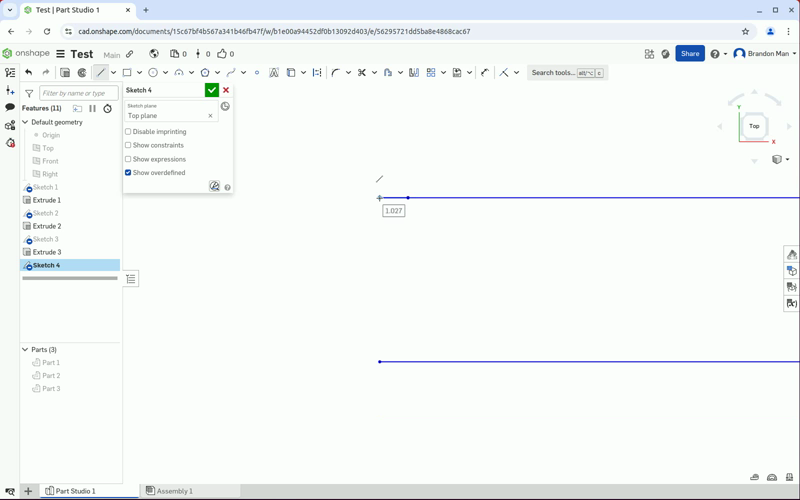
scroll(-6)
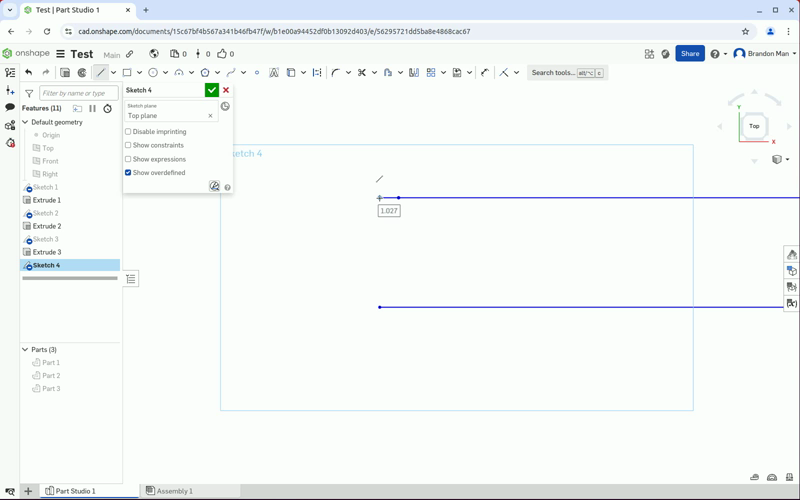
scroll(-6)
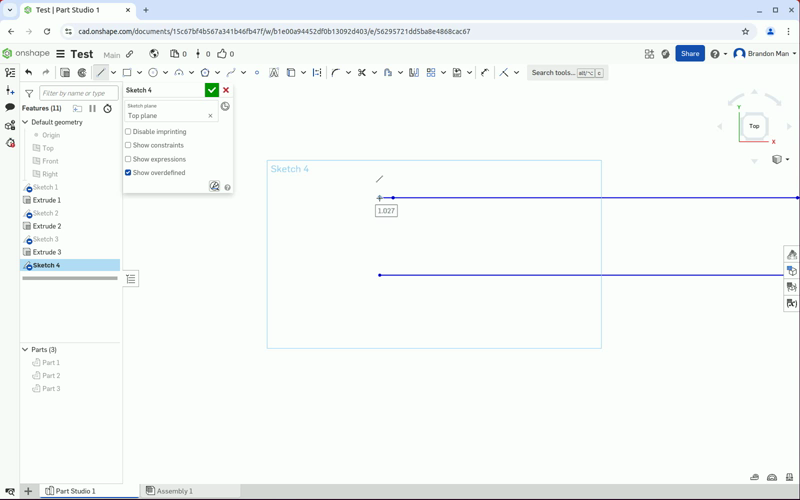
scroll(-6)
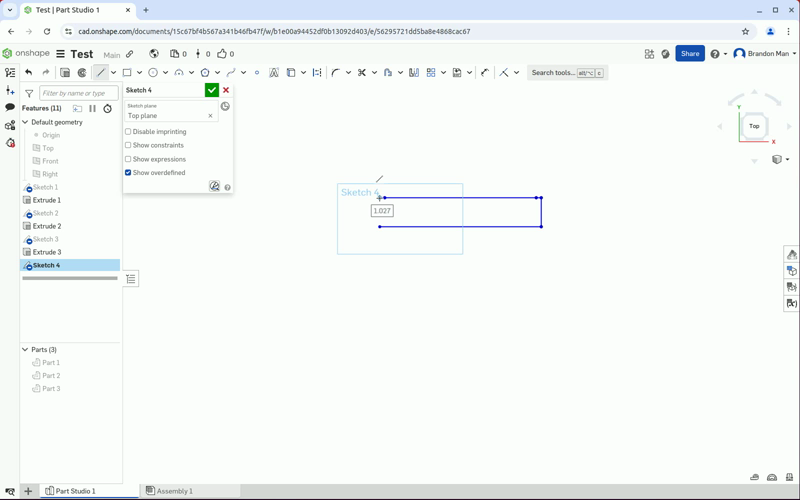
key_up(shift)
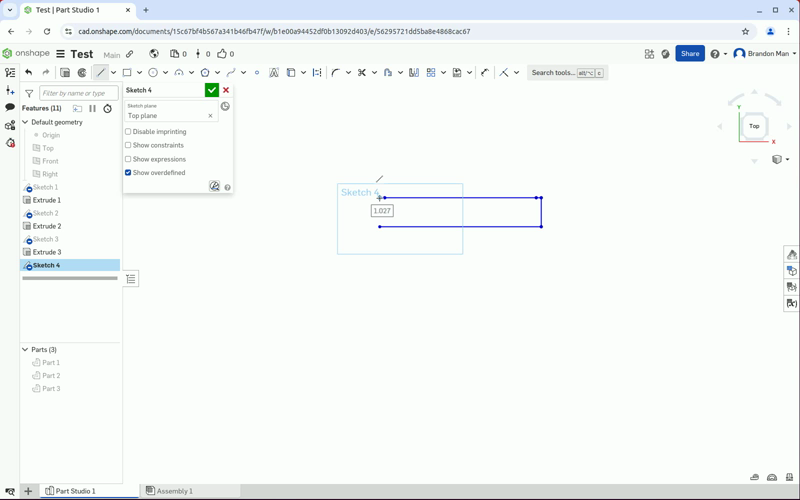
mouse_move(409, 197)
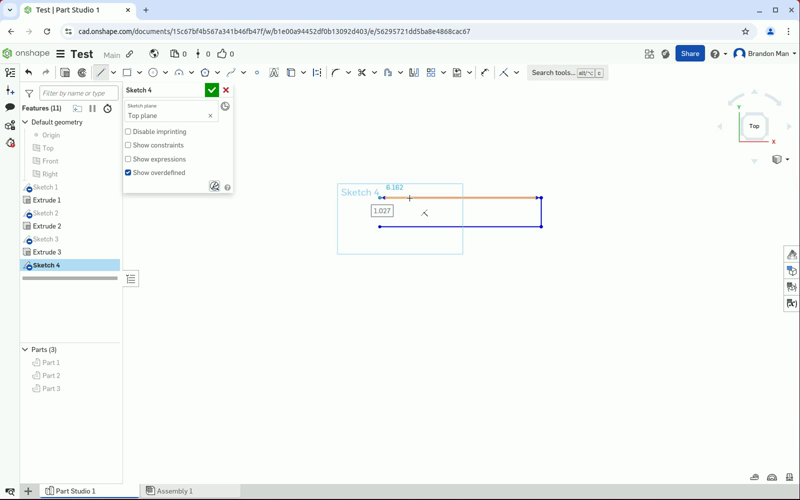
key_down(shift)
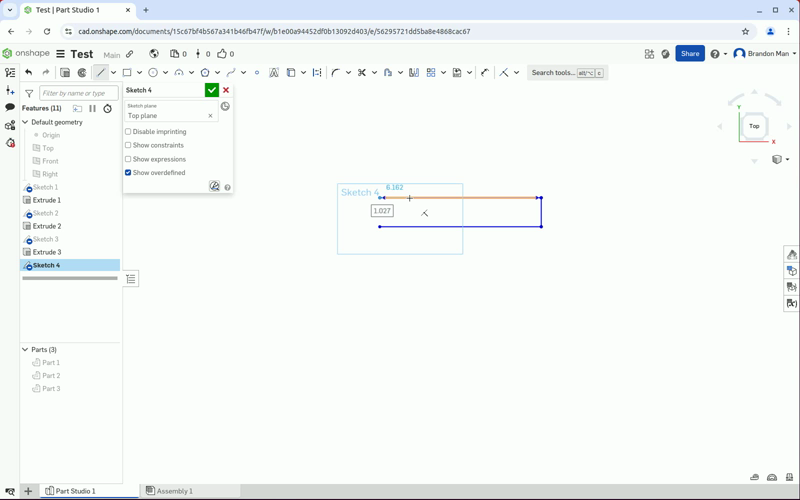
mouse_move(379, 226)
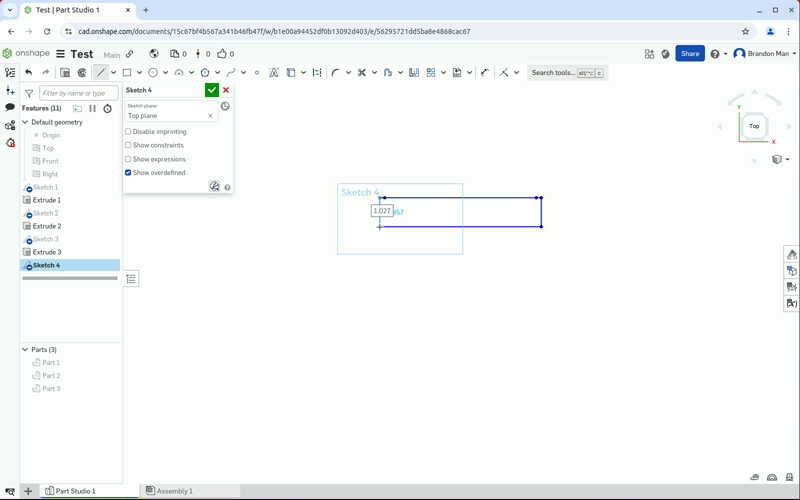
key_up(shift)
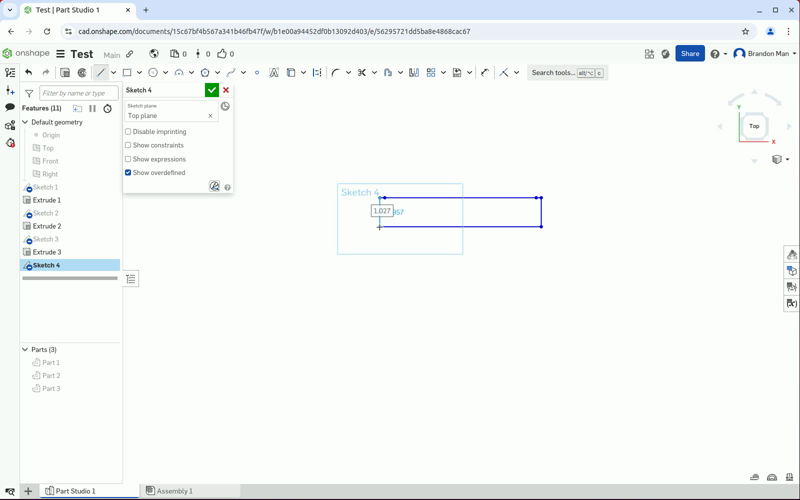
click(379, 226)
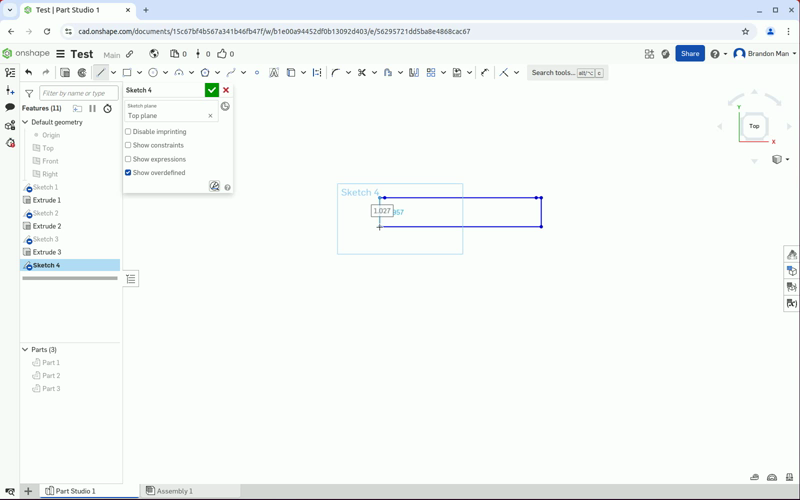
key(esc)
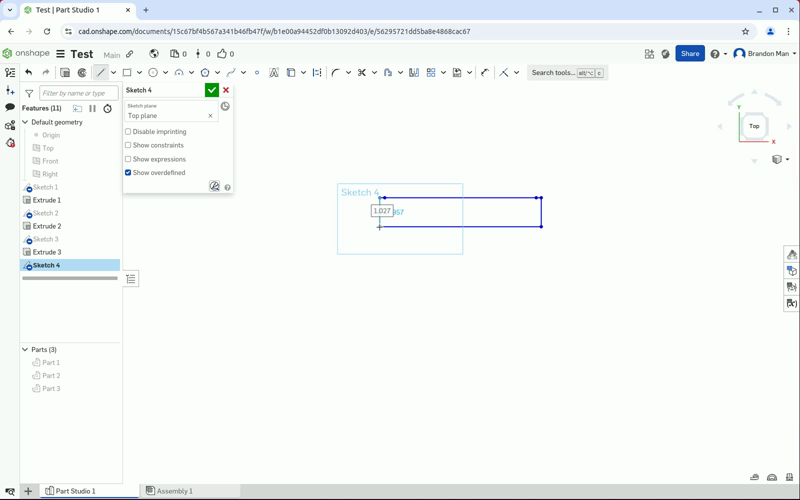
mouse_move(486, 203)
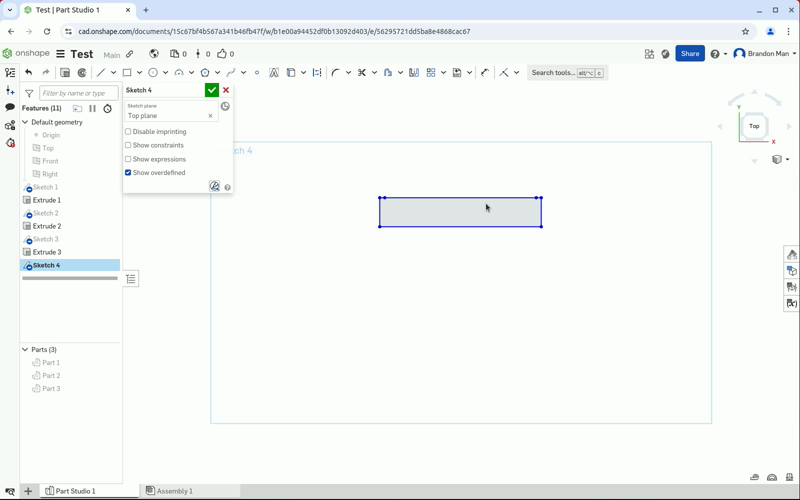
click(486, 203)
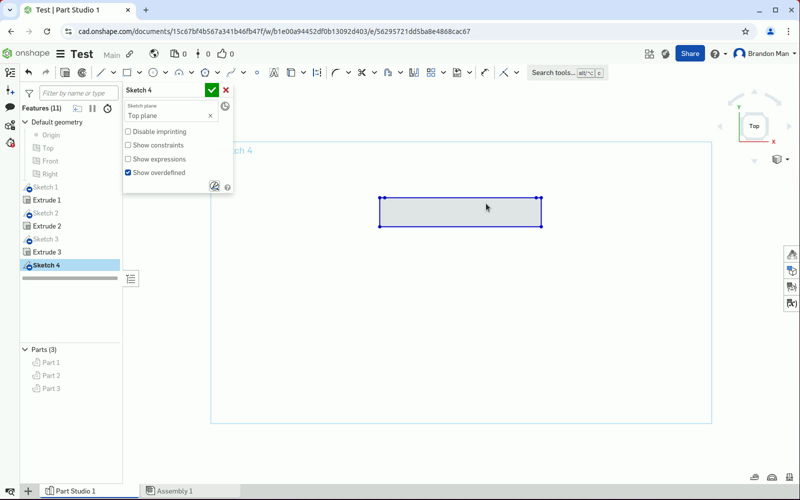
mouse_move(73, 352)
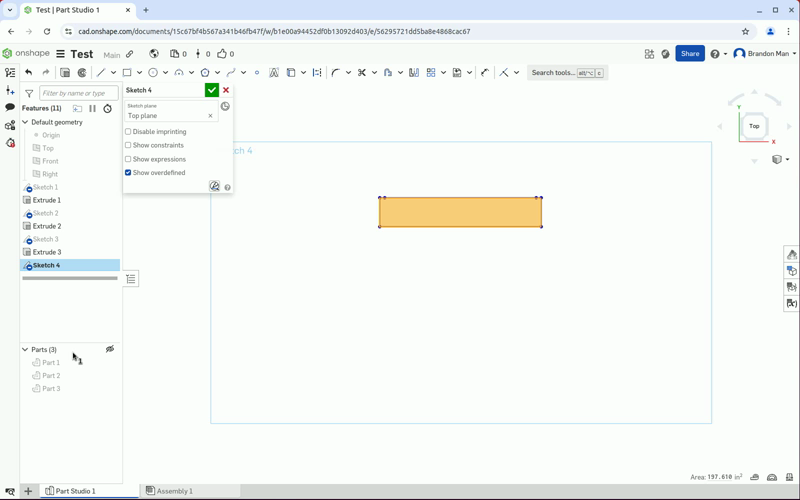
key(shift+y)
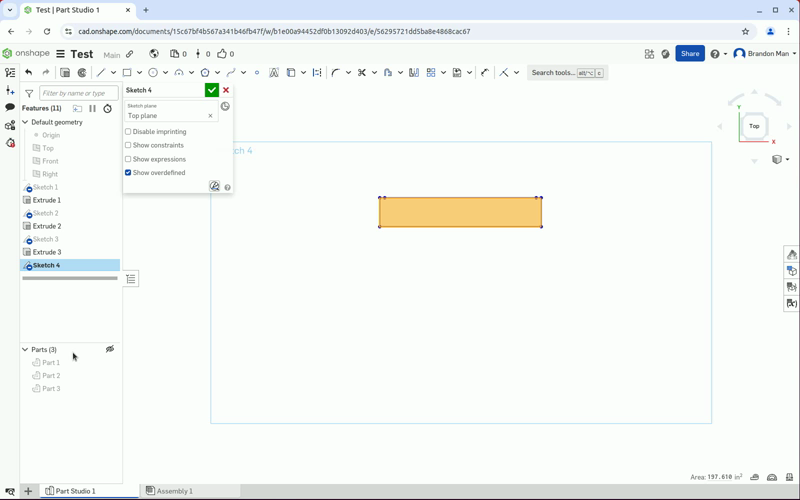
key(shift+e)
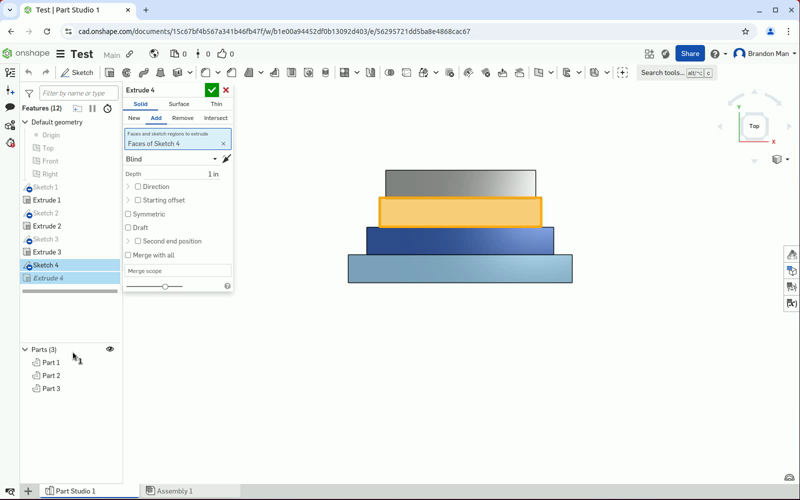
mouse_move(143, 106)
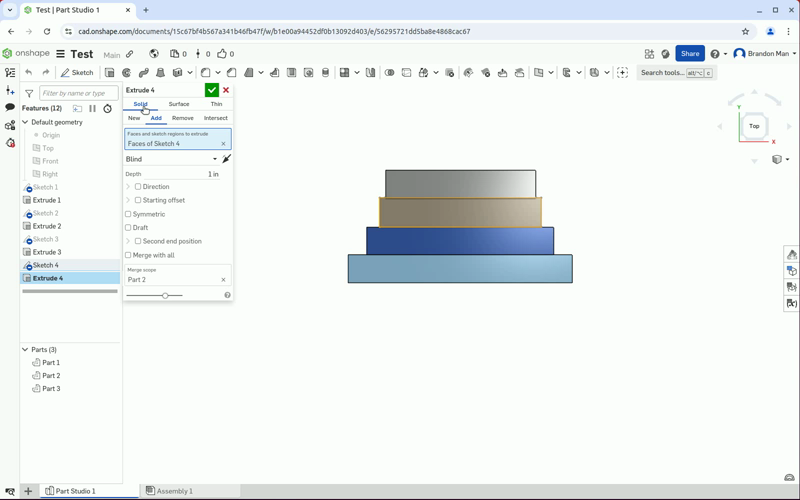
click(143, 106)
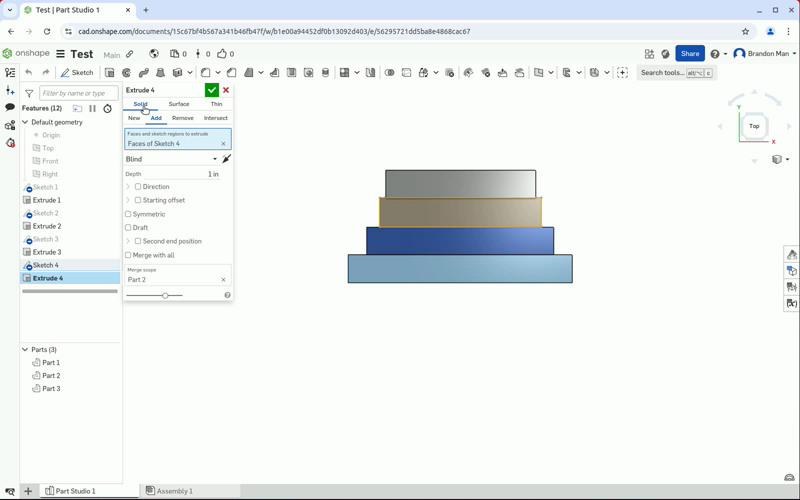
mouse_move(137, 120)
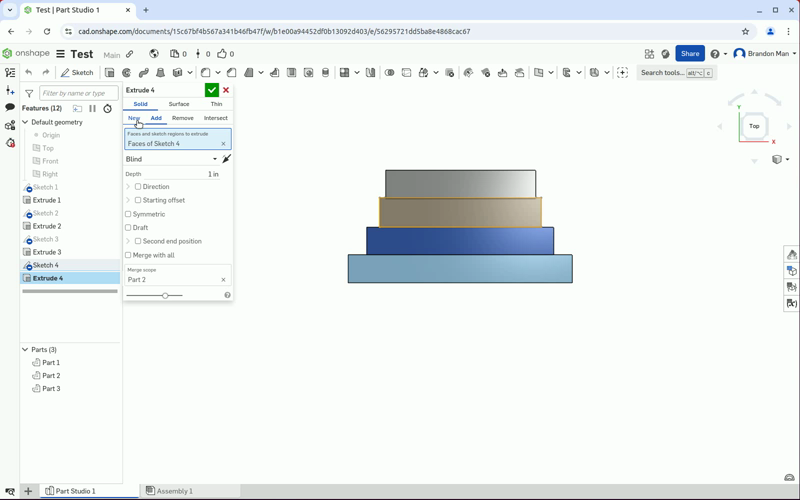
click(137, 120)
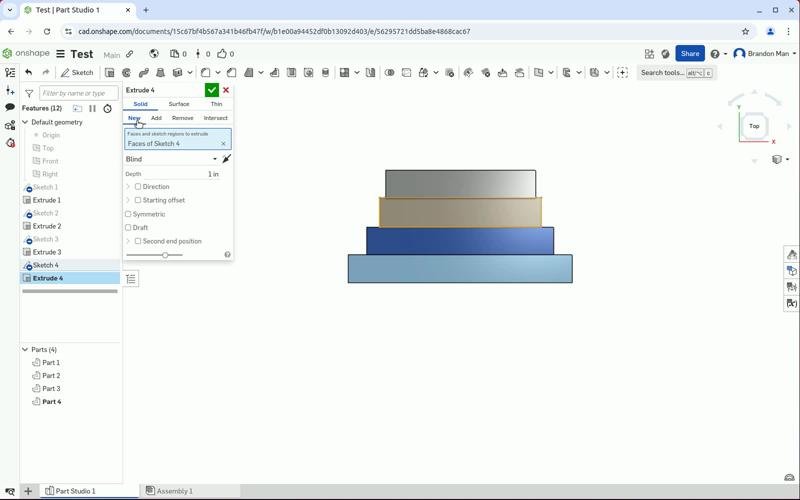
key(tab, 4)
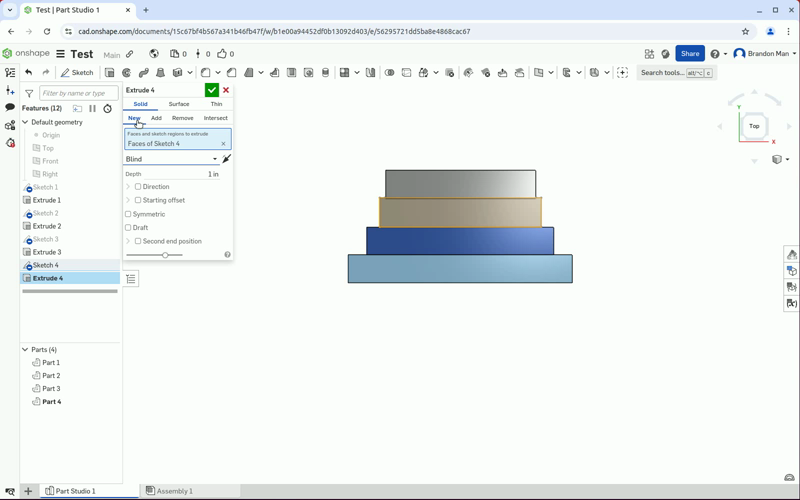
text(3.851)
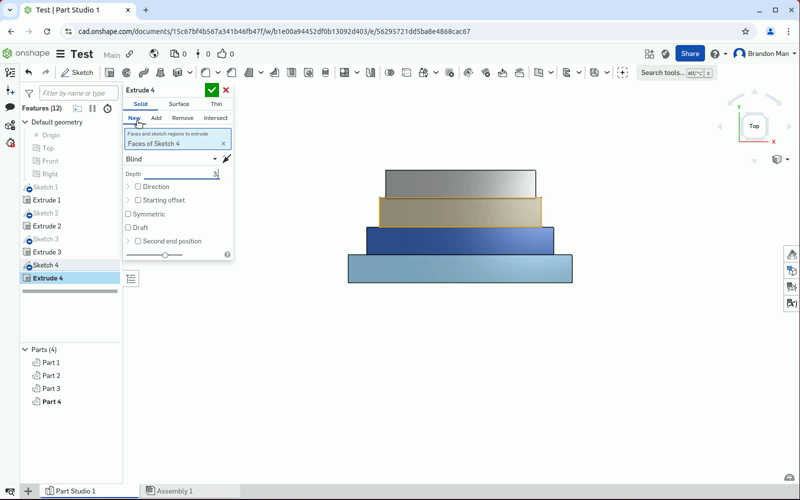
key(enter)
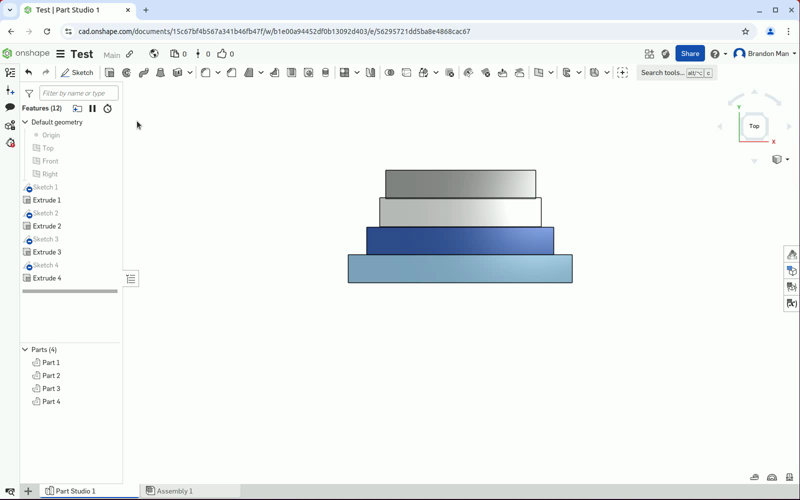
key(shift+h)
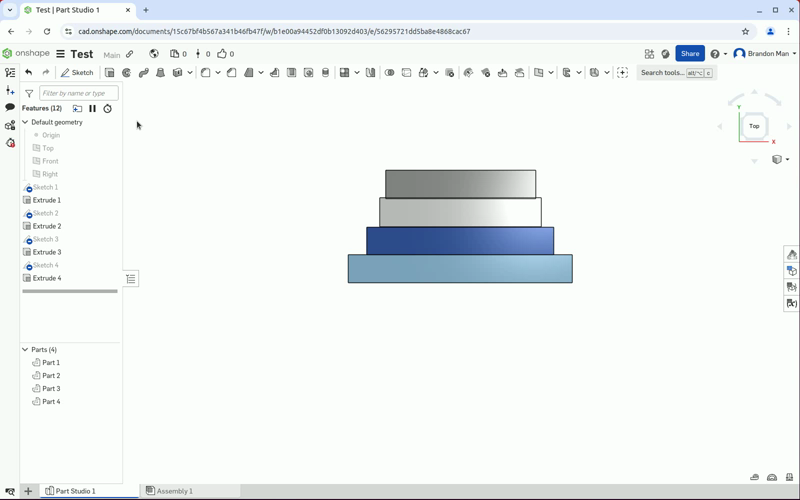
key(shift+h)
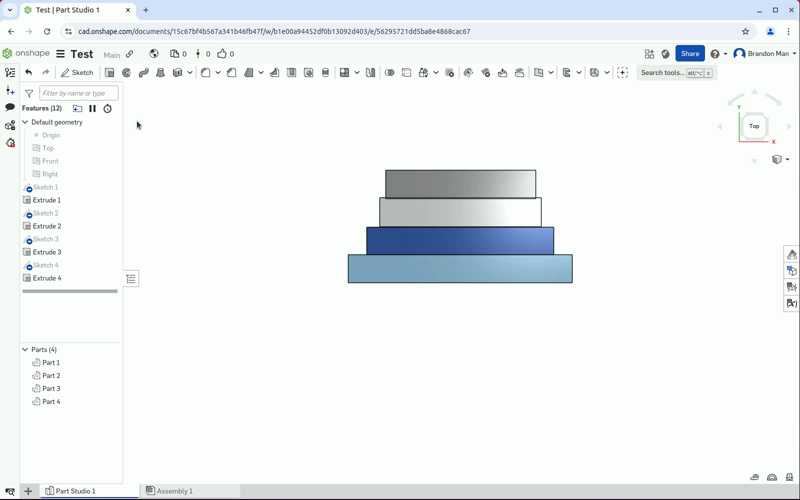
key(shift+7)
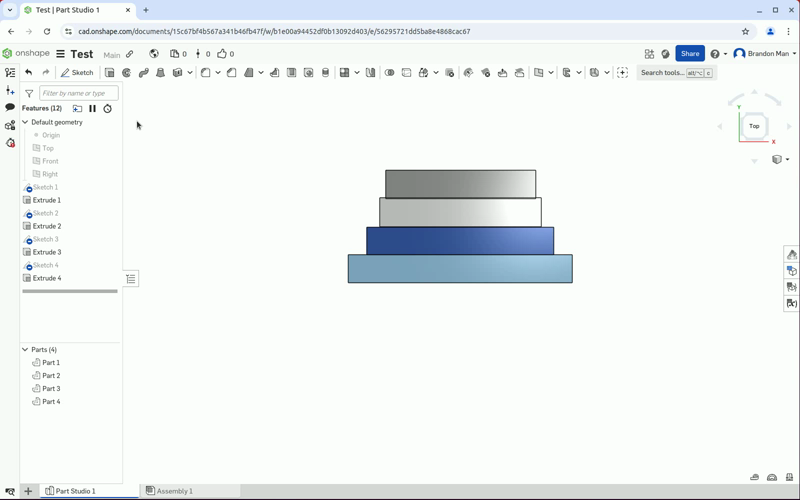
key(up, 3)
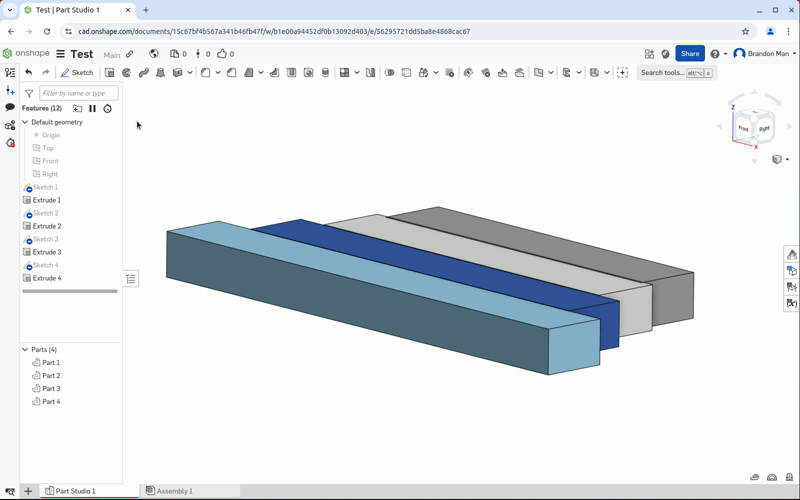
key(left, 3)
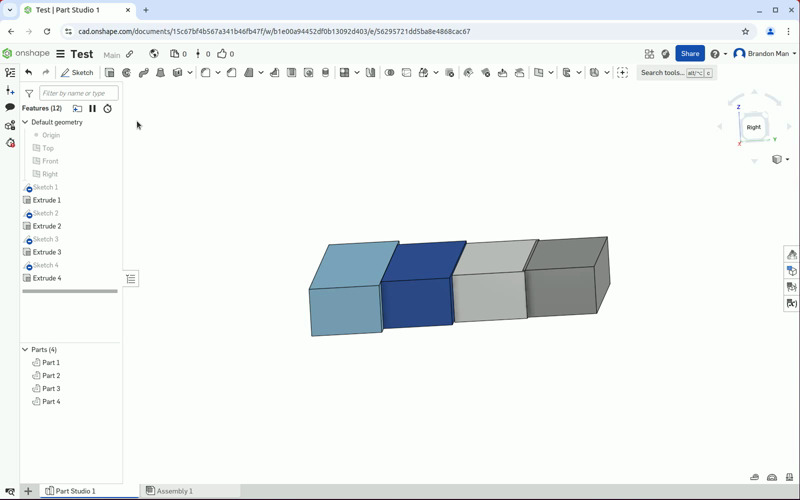
key(right, 3)
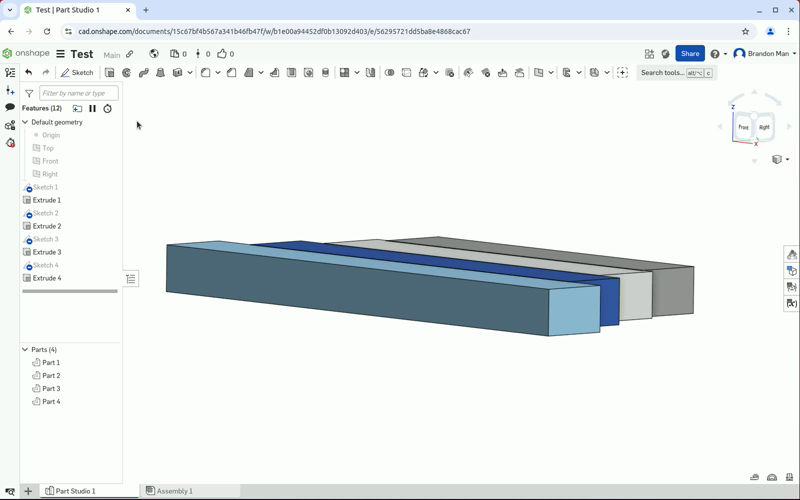
key(down, 3)
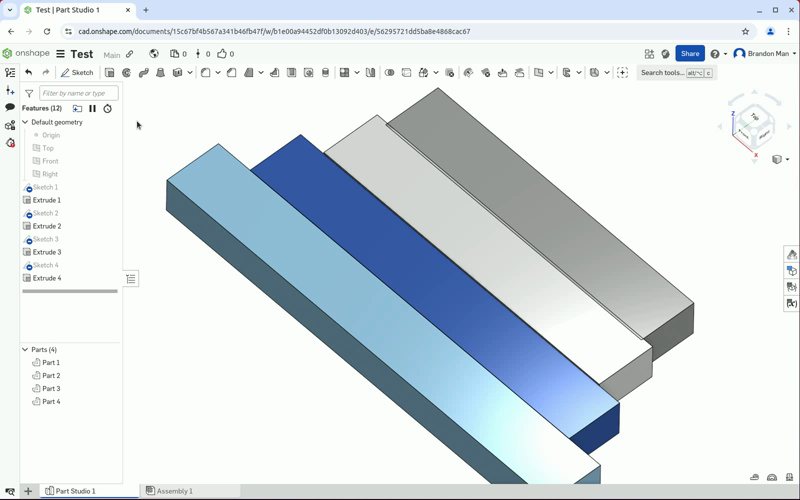
mouse_move(73, 189)
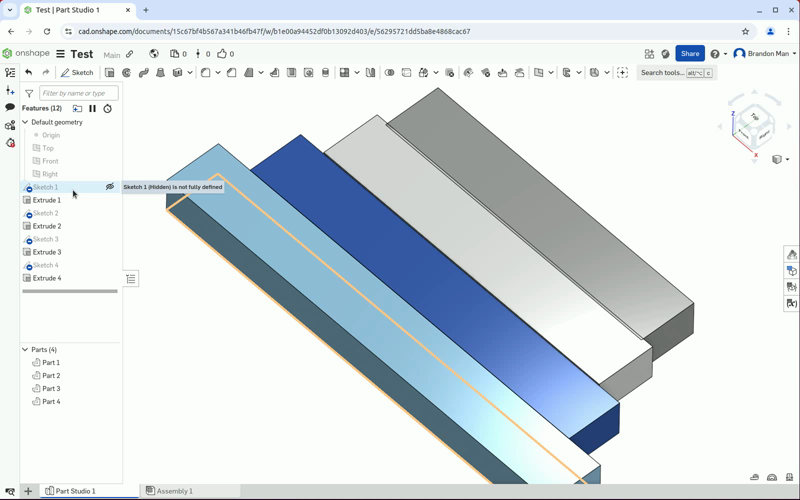
click(73, 189)